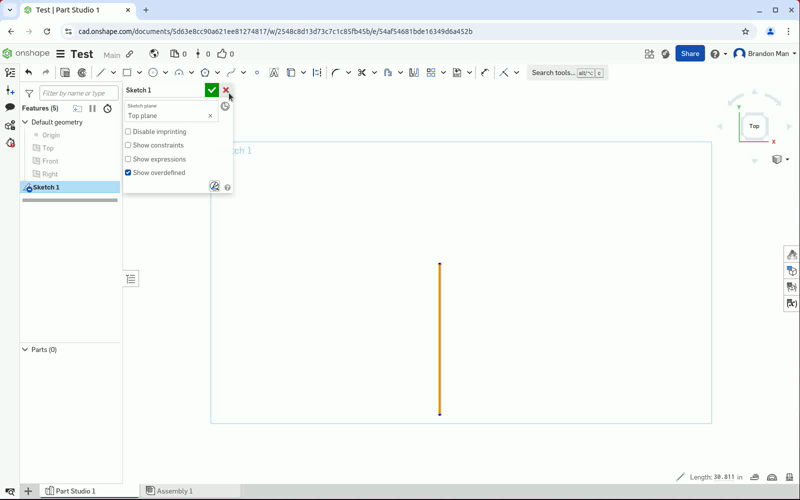
key(shift+h)
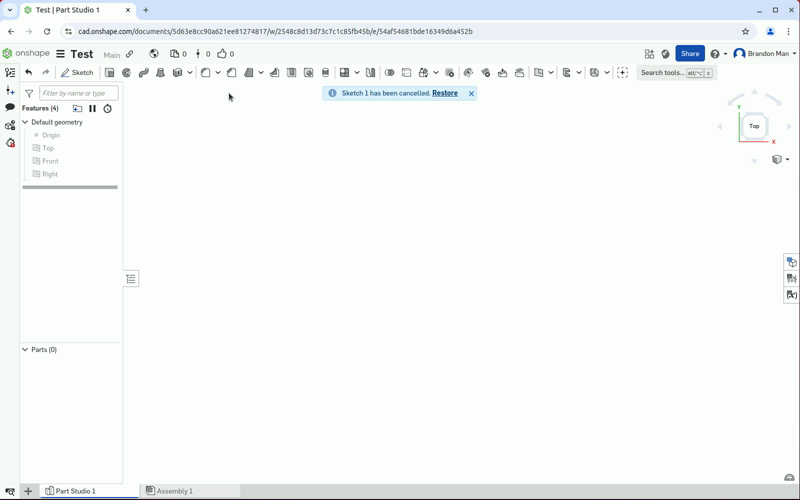
mouse_move(73, 352)
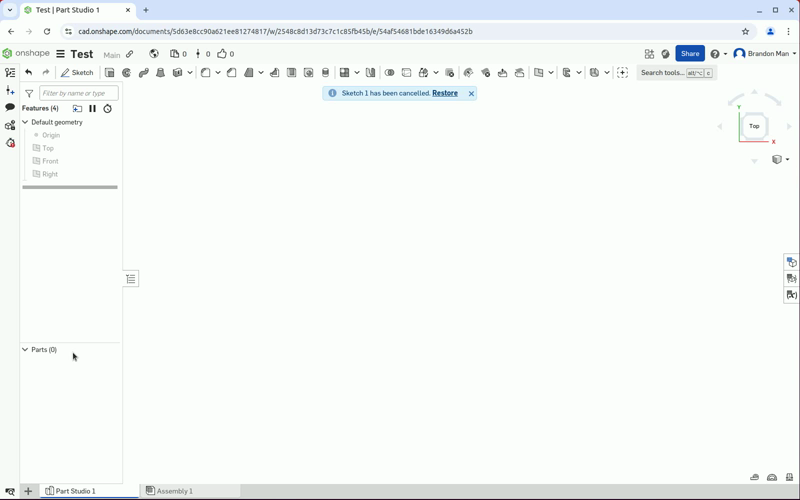
key(y)
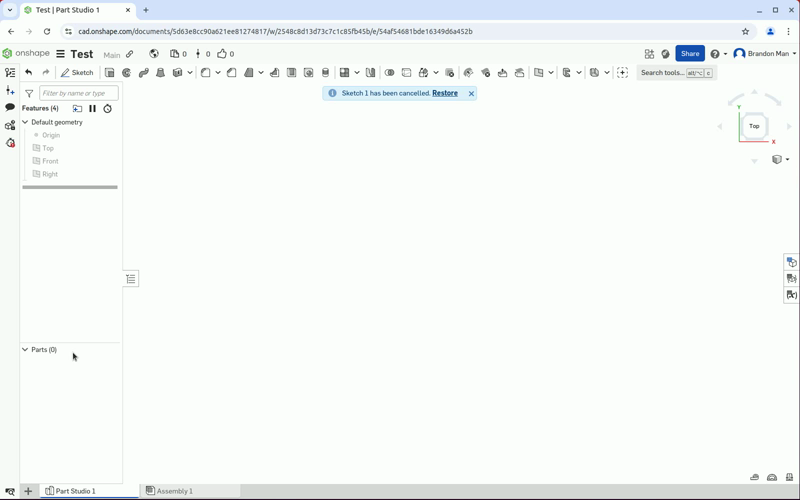
key(shift+p)
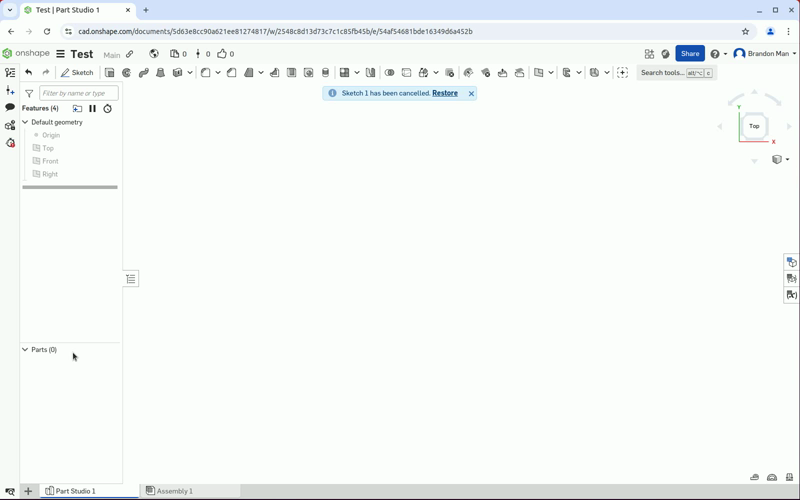
key(space)
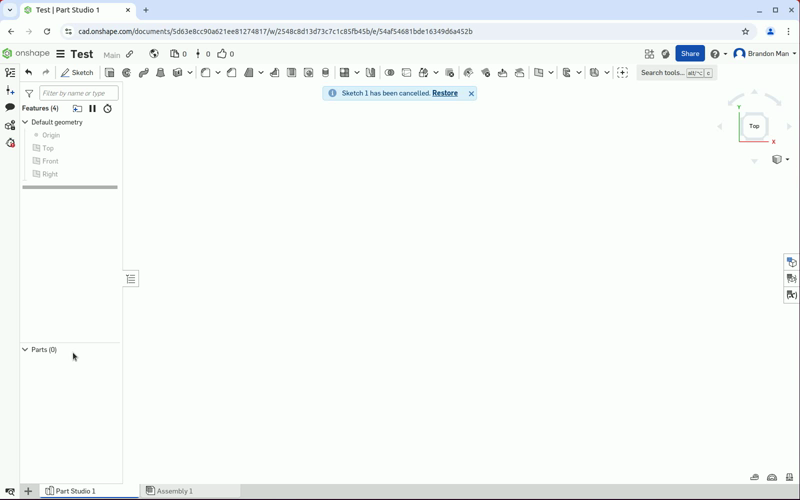
key_down(shift)
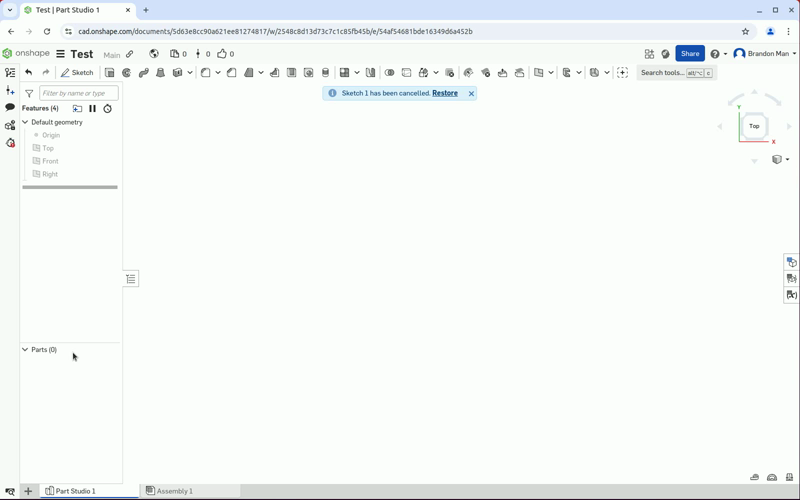
key(up)
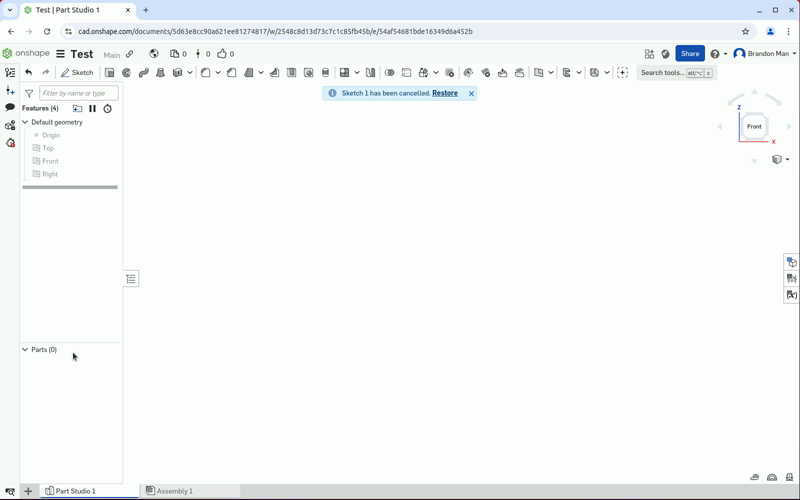
key_up(shift)
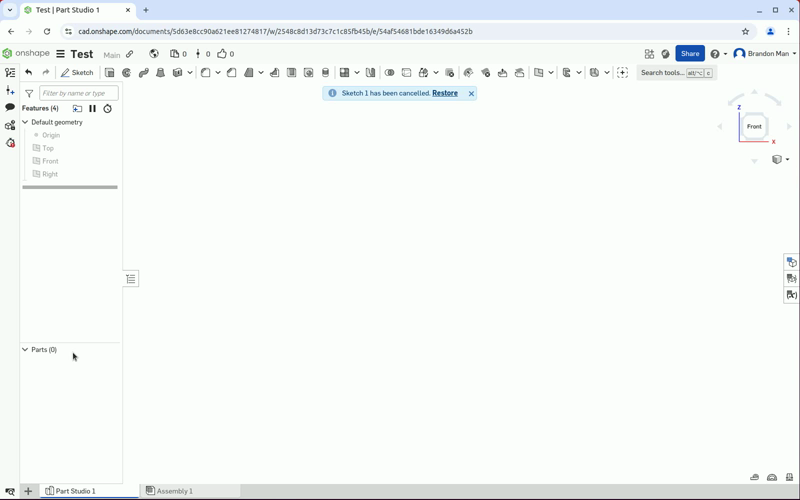
mouse_move(73, 352)
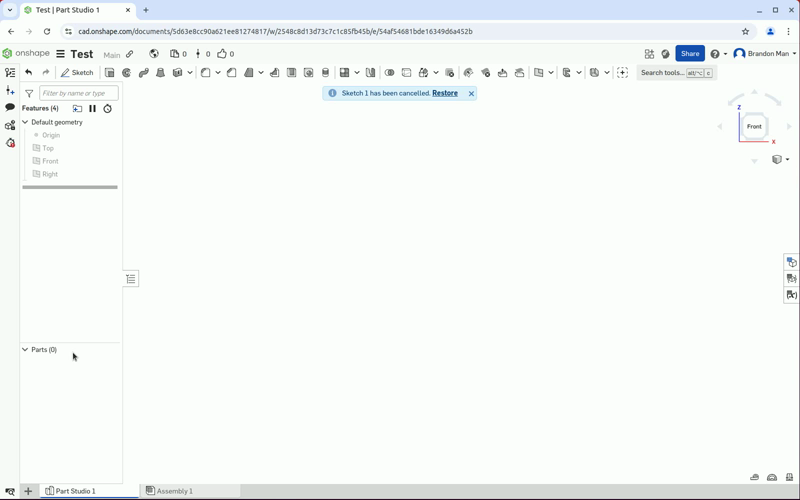
key(shift+y)
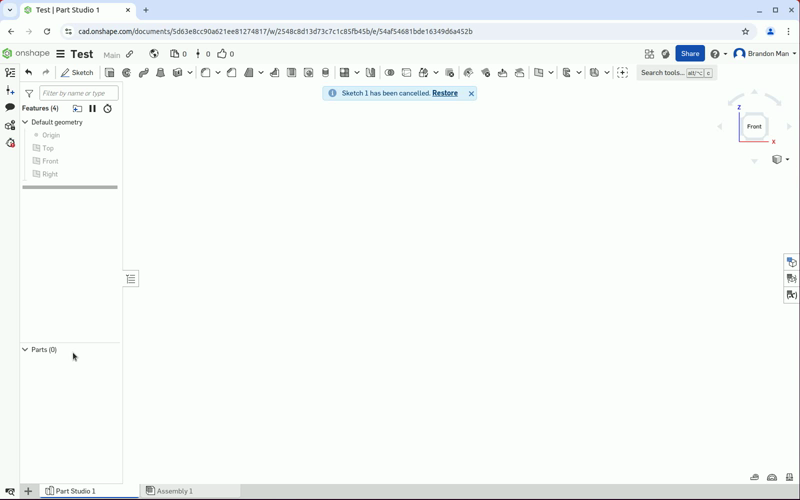
key(shift+s)
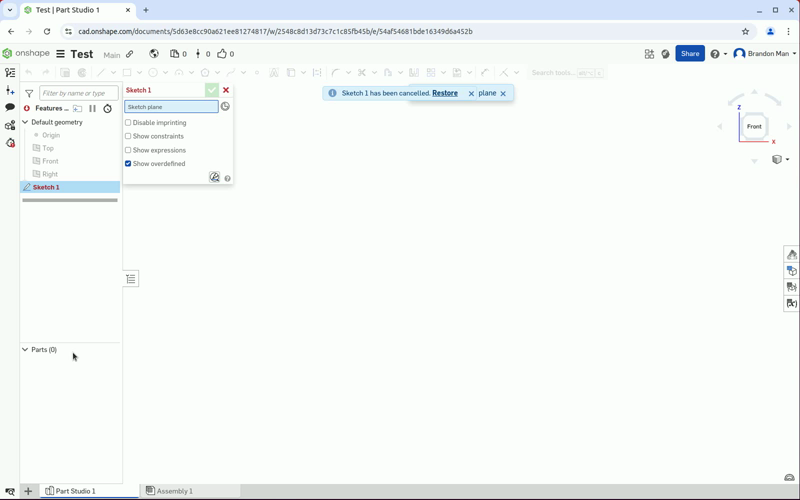
mouse_move(73, 163)
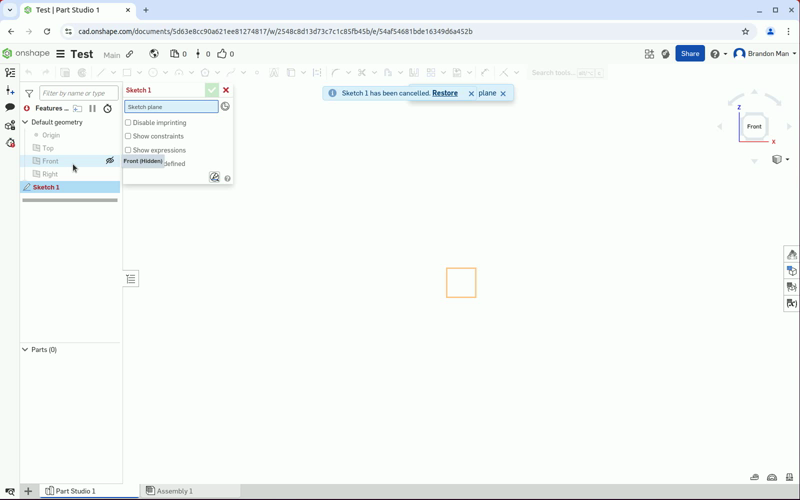
click(73, 163)
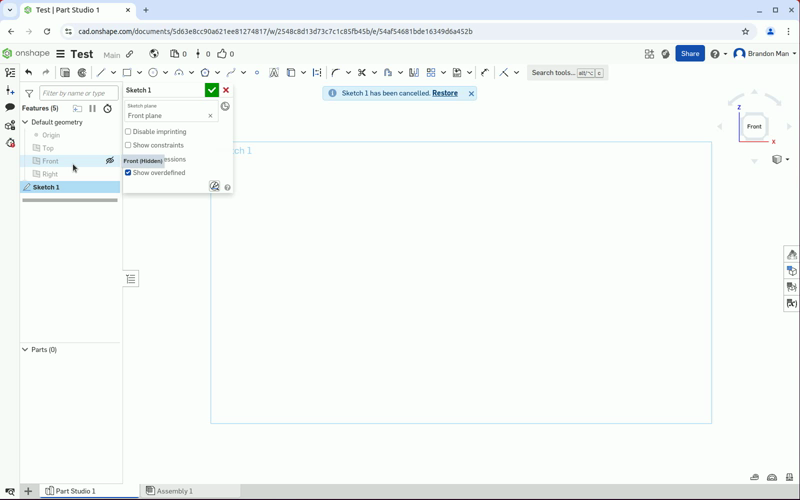
mouse_move(73, 352)
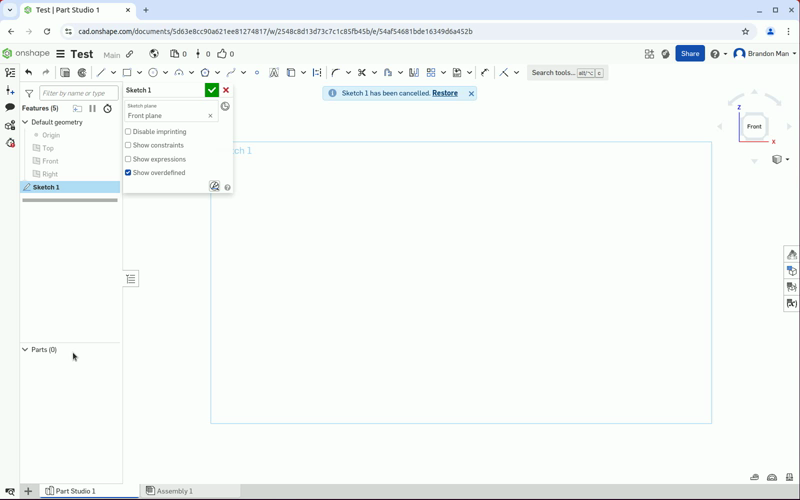
key(y)
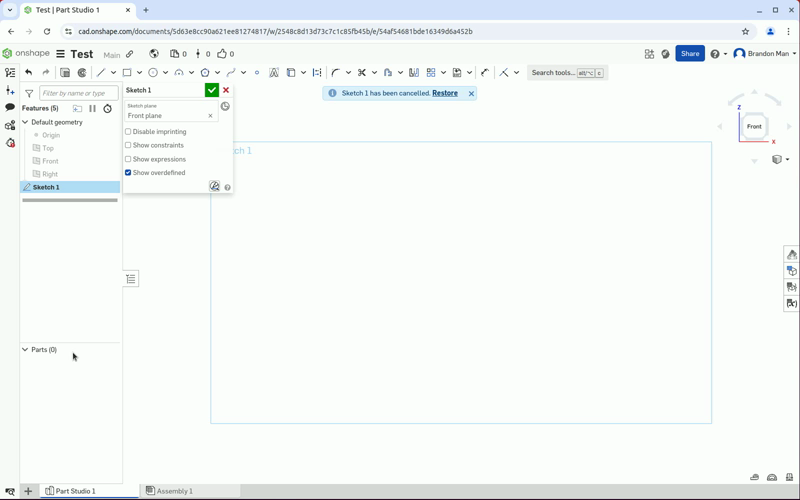
key(l)
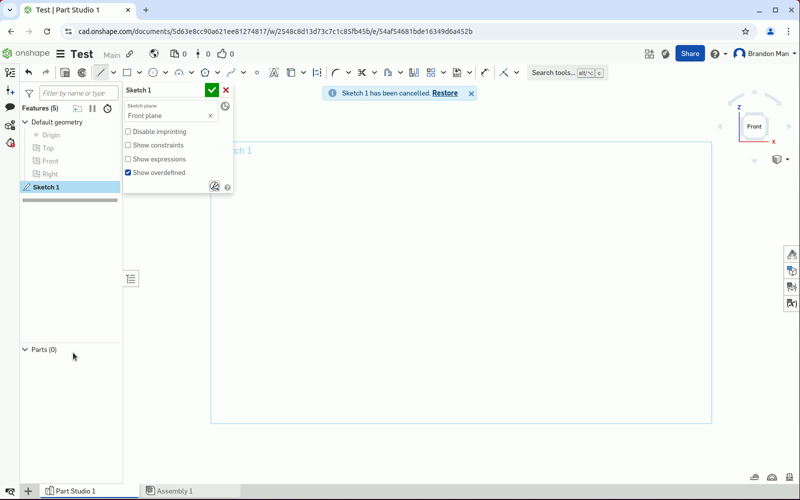
key_down(shift)
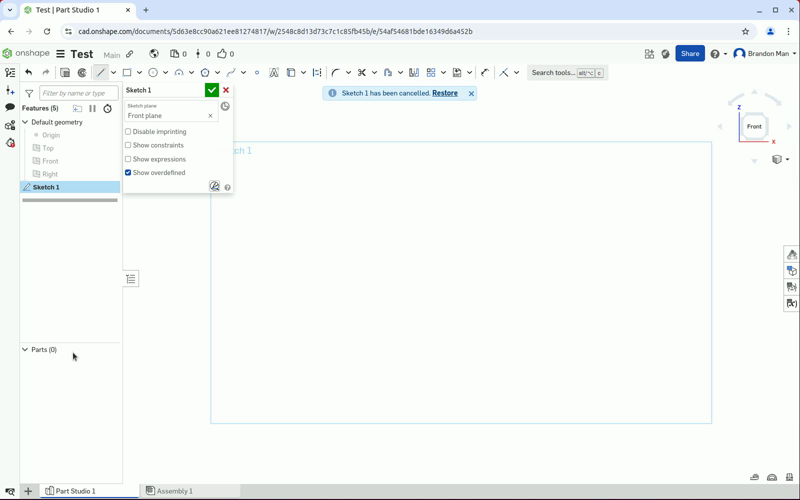
mouse_move(376, 254)
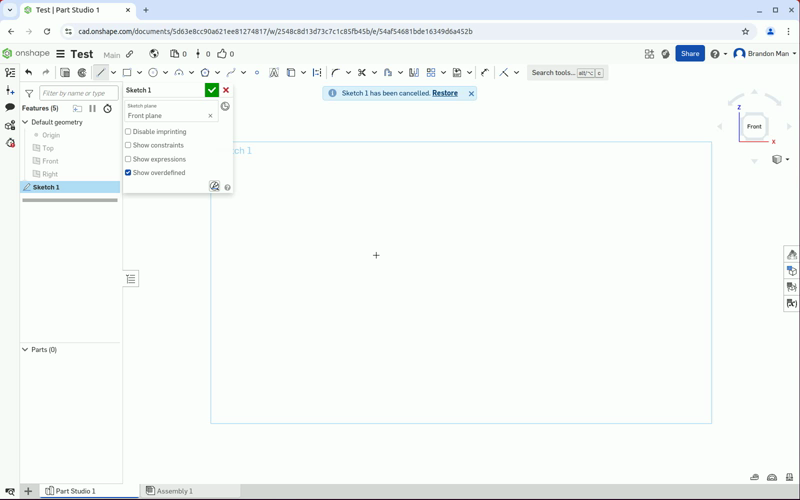
click(376, 254)
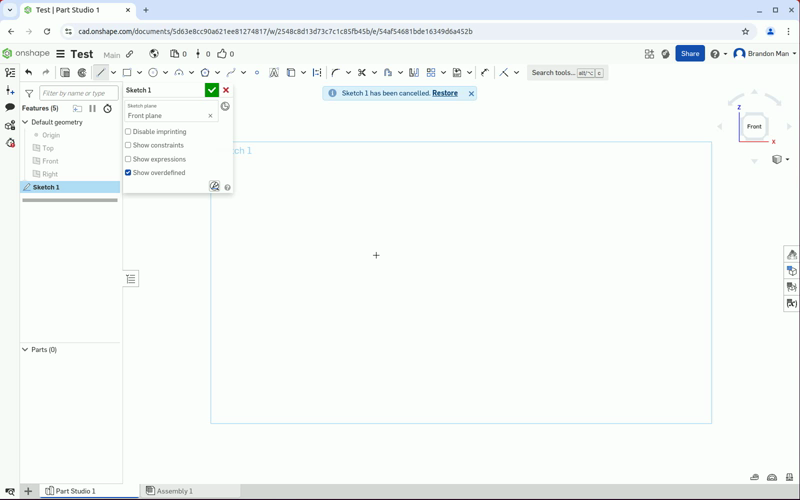
key_up(shift)
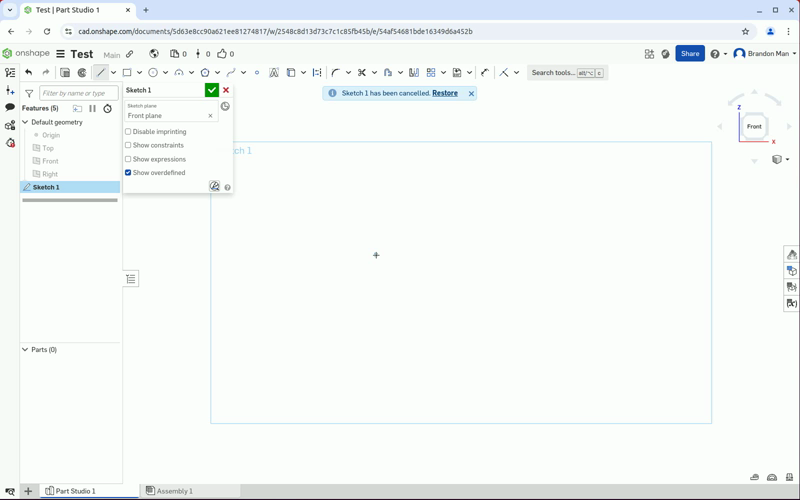
key_down(shift)
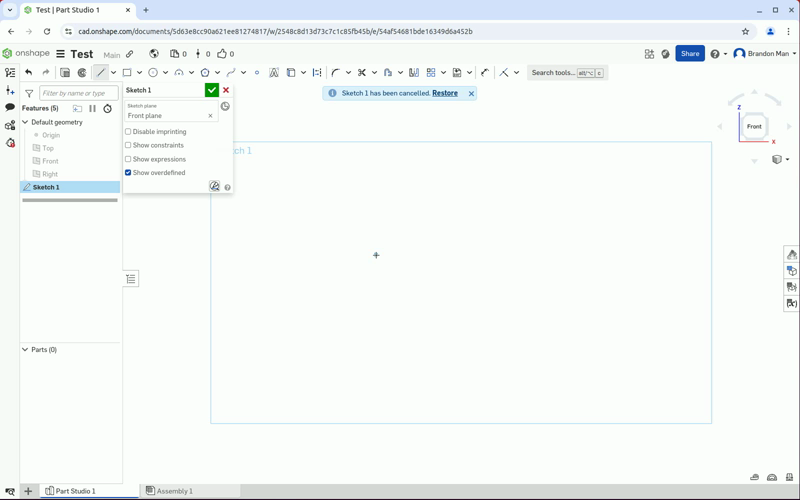
mouse_move(441, 254)
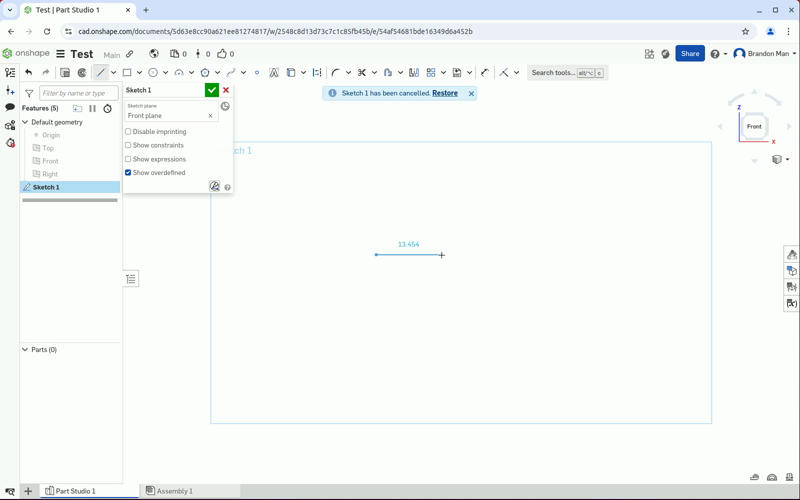
click(441, 254)
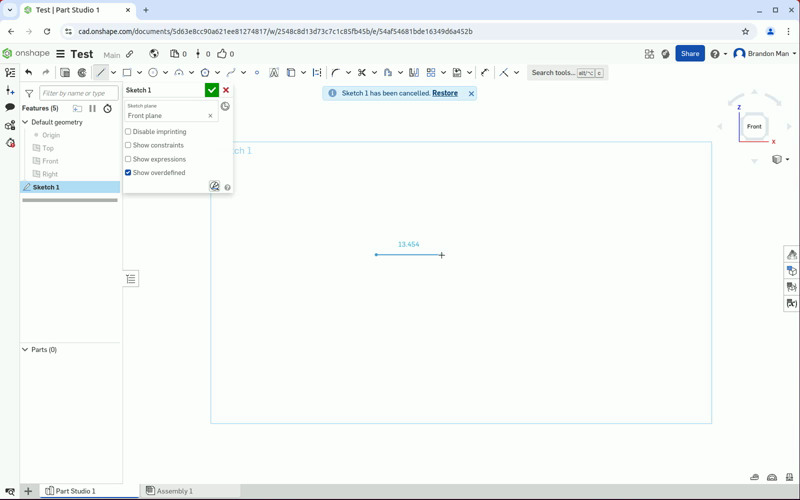
key_up(shift)
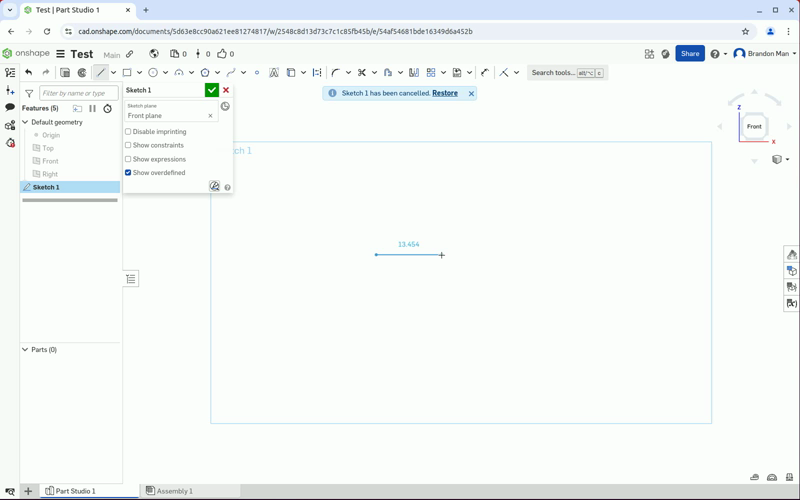
key_down(shift)
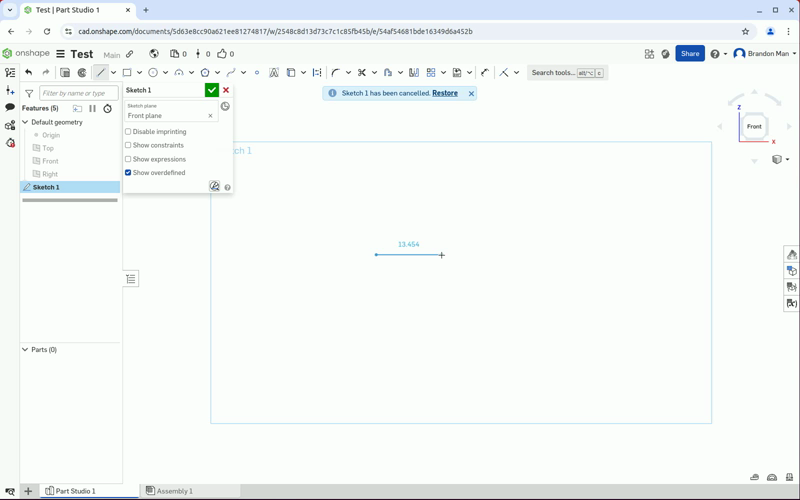
mouse_move(471, 254)
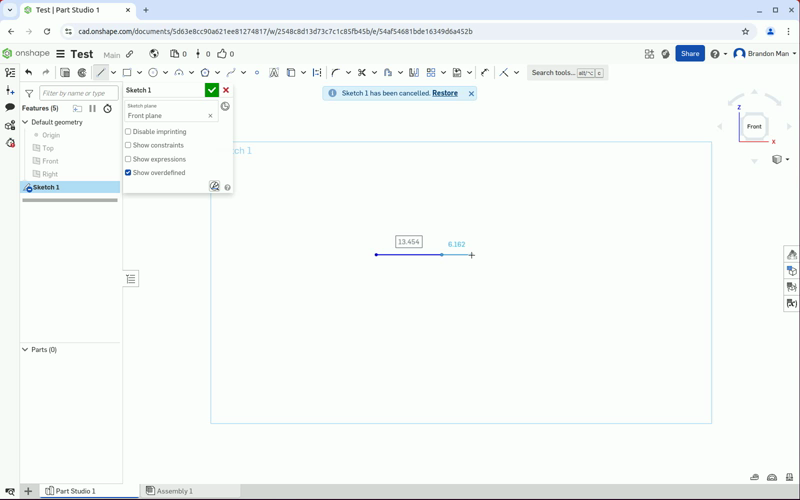
mouse_move(441, 267)
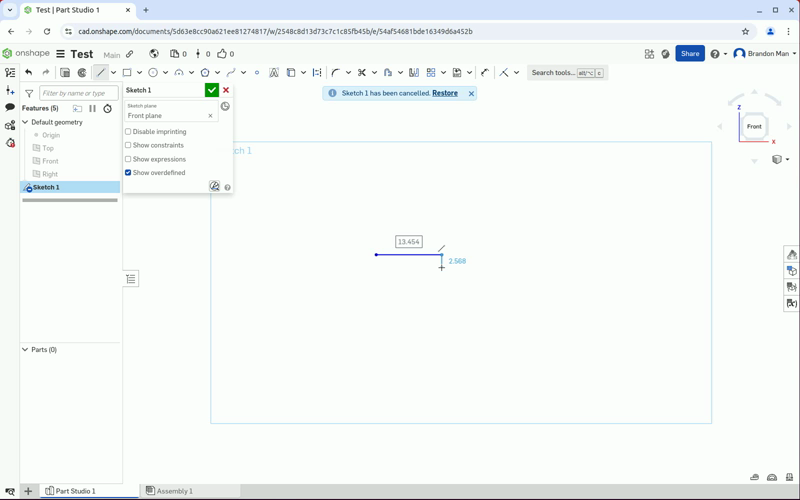
click(441, 267)
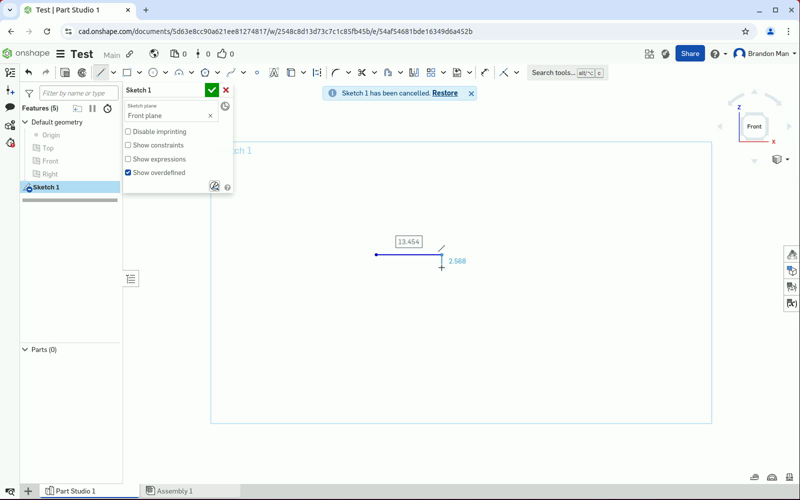
key_up(shift)
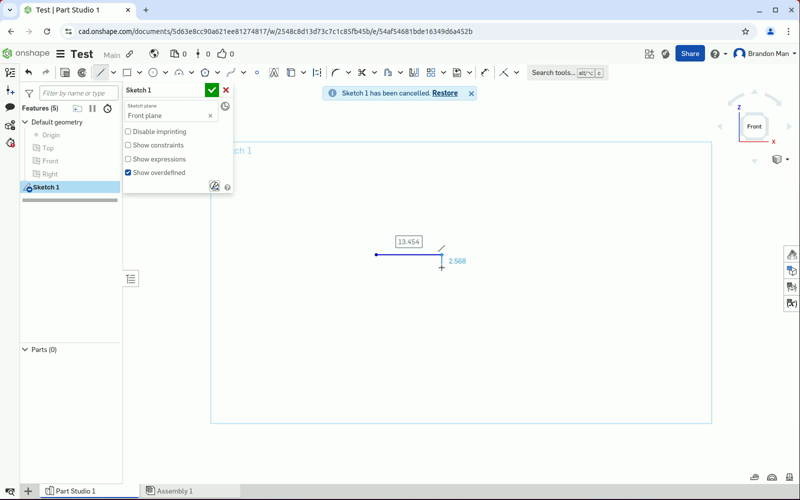
key_down(shift)
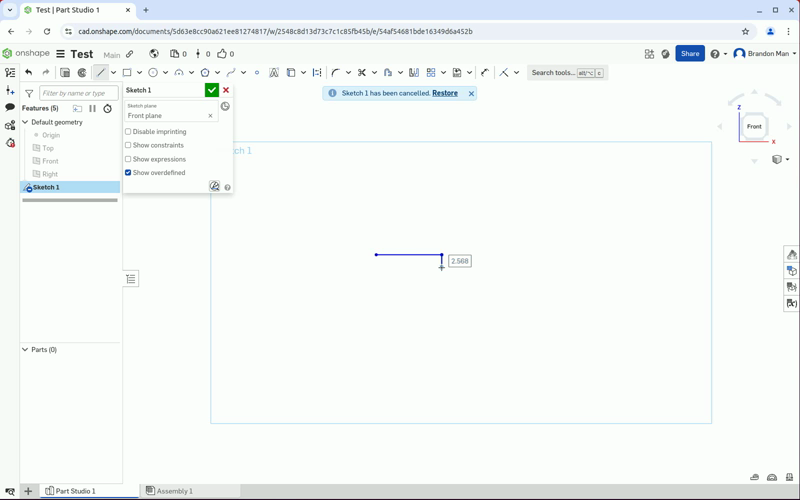
mouse_move(471, 267)
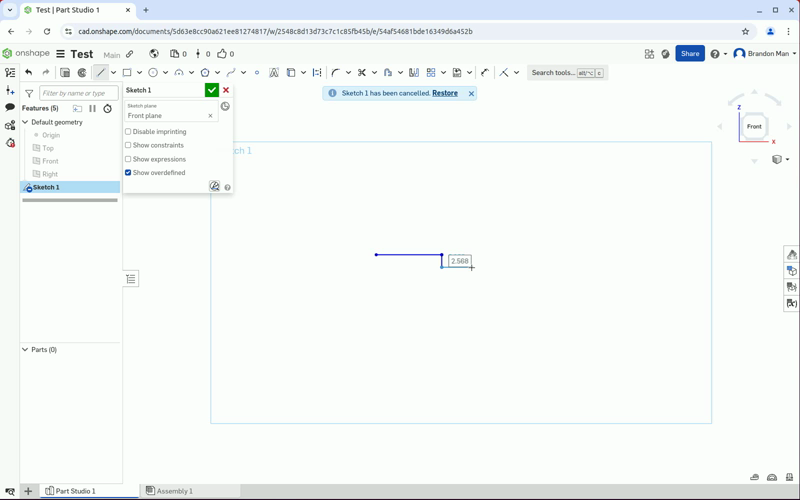
mouse_move(418, 267)
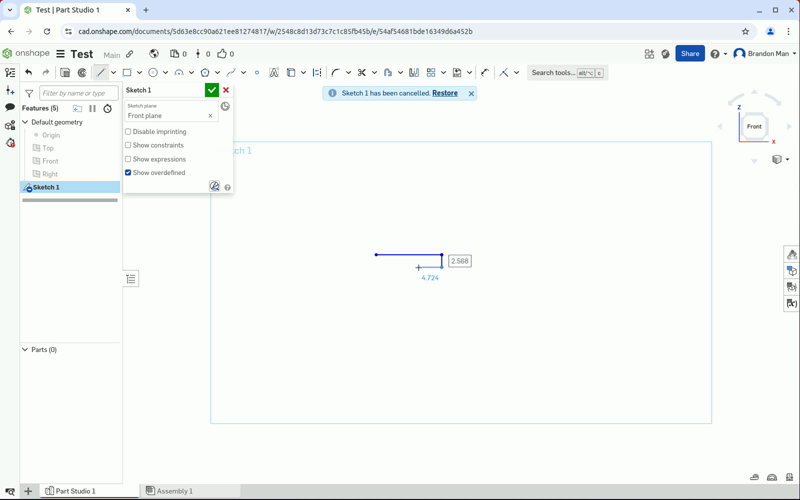
click(418, 267)
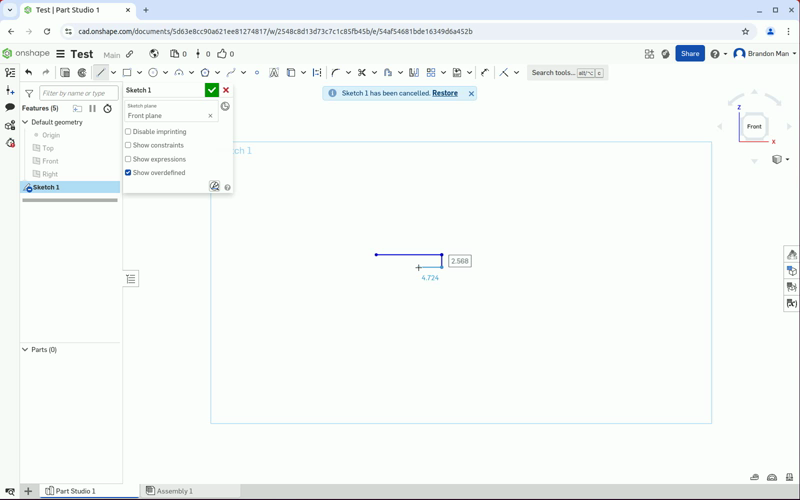
key_up(shift)
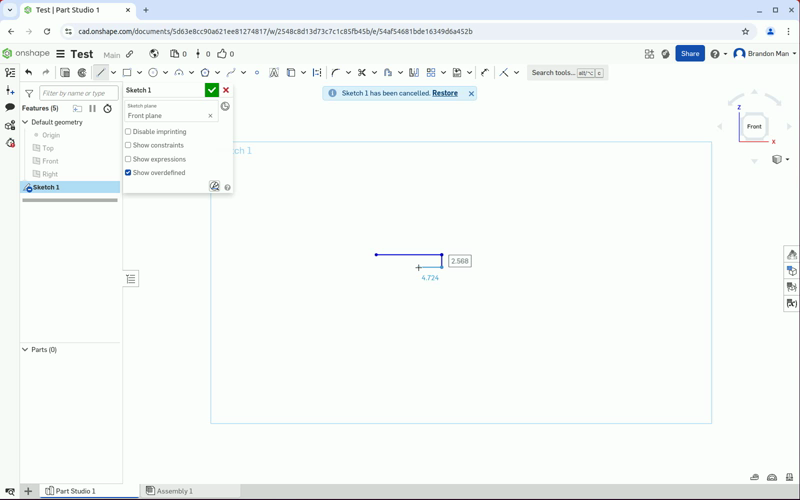
key_down(shift)
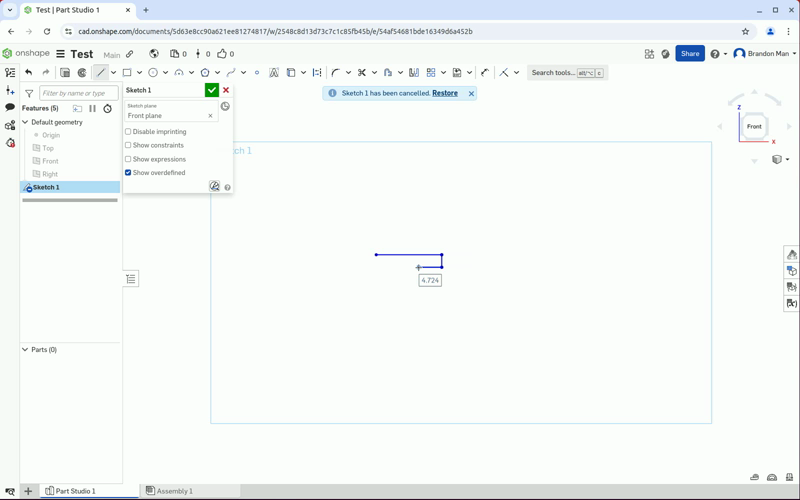
mouse_move(448, 267)
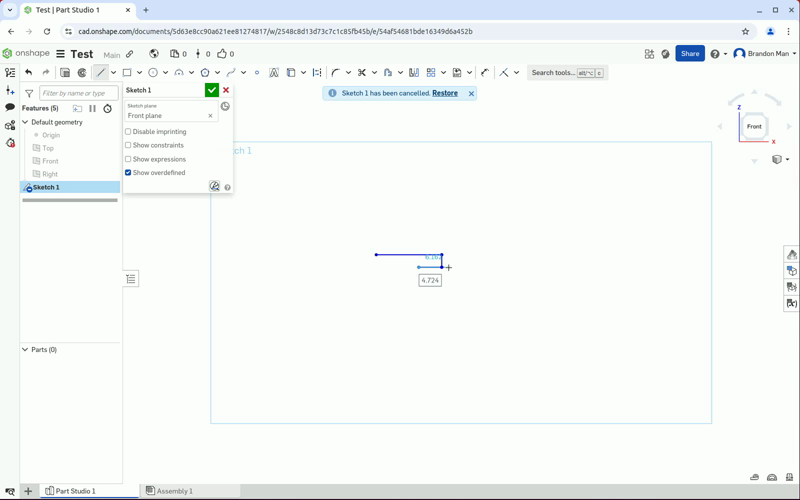
mouse_move(418, 282)
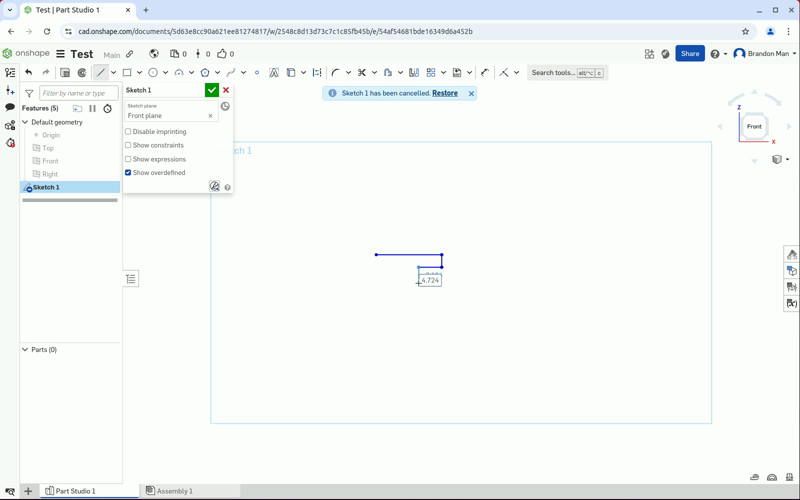
click(418, 282)
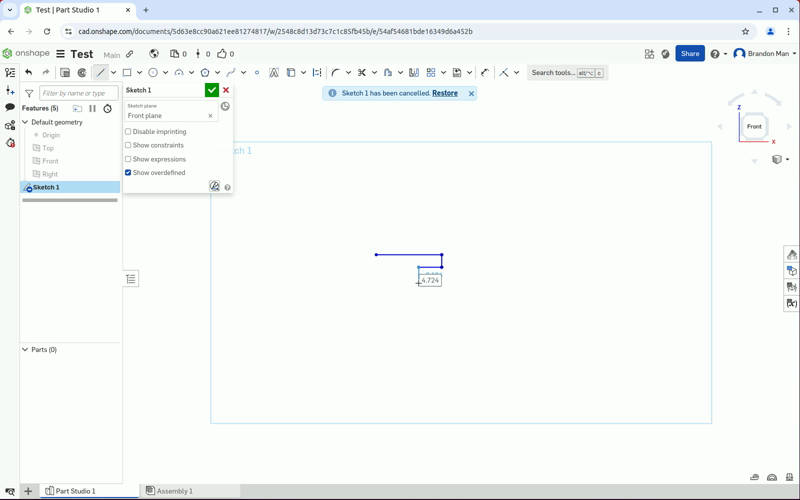
key_up(shift)
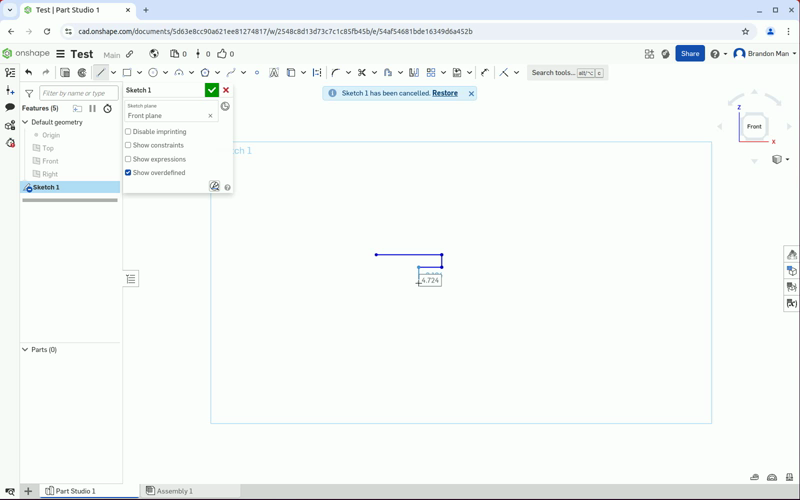
key_down(shift)
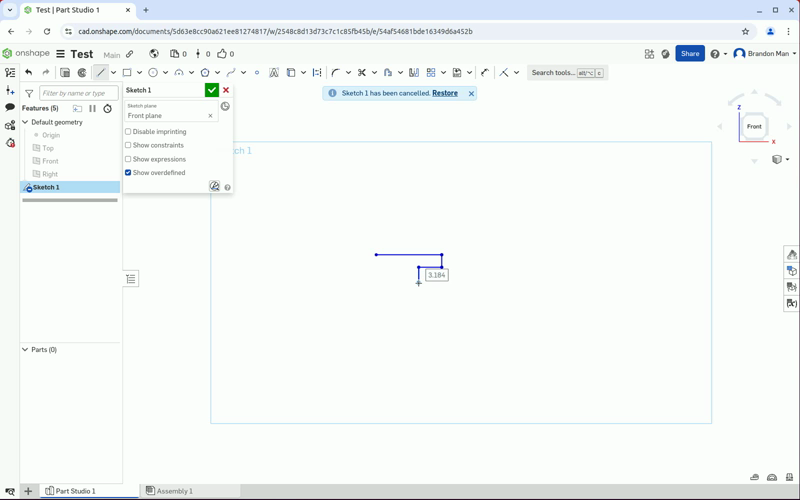
mouse_move(501, 282)
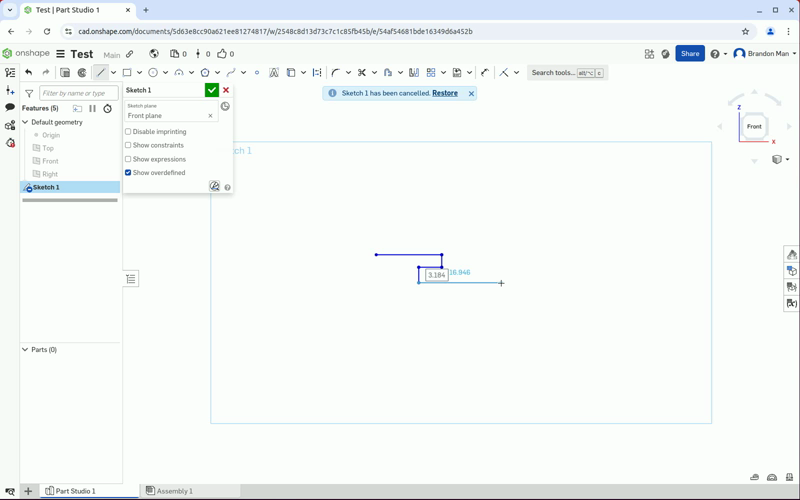
click(501, 282)
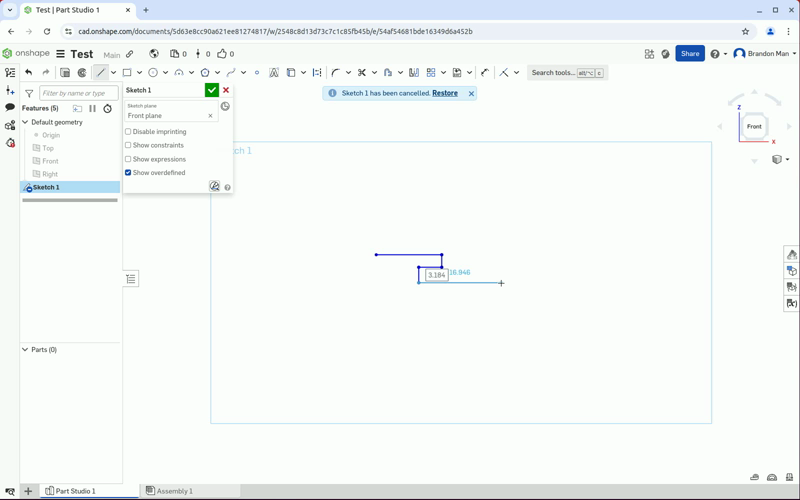
key_up(shift)
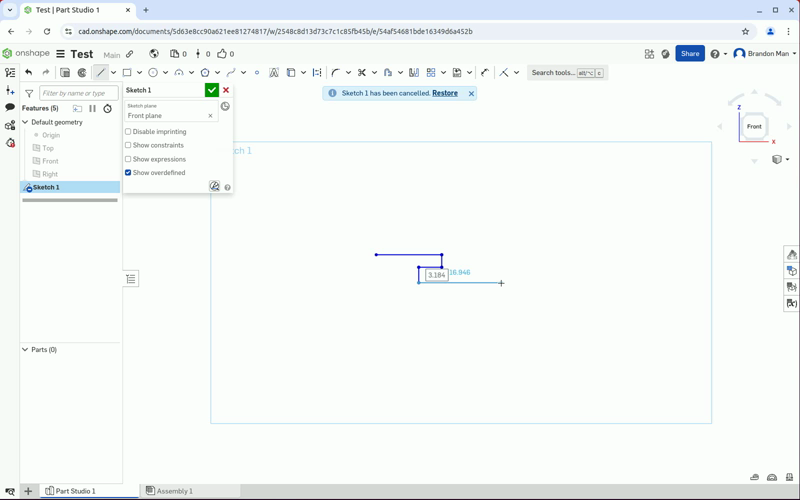
key_down(shift)
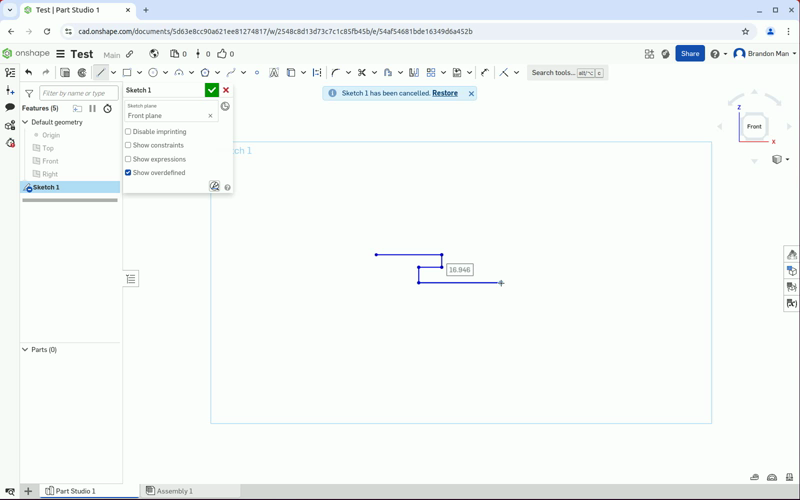
mouse_move(531, 282)
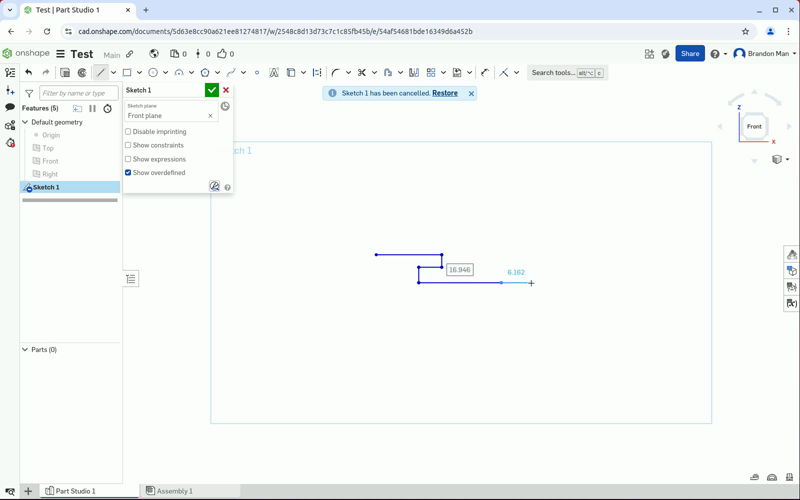
mouse_move(501, 267)
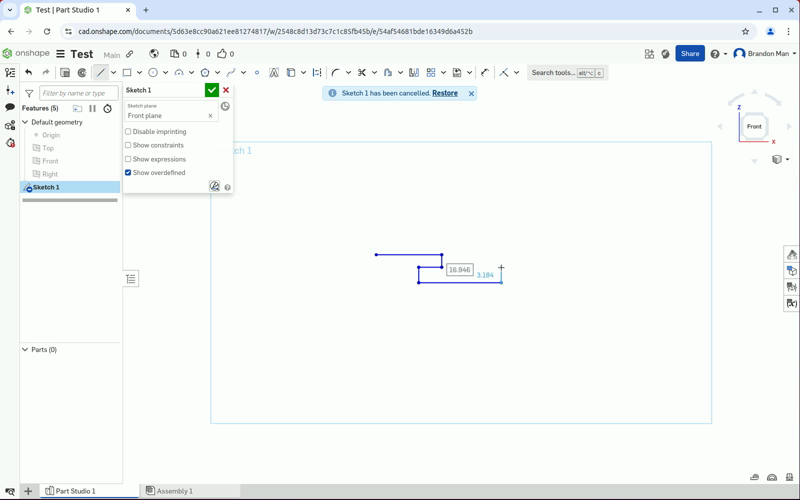
click(501, 267)
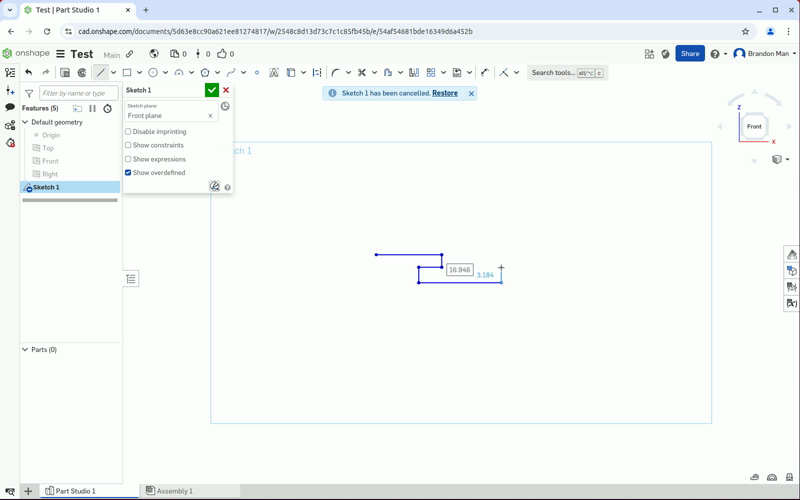
key_up(shift)
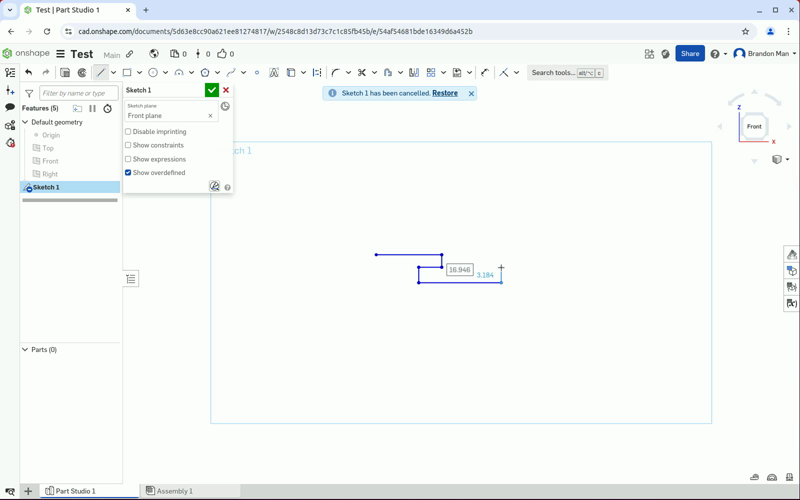
key_down(shift)
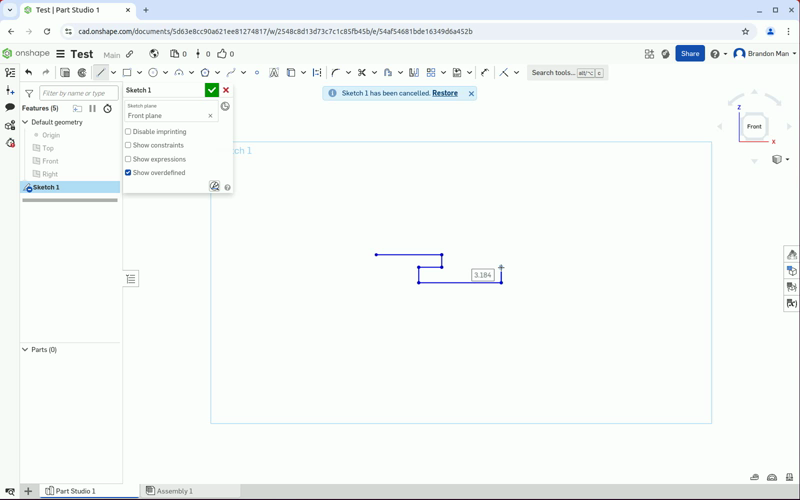
mouse_move(531, 267)
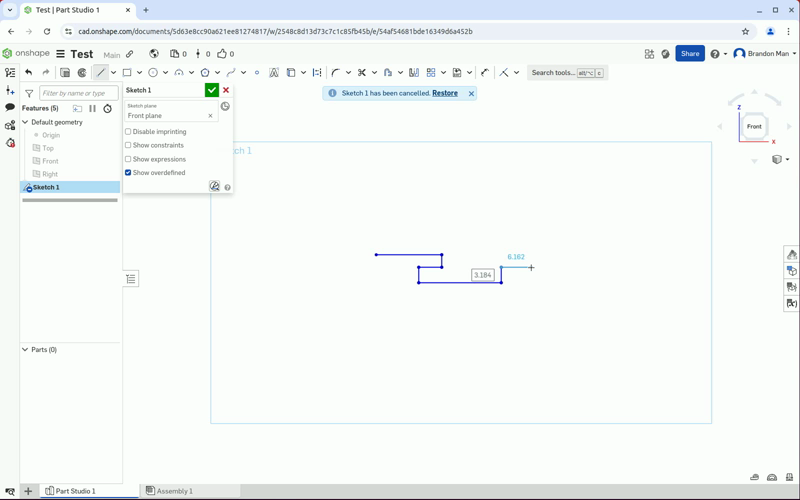
mouse_move(478, 267)
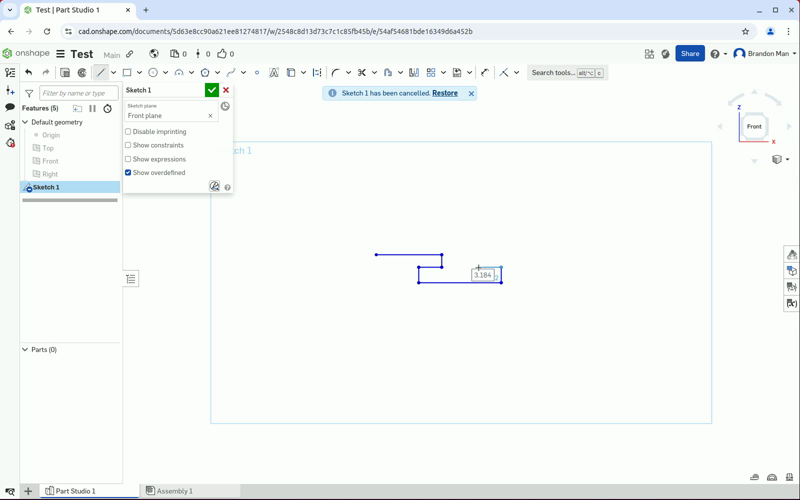
click(478, 267)
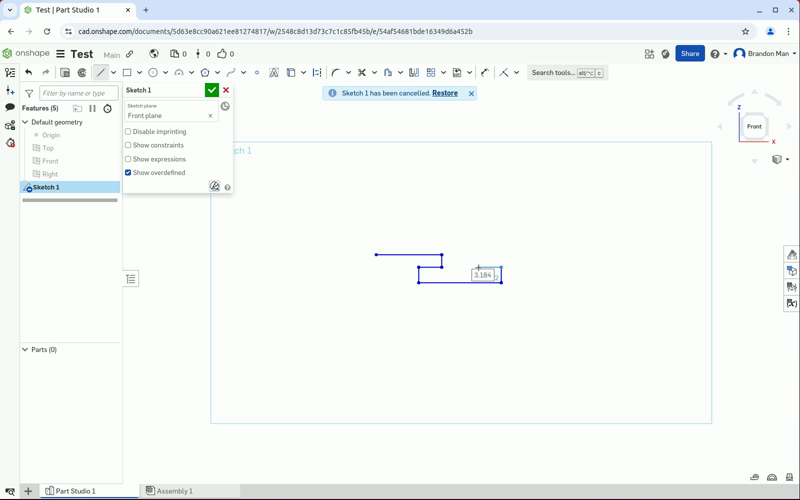
key_up(shift)
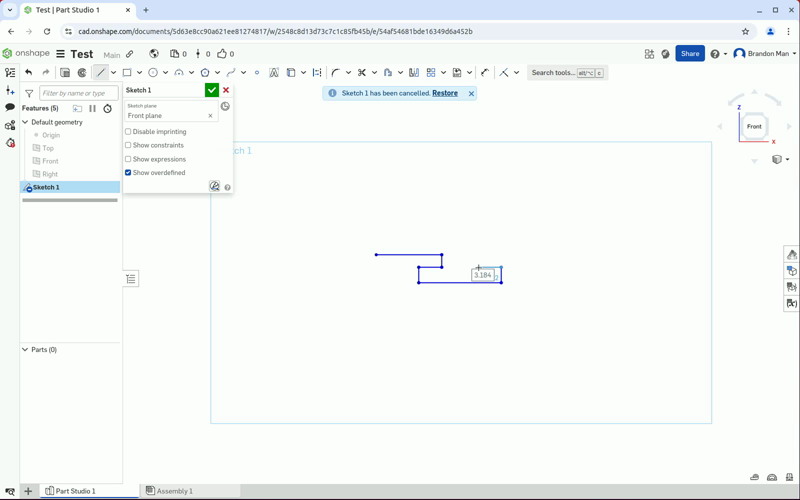
key_down(shift)
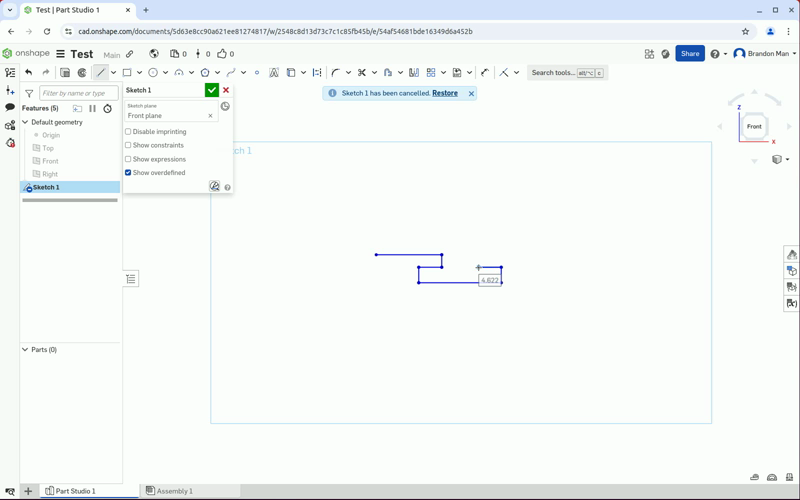
mouse_move(508, 267)
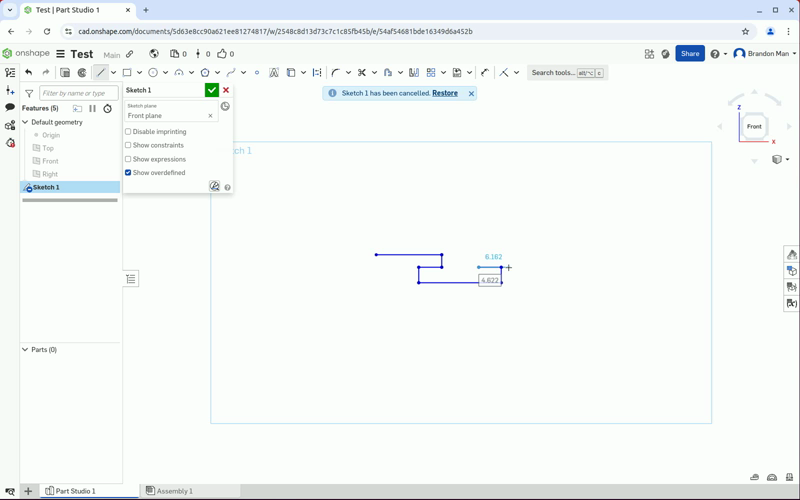
mouse_move(478, 254)
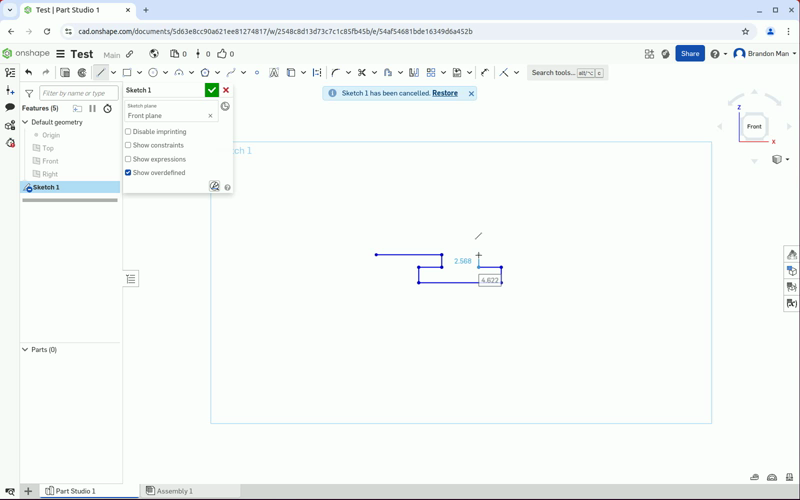
click(478, 254)
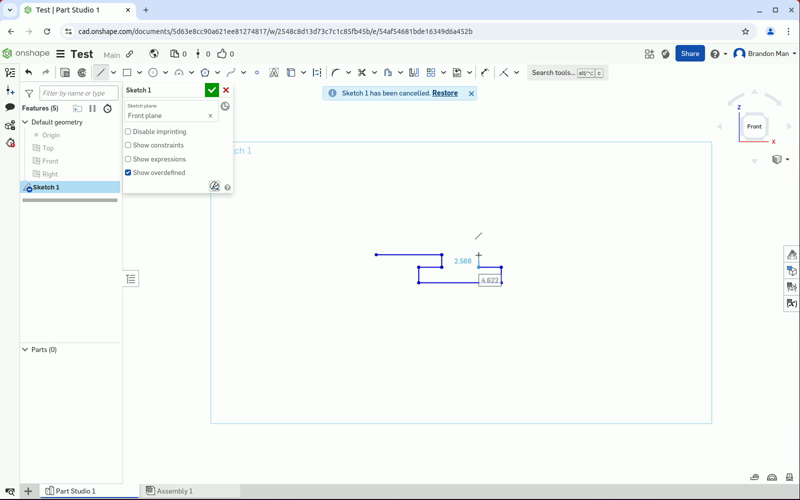
key_up(shift)
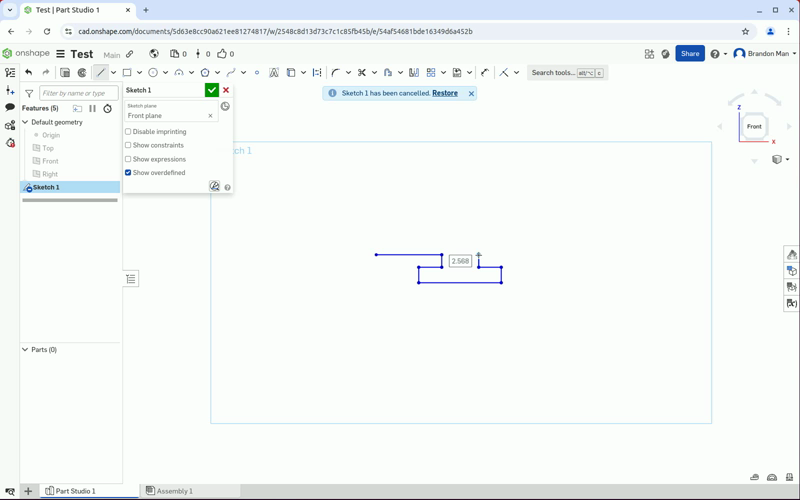
key_down(shift)
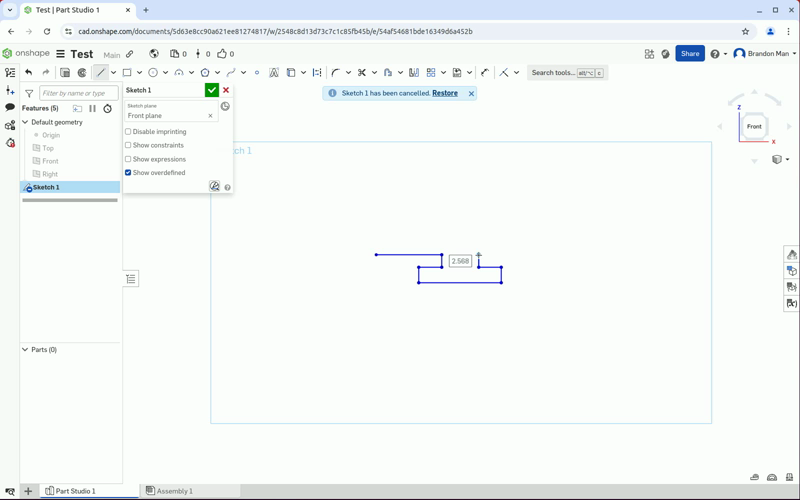
mouse_move(543, 254)
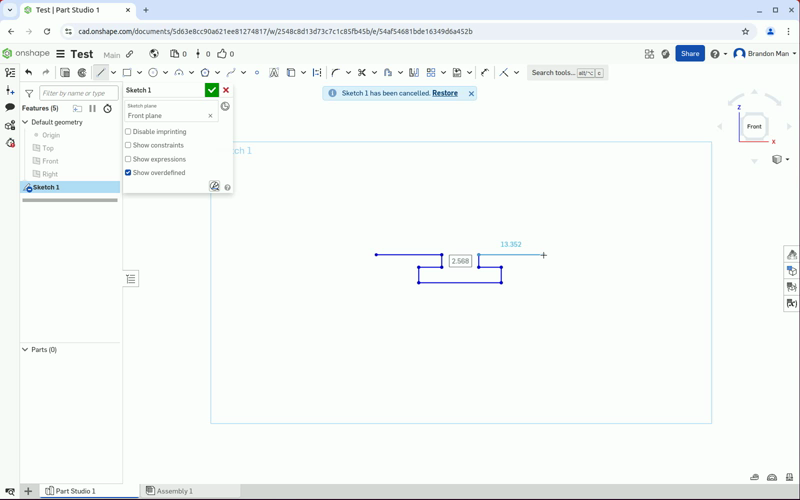
click(543, 254)
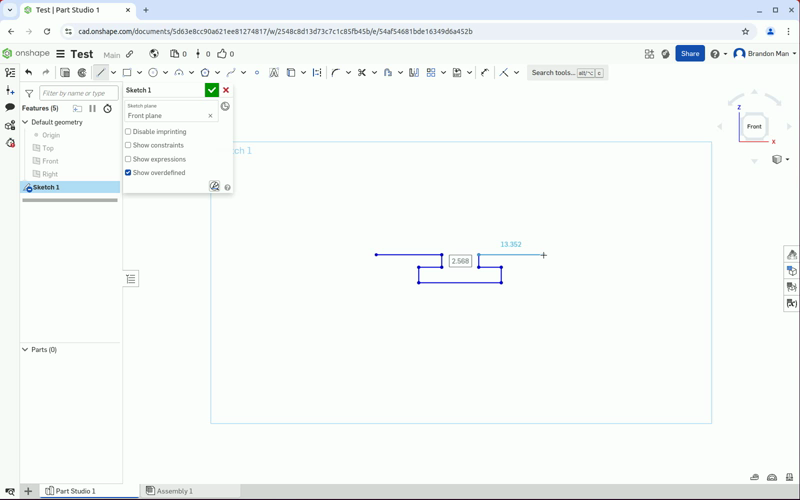
key_up(shift)
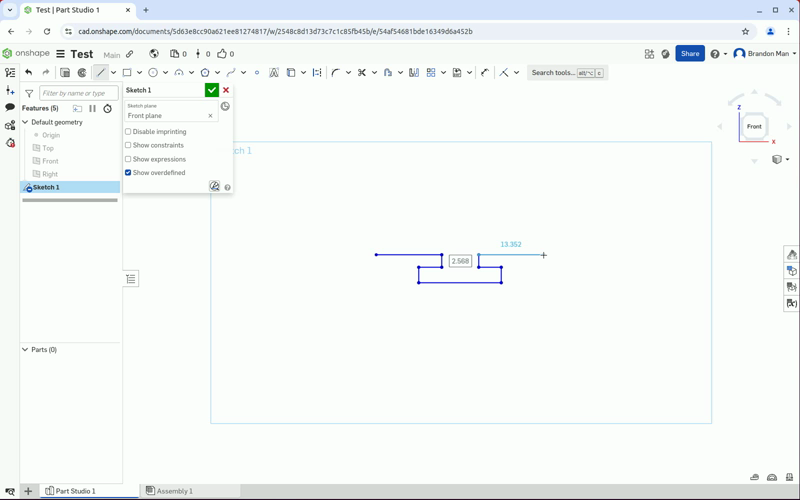
key_down(shift)
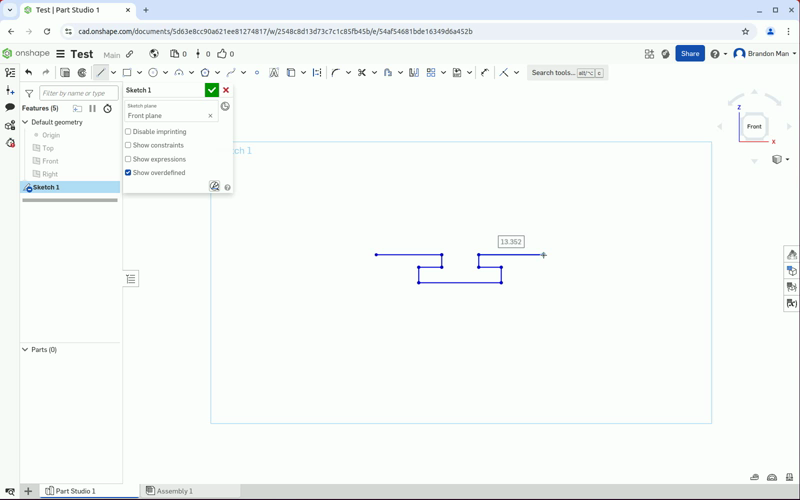
mouse_move(543, 170)
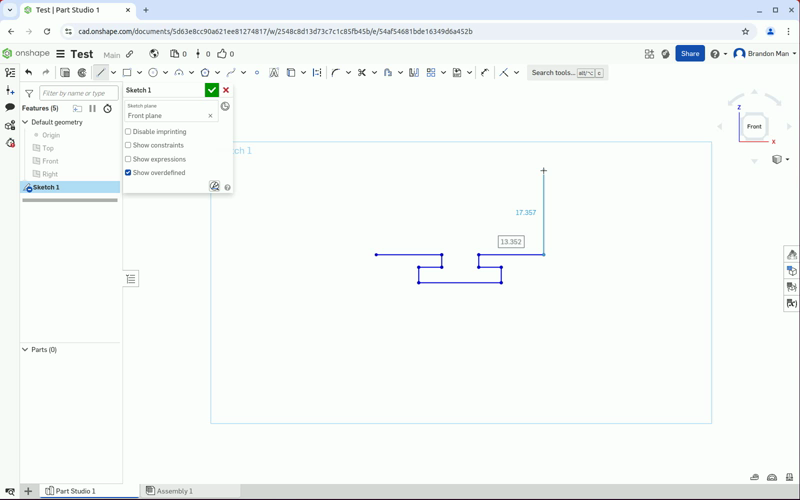
click(543, 170)
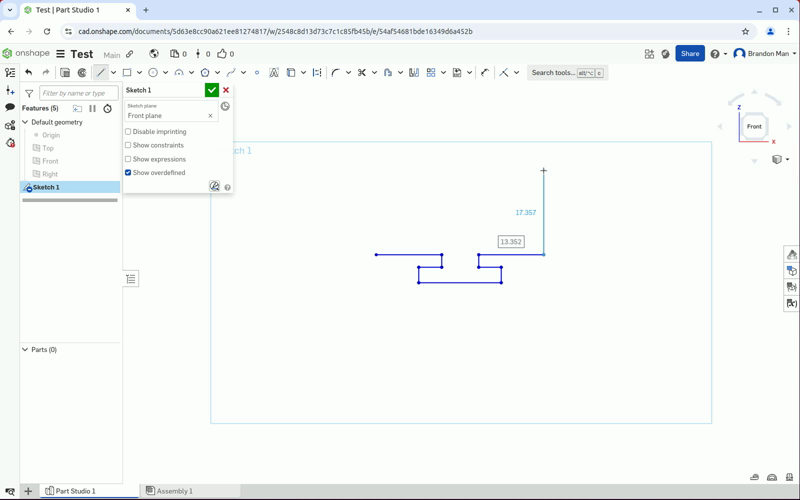
key_up(shift)
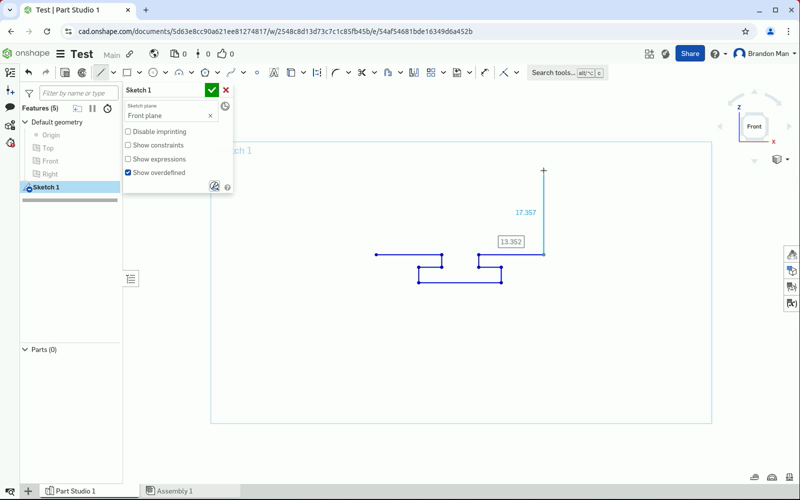
key_down(shift)
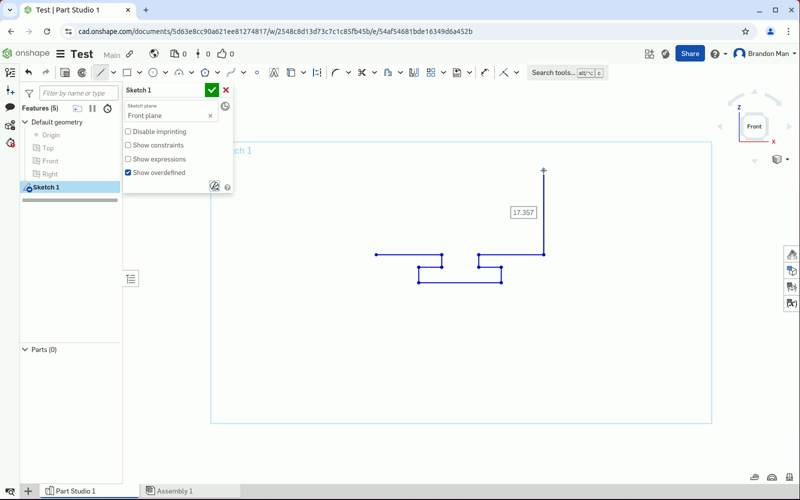
mouse_move(376, 170)
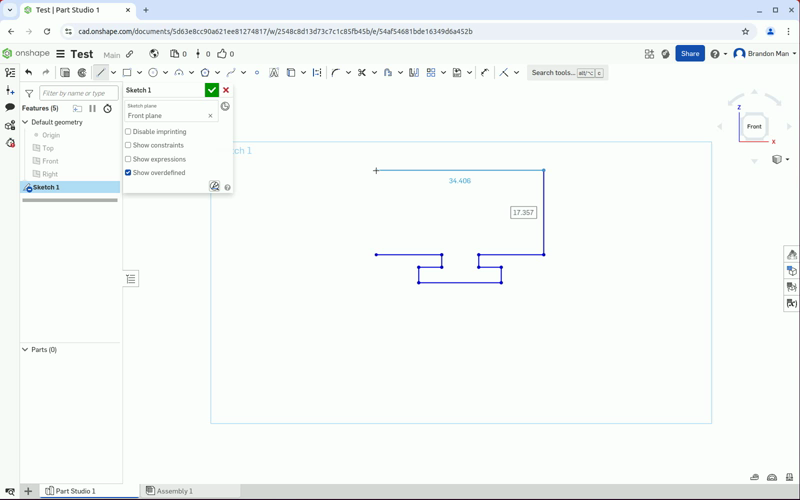
click(376, 170)
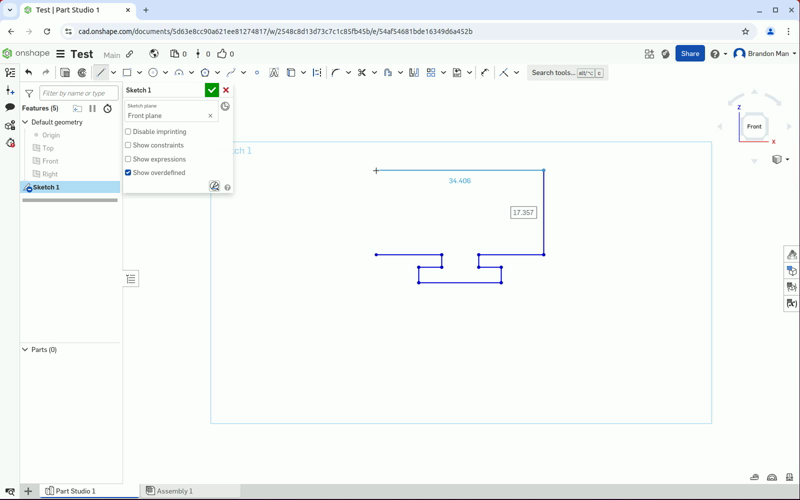
key_up(shift)
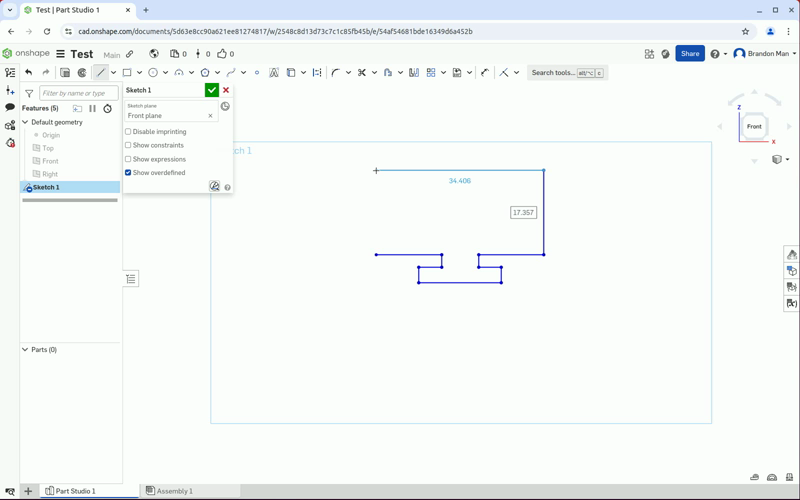
key_down(shift)
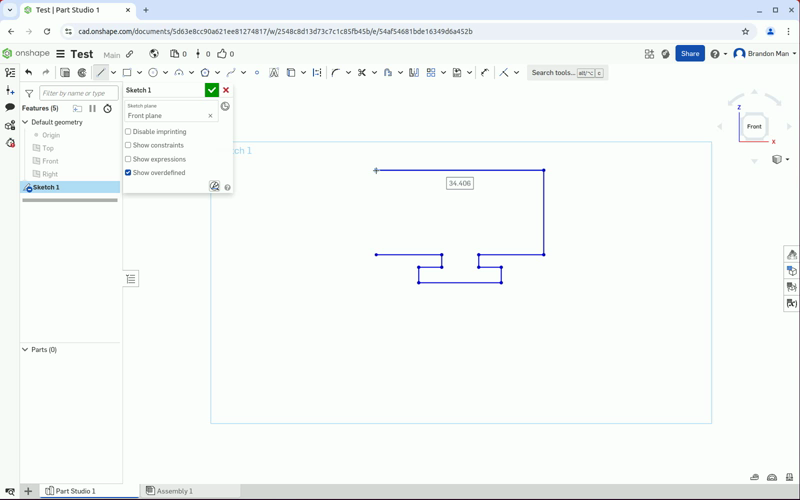
mouse_move(376, 254)
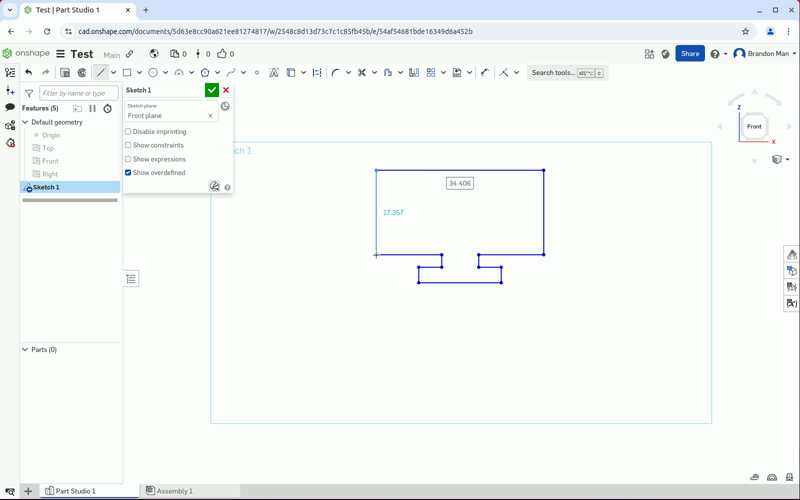
key_up(shift)
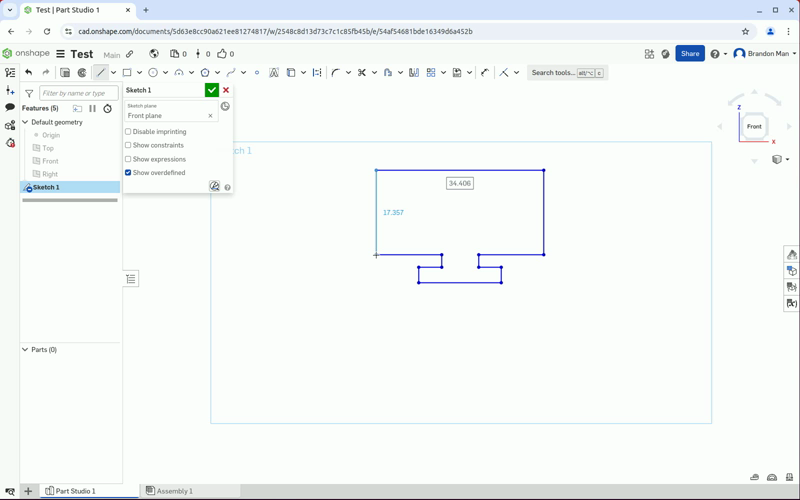
click(376, 254)
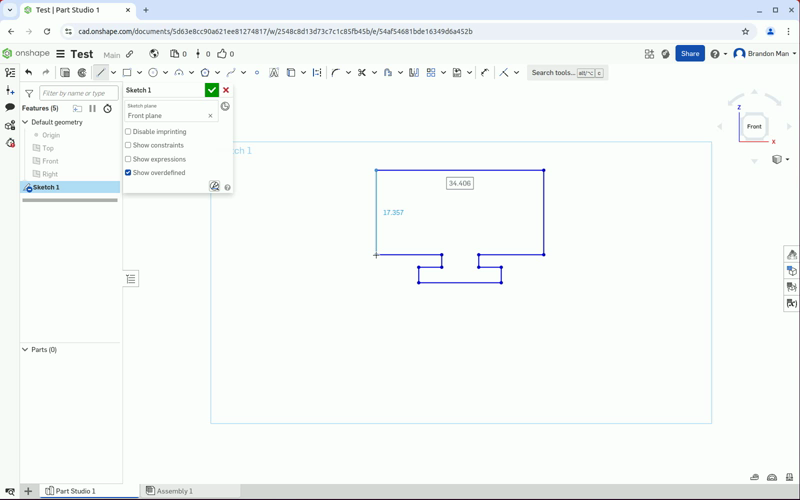
key(esc)
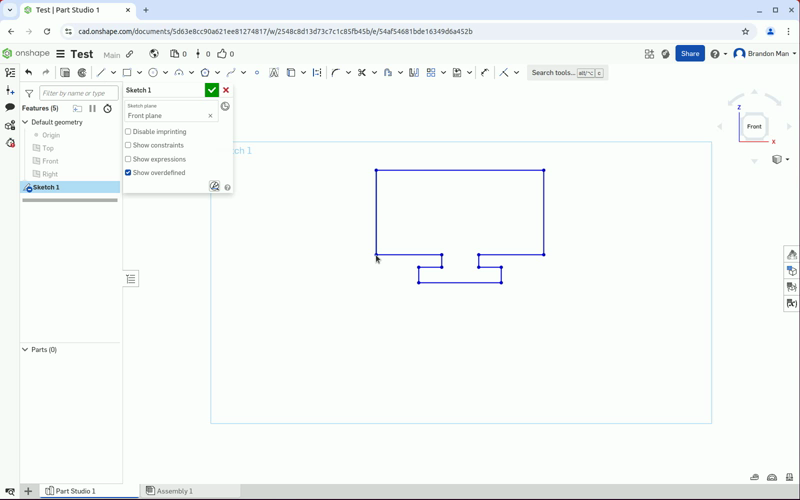
mouse_move(460, 238)
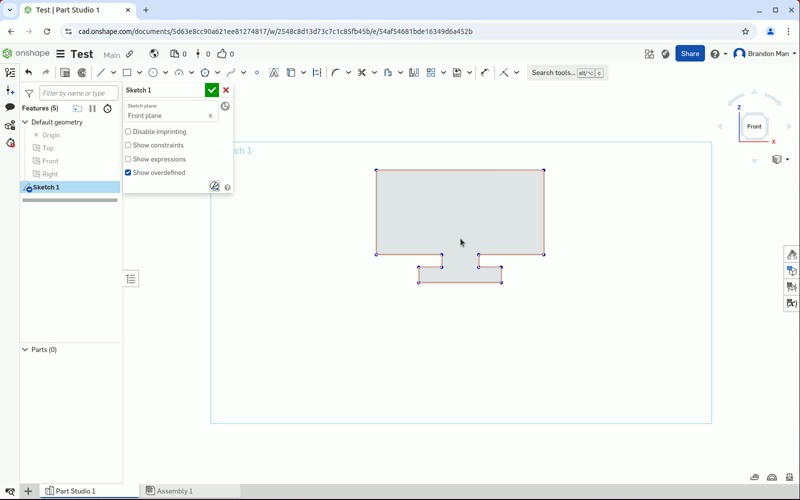
click(460, 238)
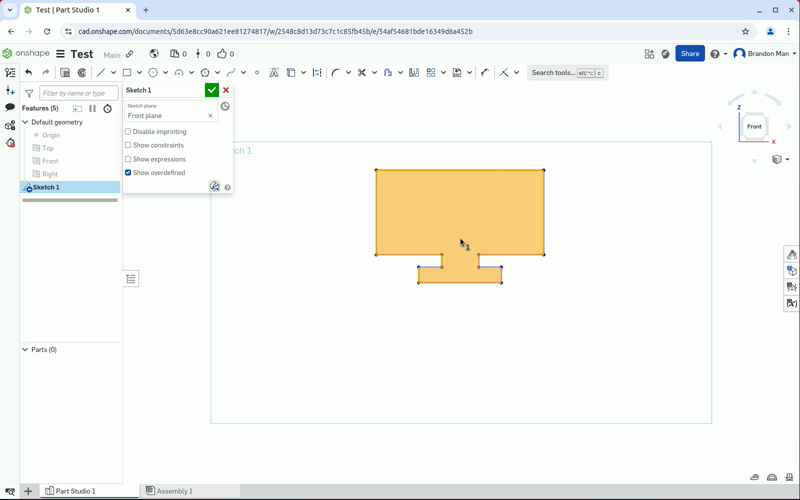
mouse_move(73, 352)
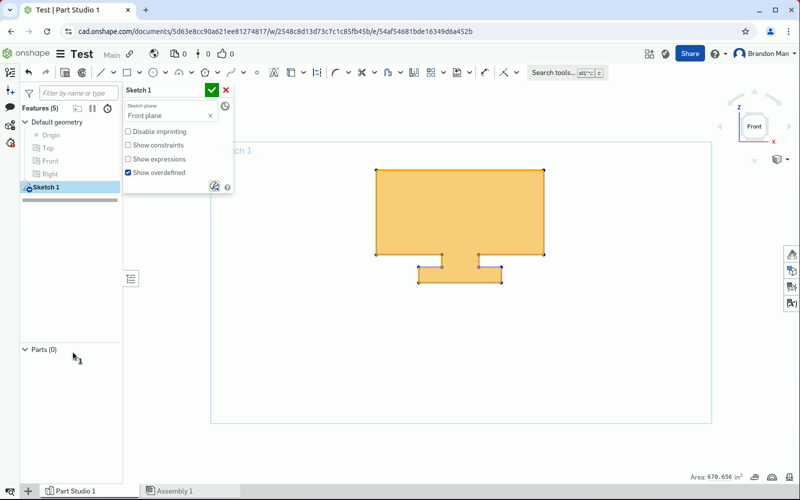
key(shift+y)
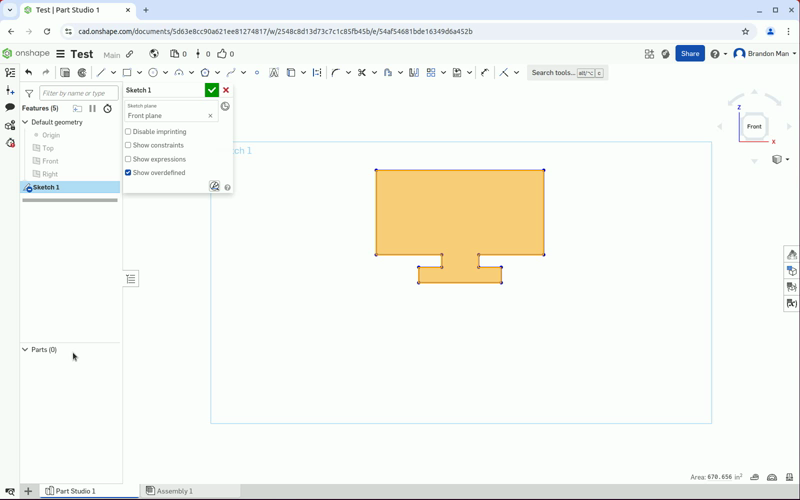
key(shift+e)
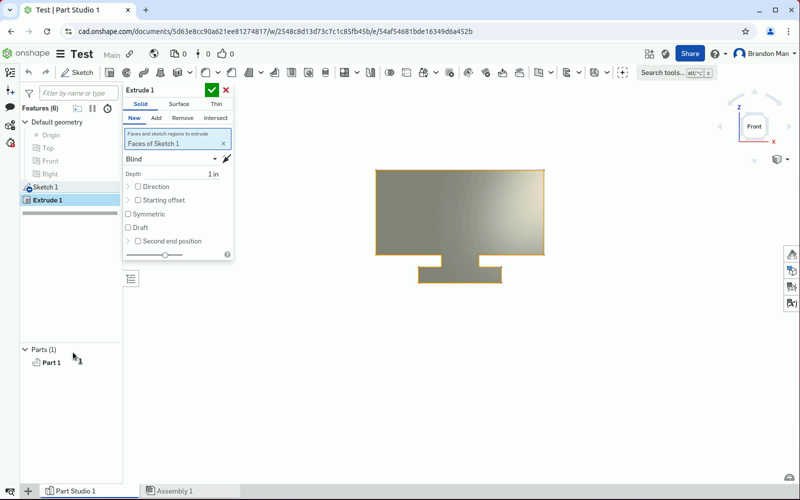
mouse_move(143, 106)
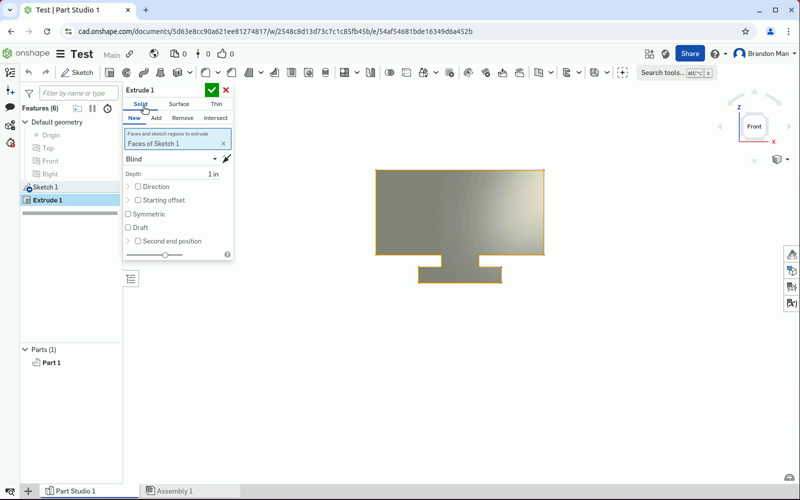
click(143, 106)
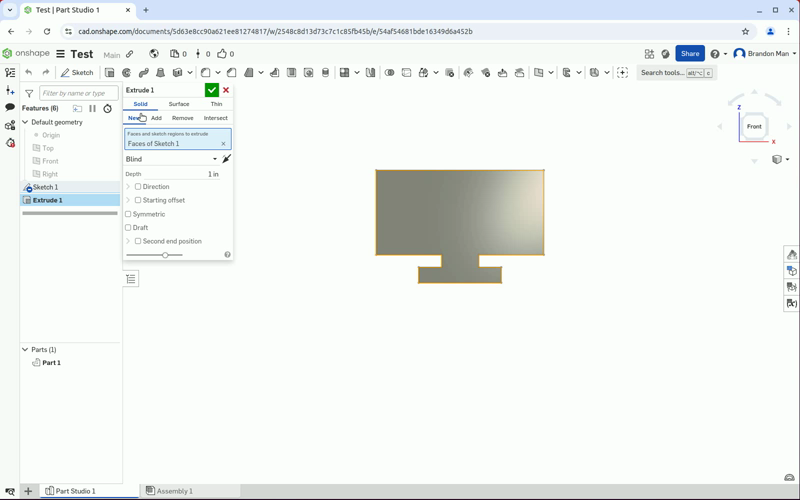
mouse_move(137, 120)
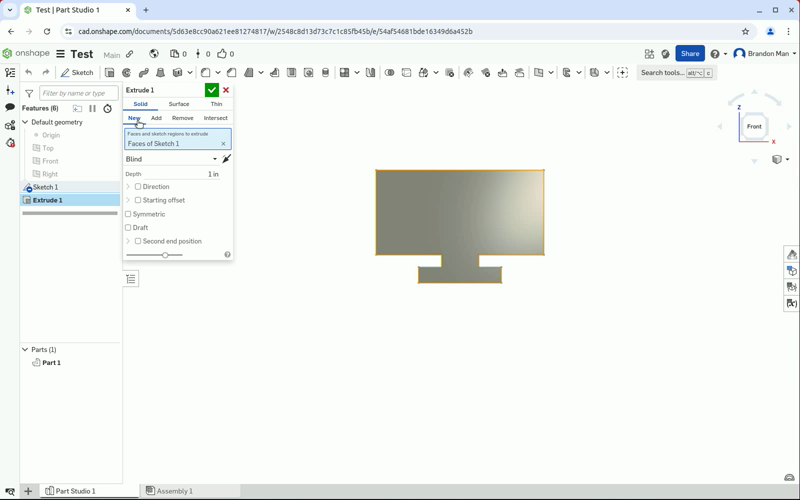
click(137, 120)
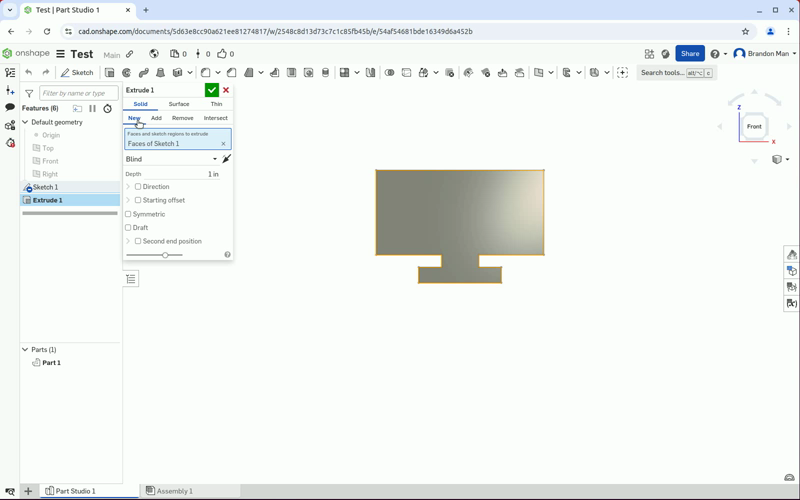
key(tab, 4)
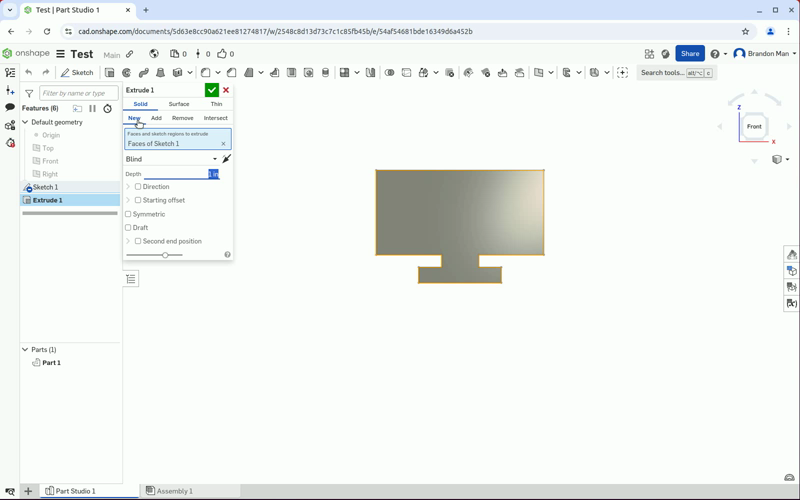
text(-15.405)
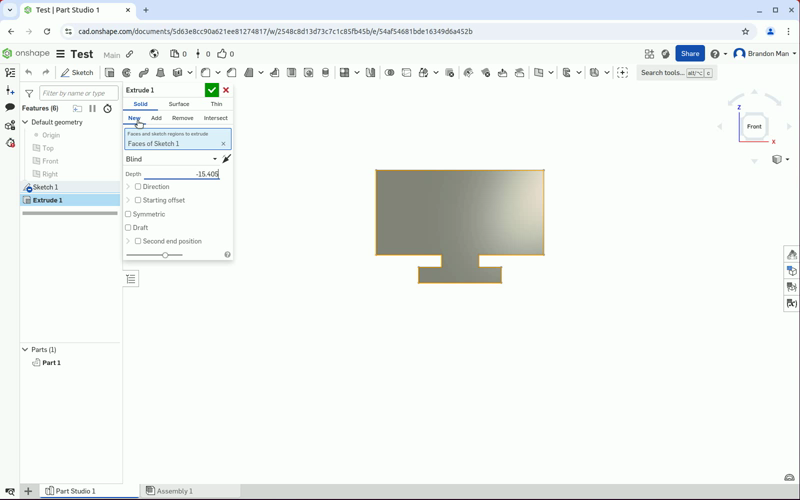
key(enter)
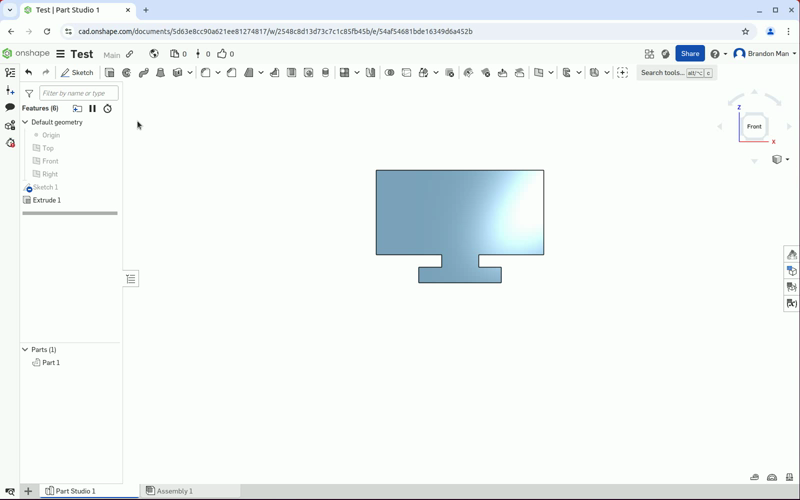
key(shift+h)
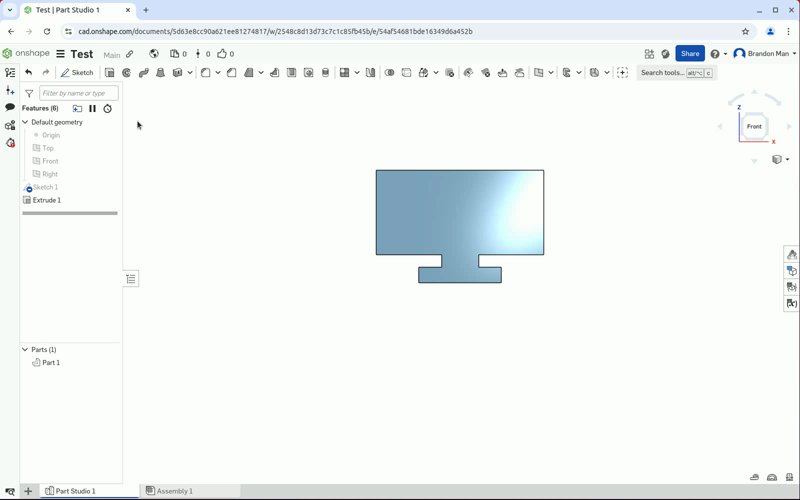
key(shift+h)
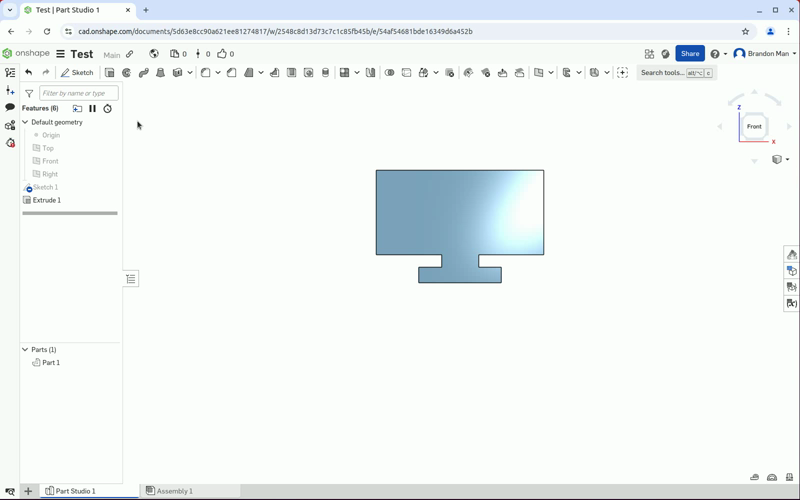
mouse_move(73, 189)
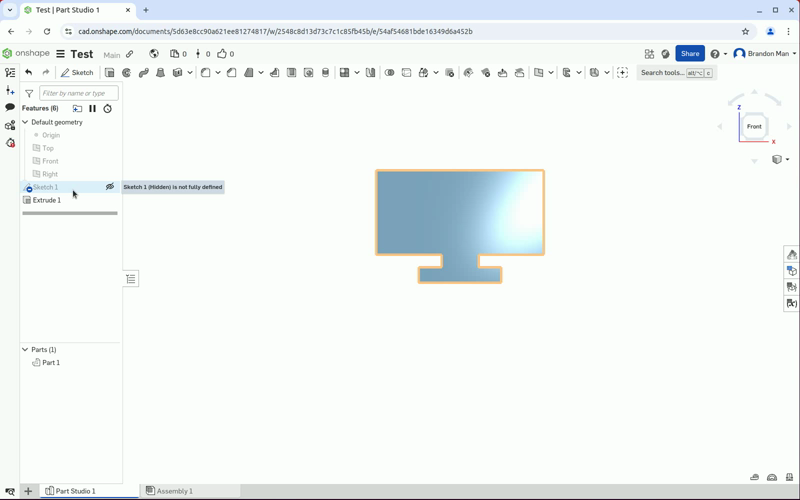
click(73, 189)
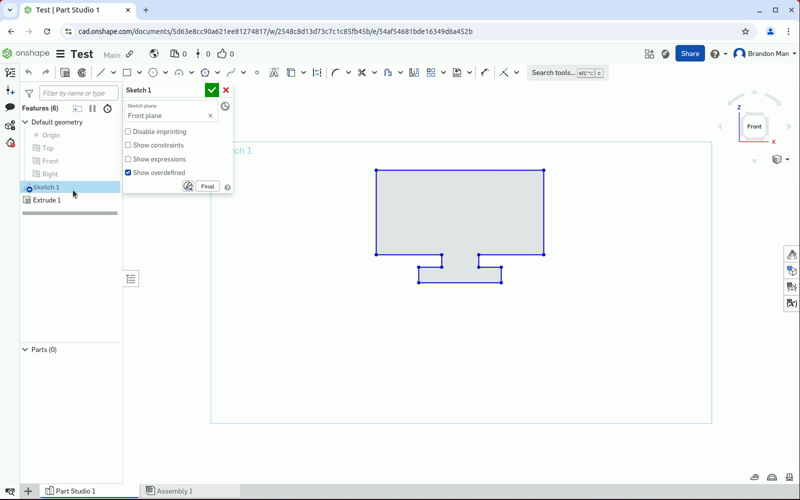
mouse_move(229, 92)
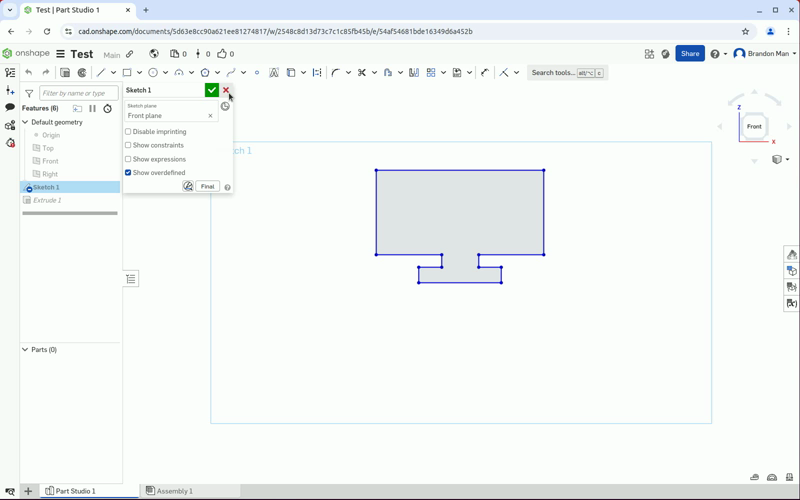
click(229, 92)
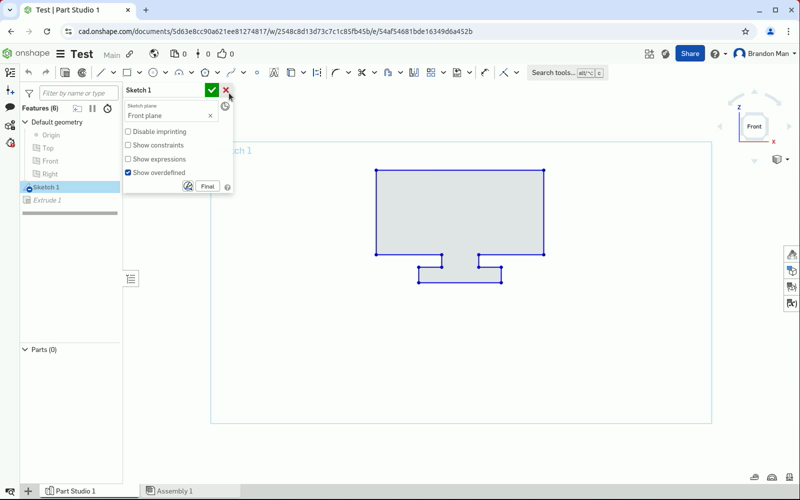
key(shift+s)
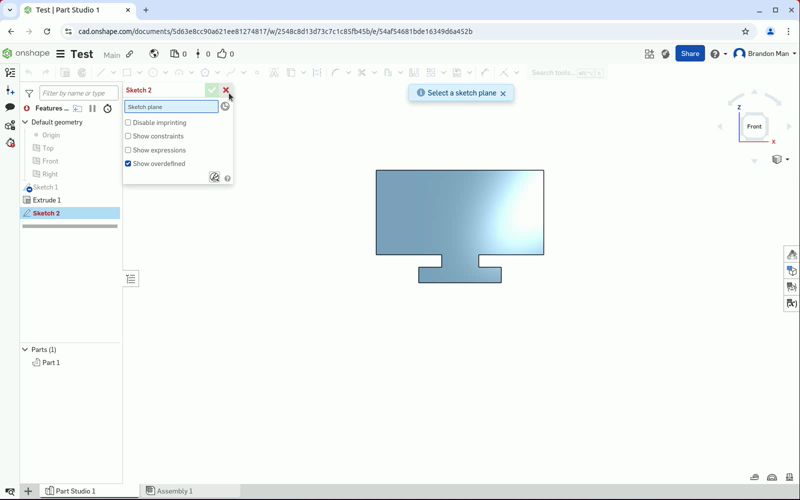
mouse_move(73, 163)
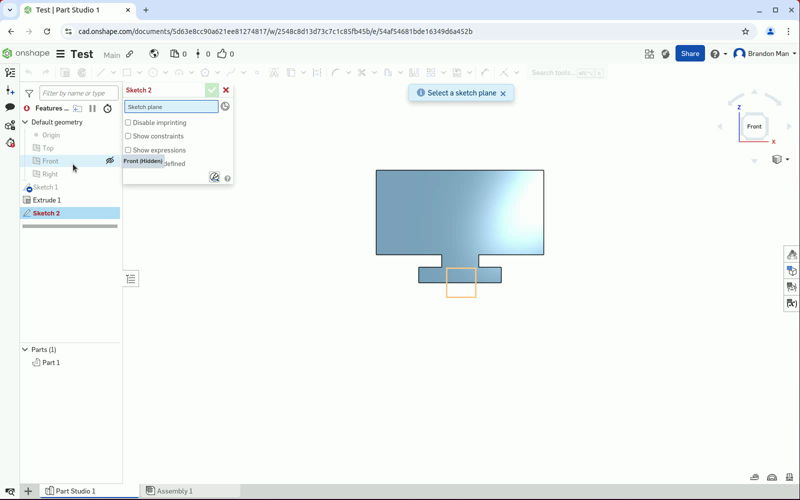
click(73, 163)
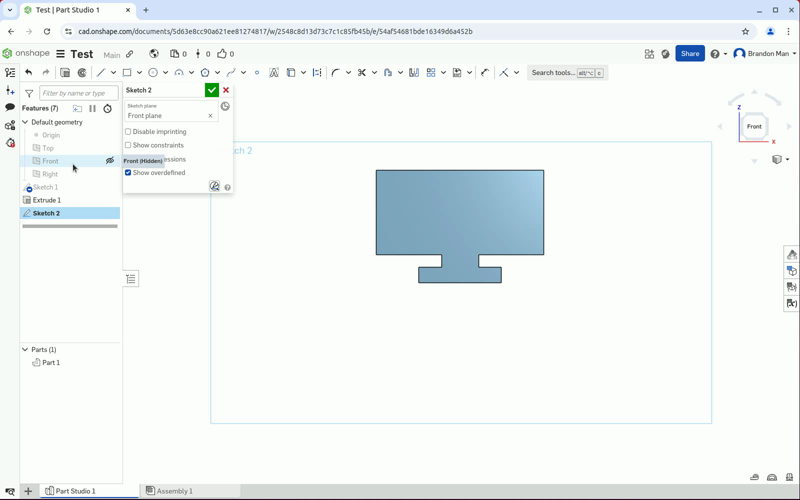
mouse_move(73, 352)
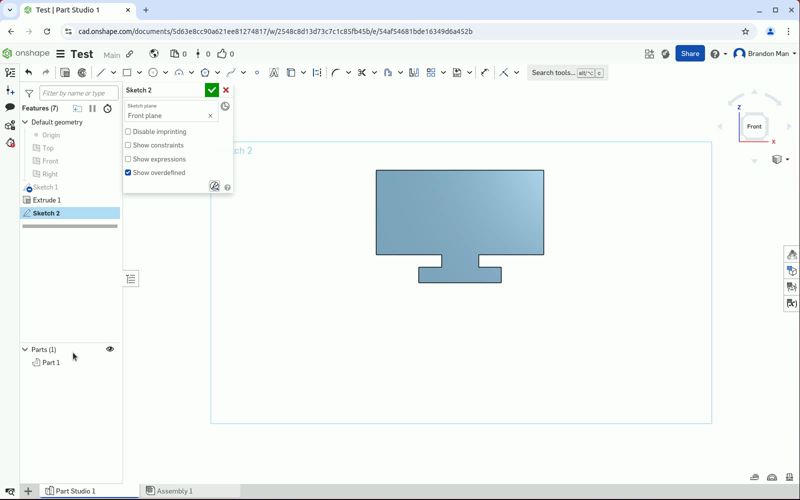
key(y)
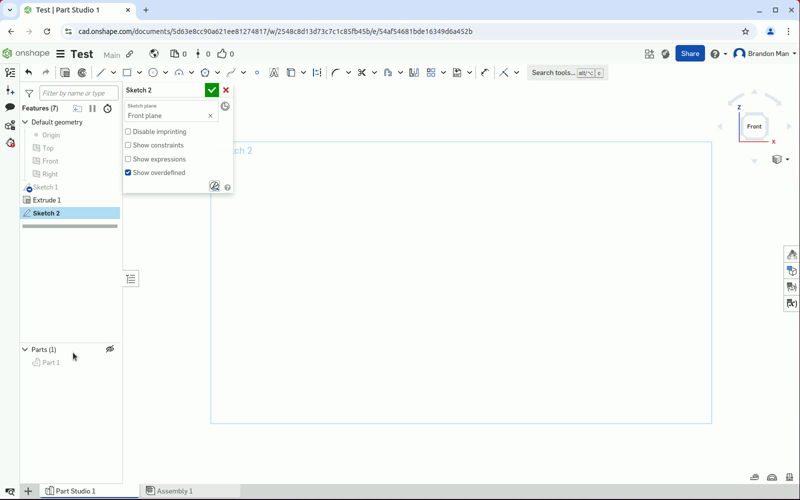
key(l)
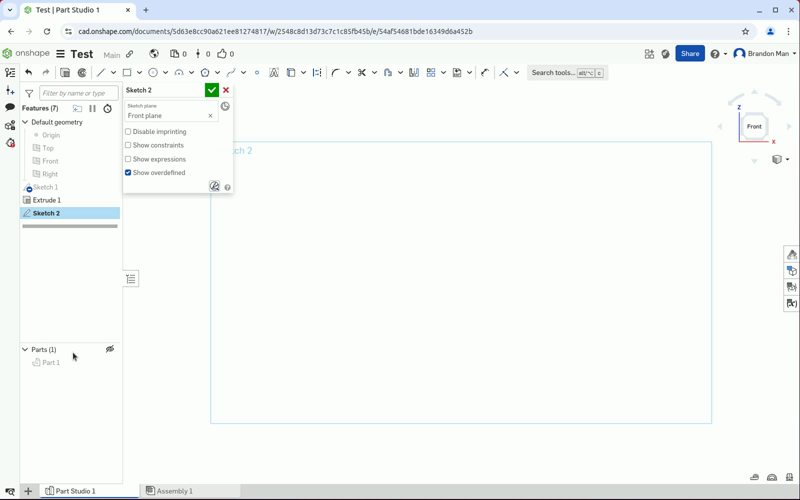
key_down(shift)
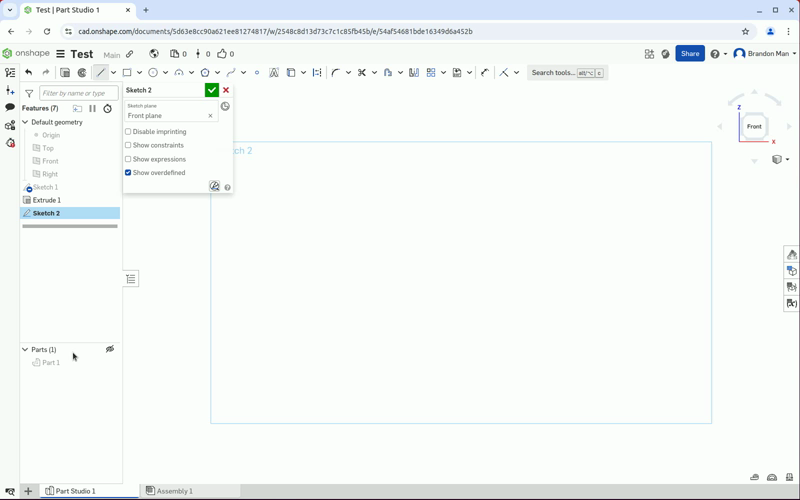
mouse_move(376, 237)
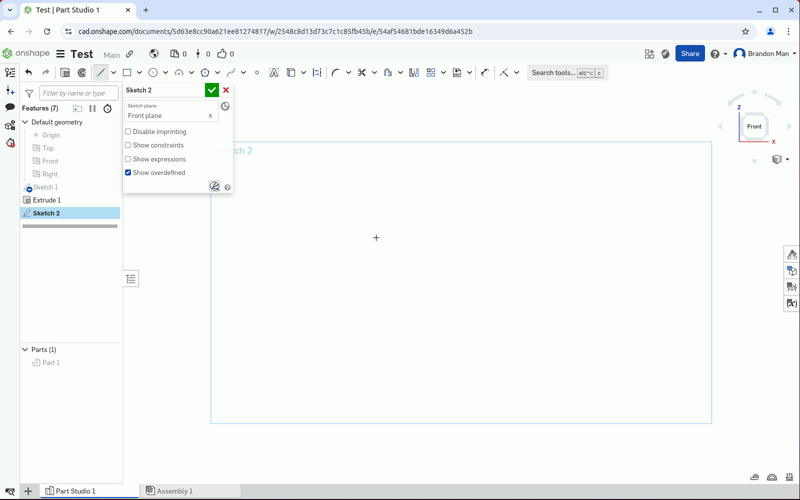
click(376, 237)
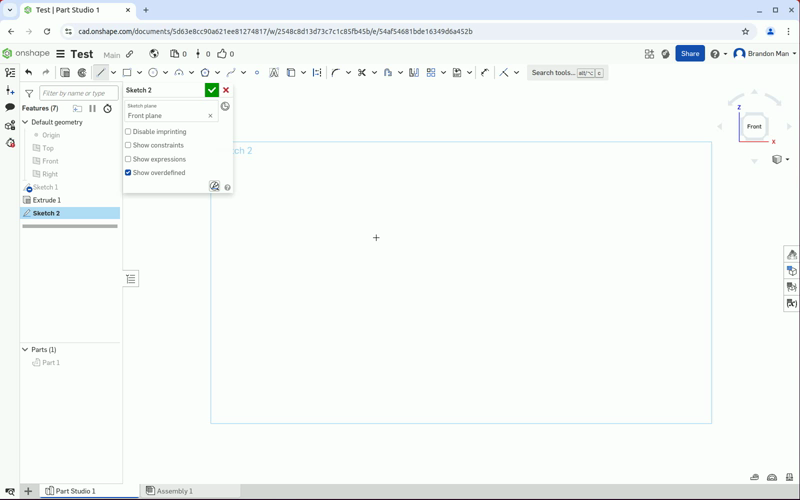
key_up(shift)
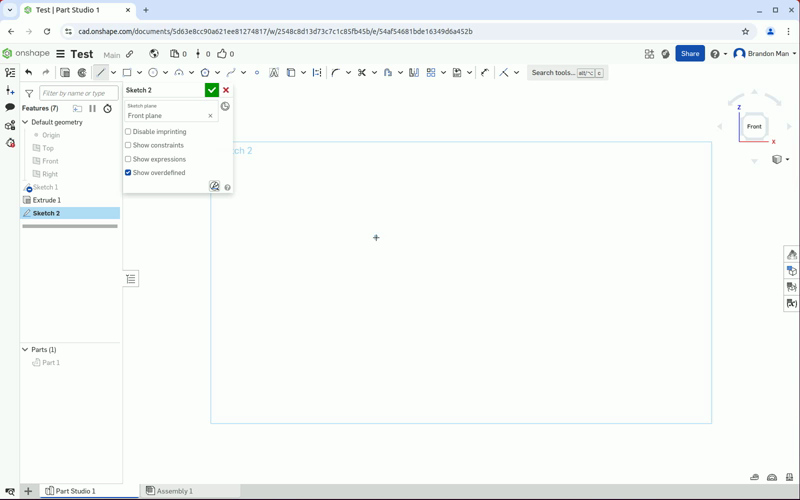
key_down(shift)
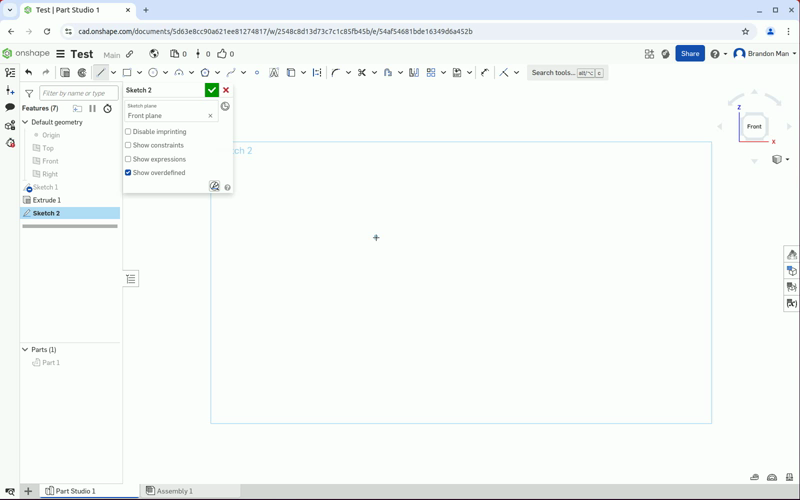
mouse_move(406, 237)
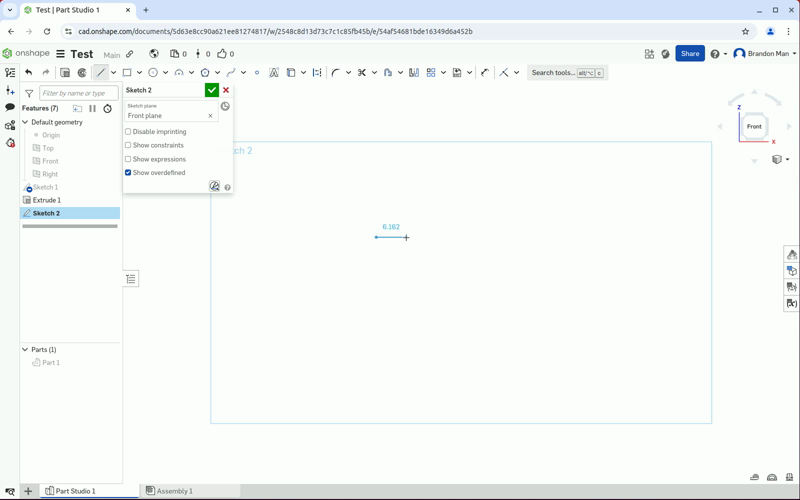
mouse_move(397, 237)
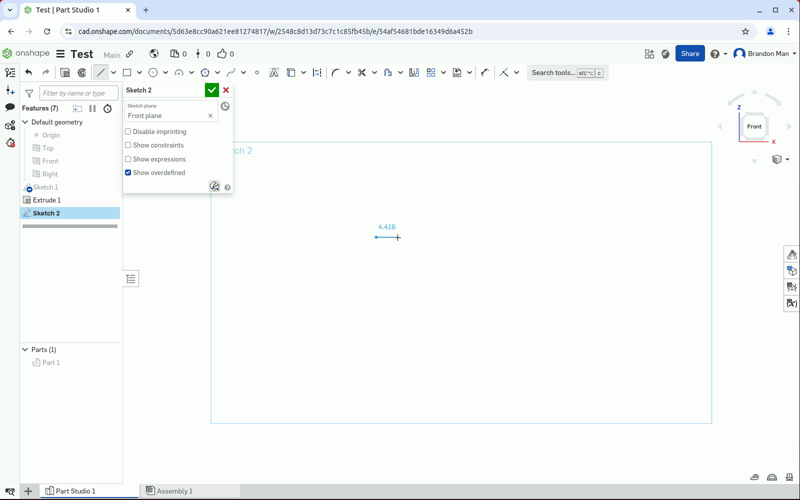
click(397, 237)
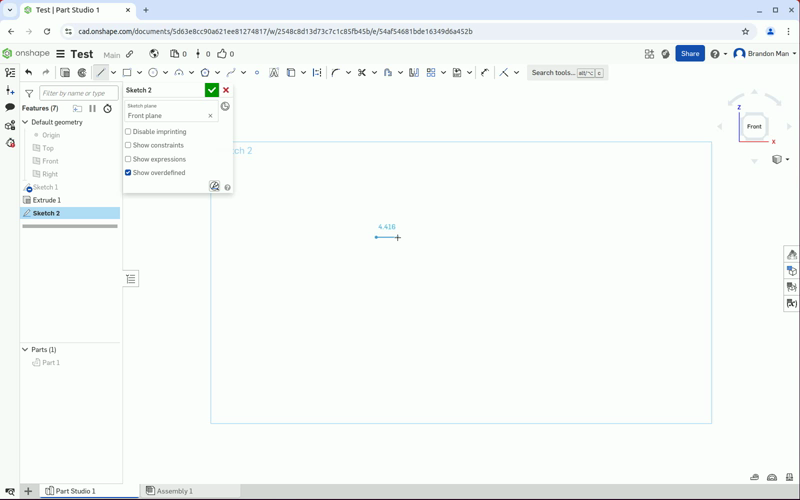
key_up(shift)
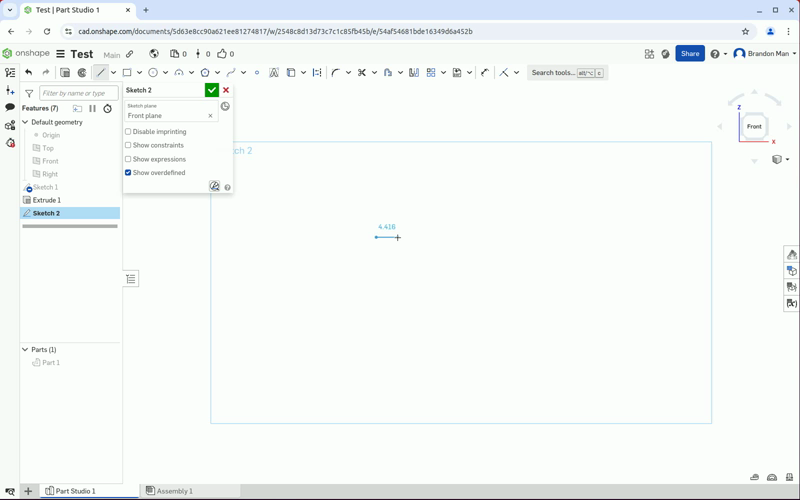
key_down(shift)
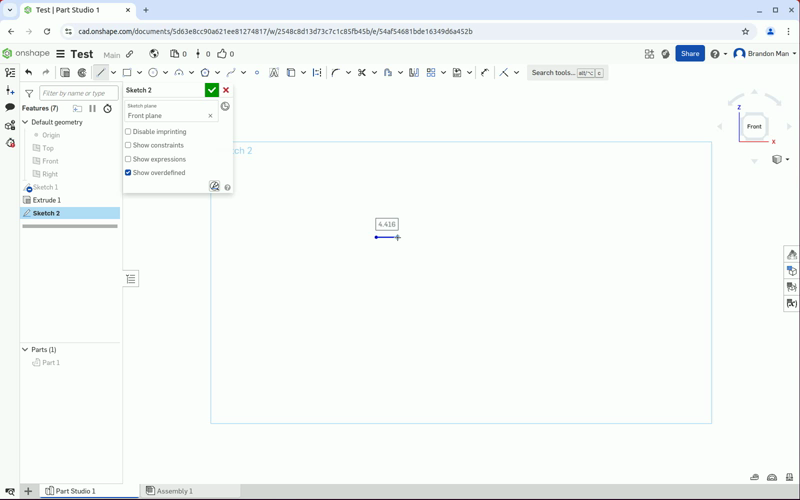
mouse_move(432, 184)
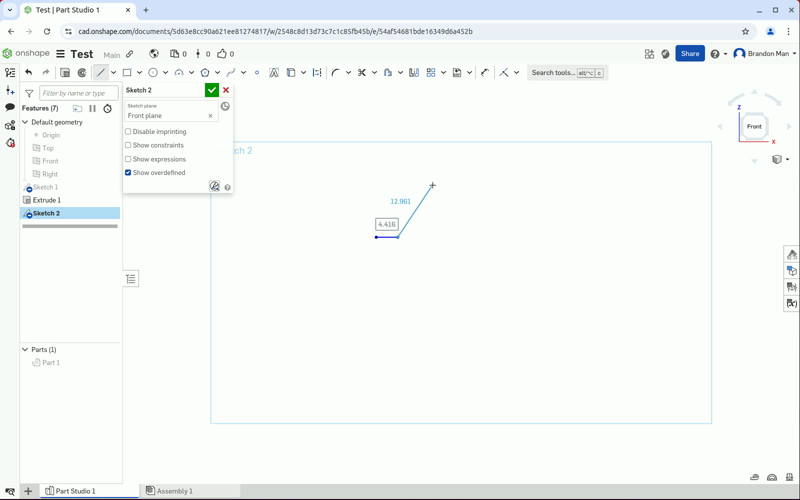
click(432, 184)
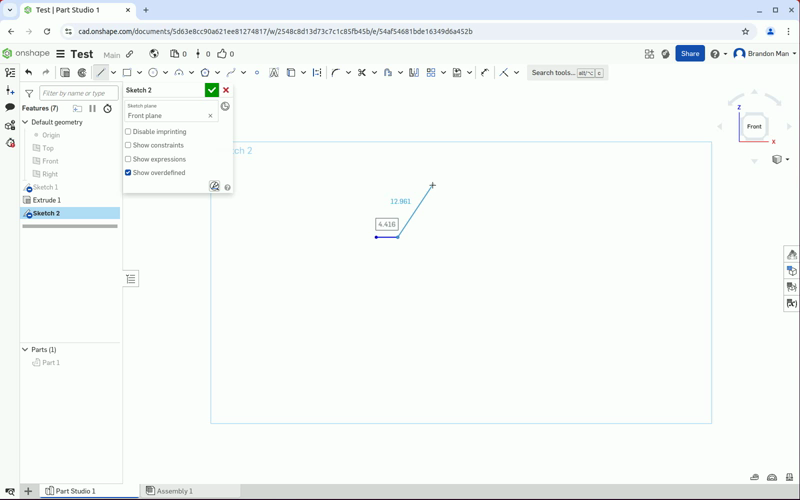
key_up(shift)
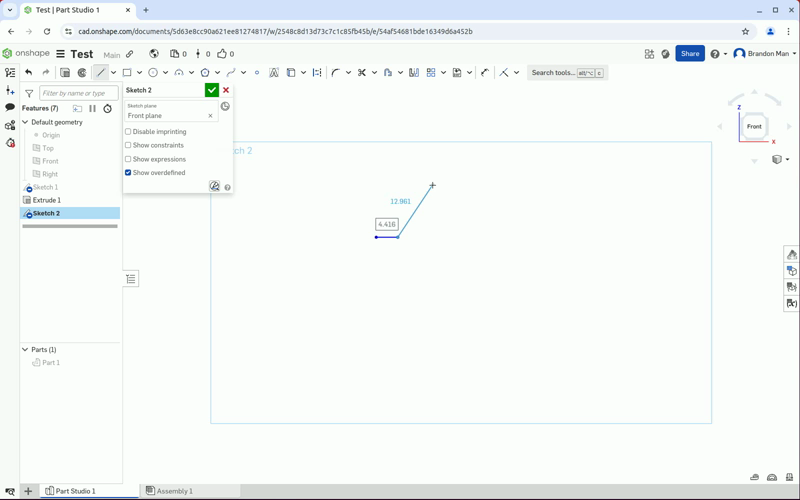
key(esc)
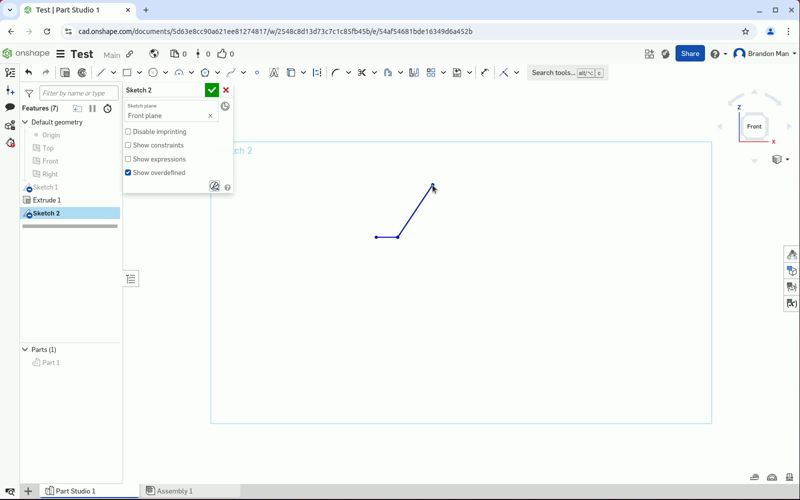
key(a)
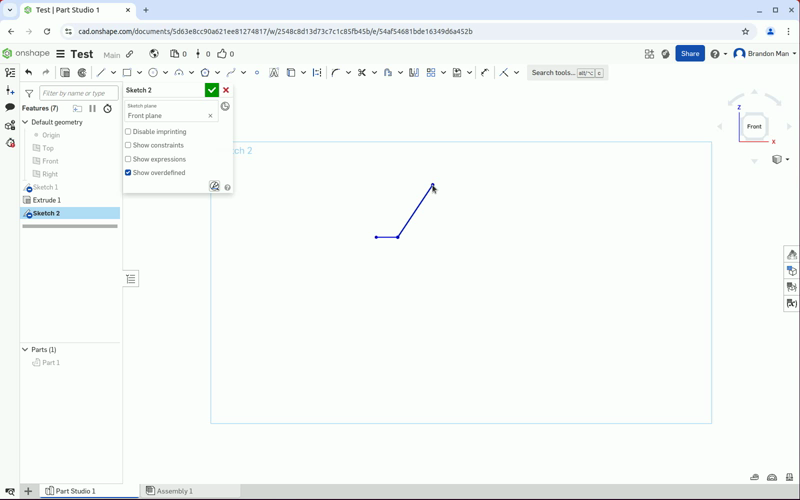
mouse_move(432, 184)
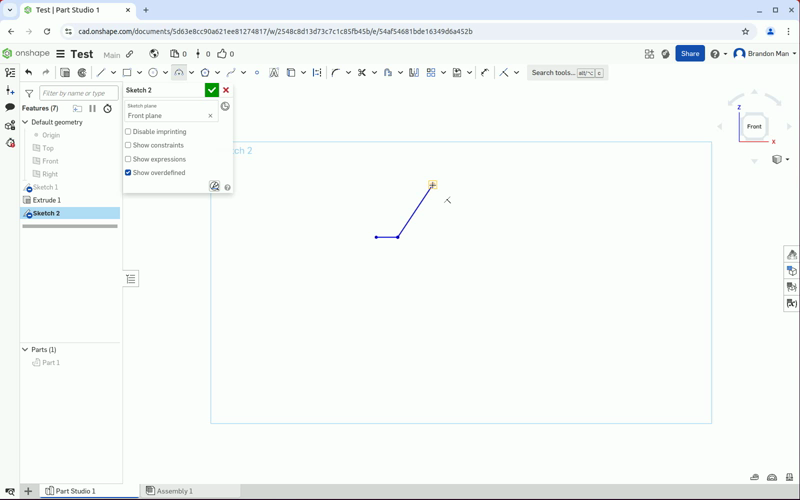
click(432, 184)
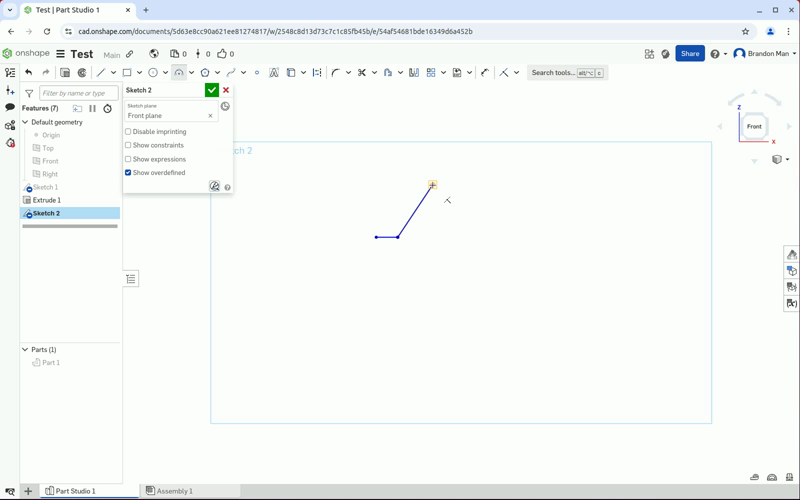
key_down(shift)
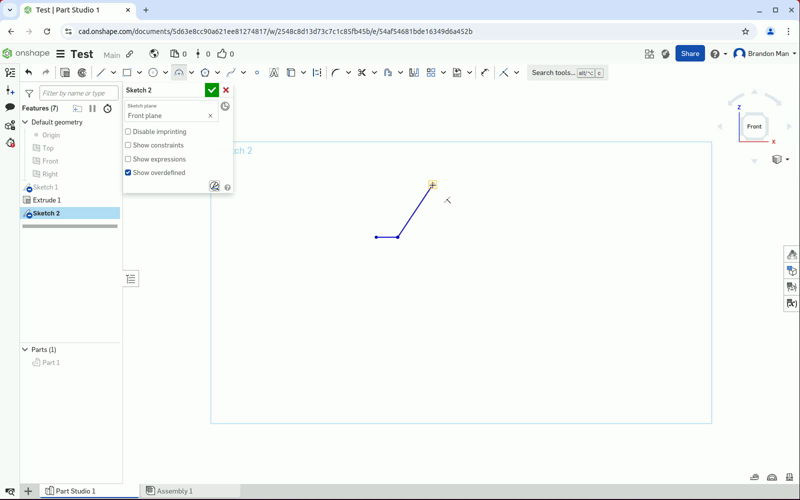
mouse_move(461, 169)
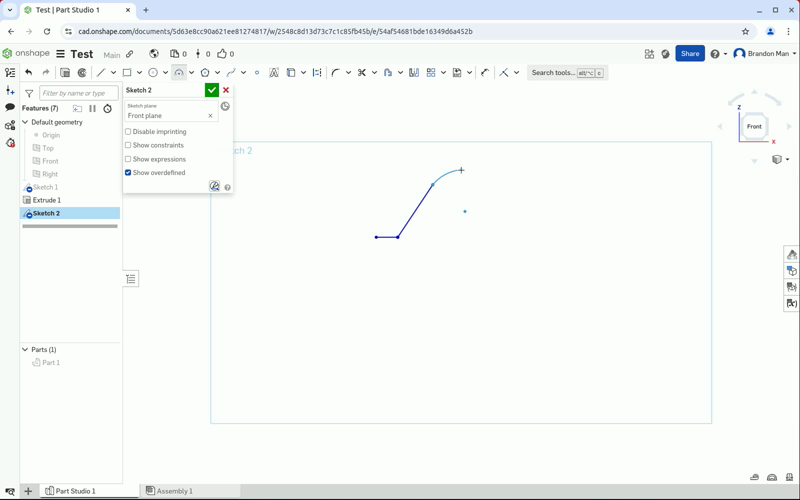
click(461, 169)
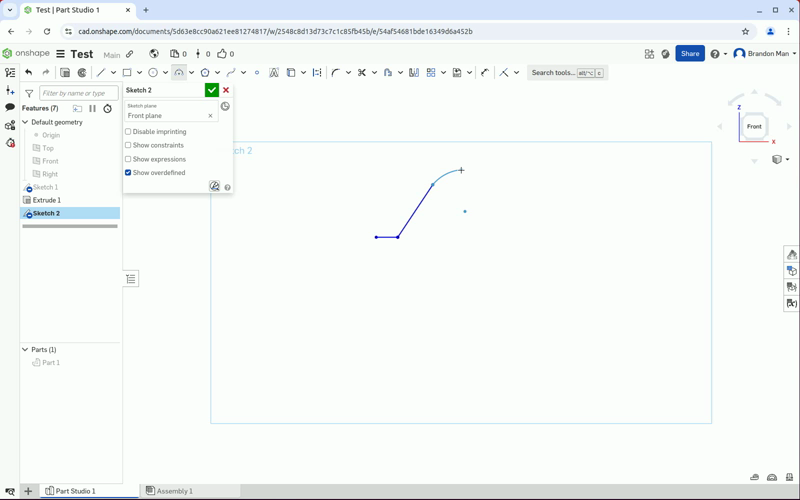
mouse_move(444, 173)
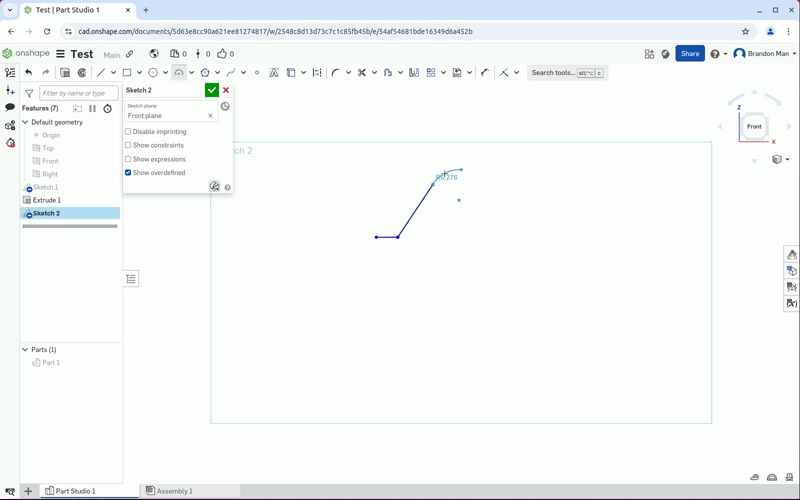
click(444, 173)
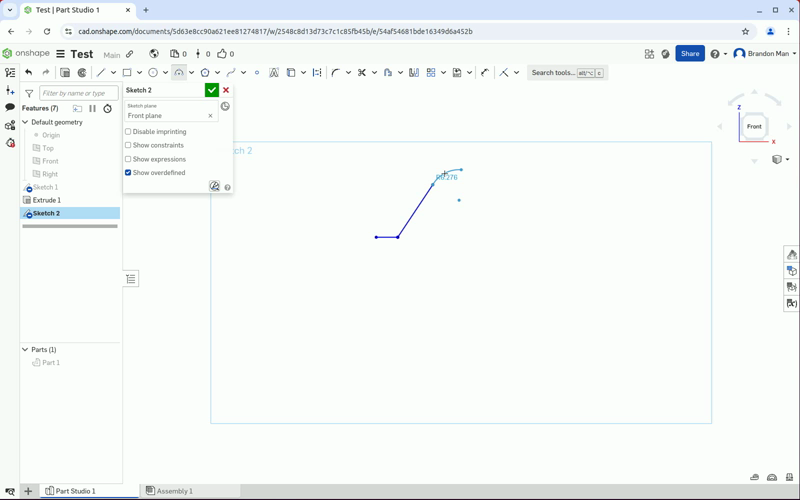
key_up(shift)
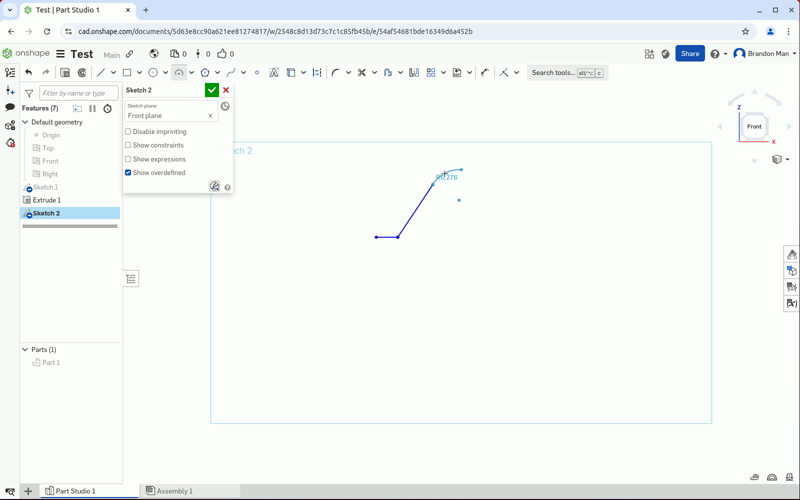
key(esc)
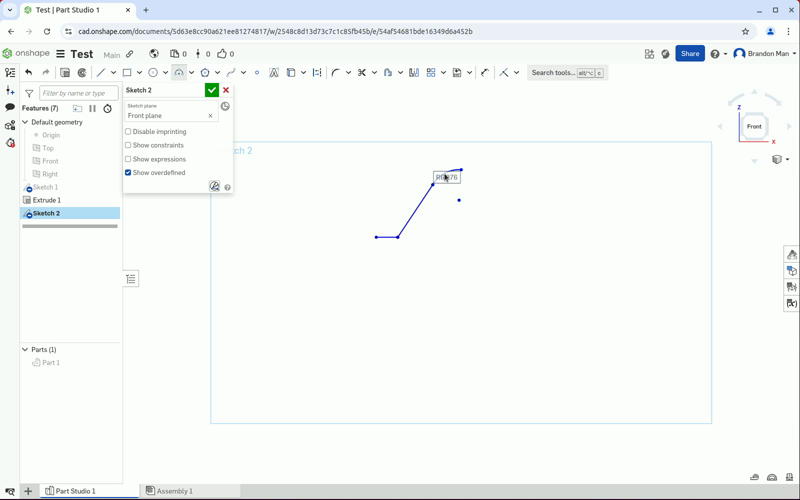
key(l)
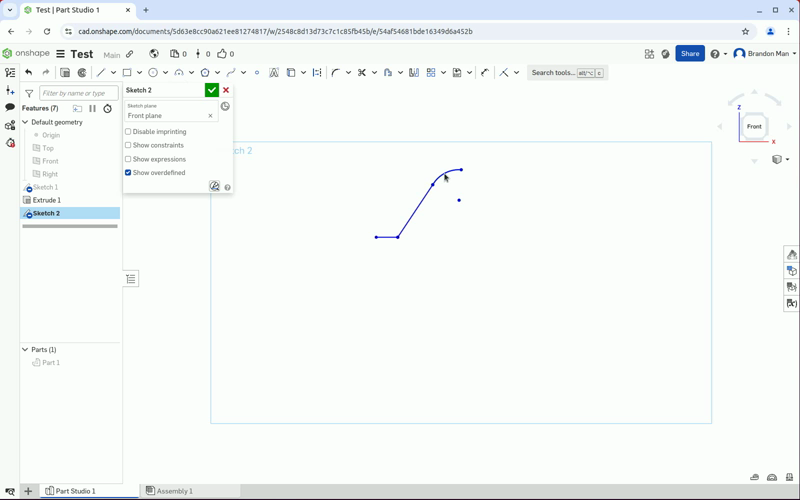
mouse_move(461, 169)
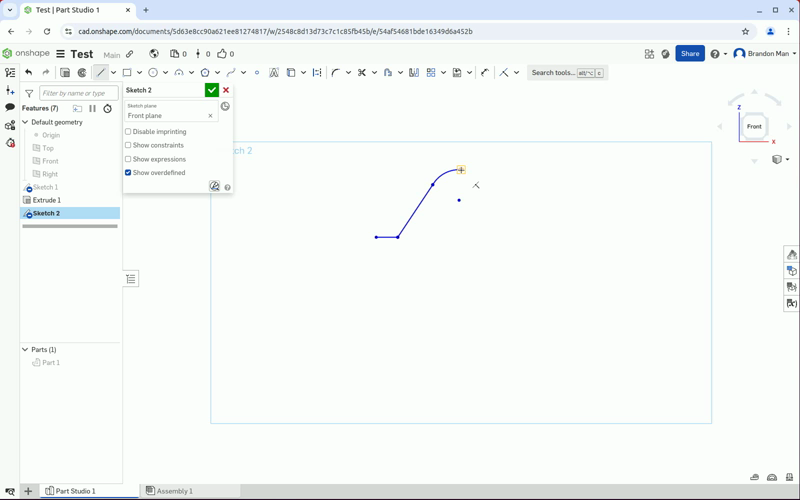
click(461, 169)
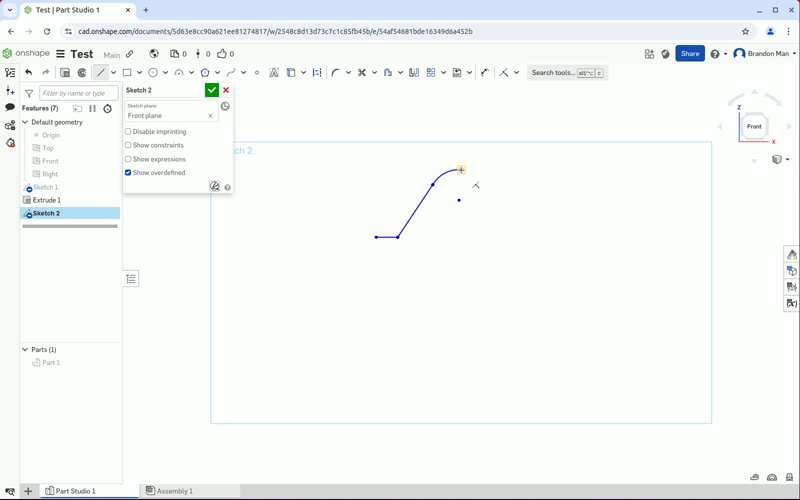
key_down(shift)
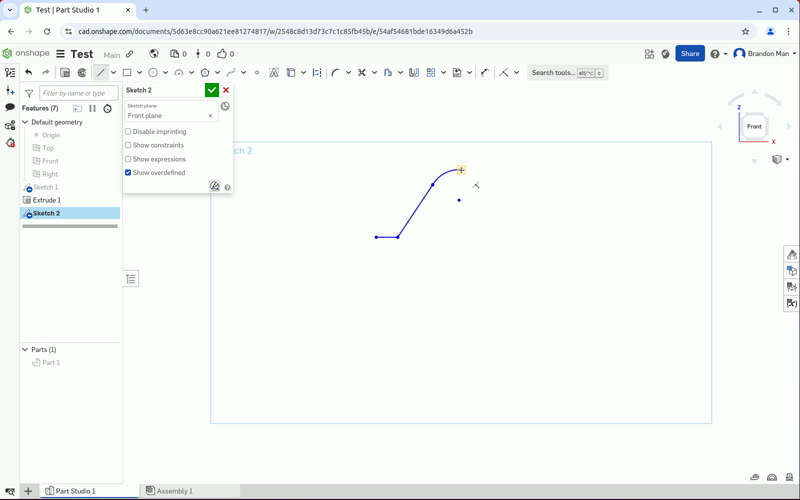
mouse_move(376, 169)
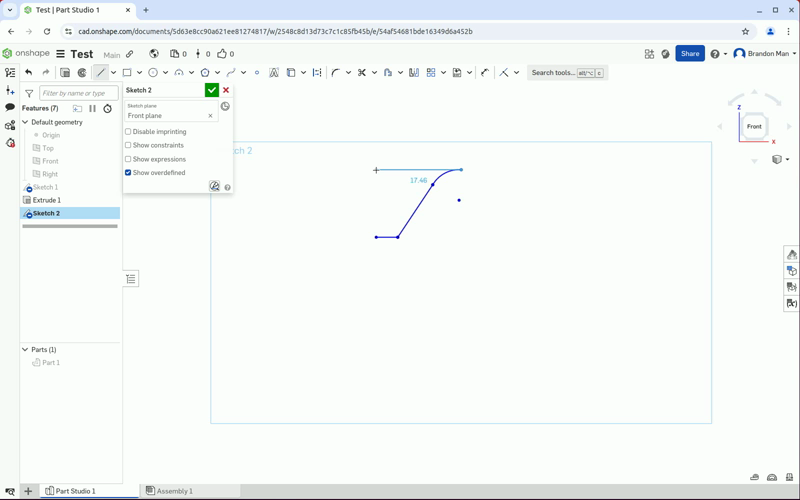
click(376, 169)
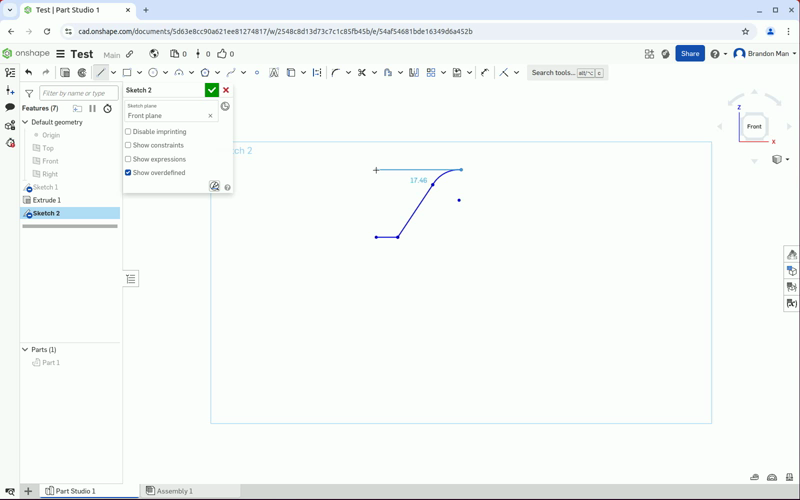
key_up(shift)
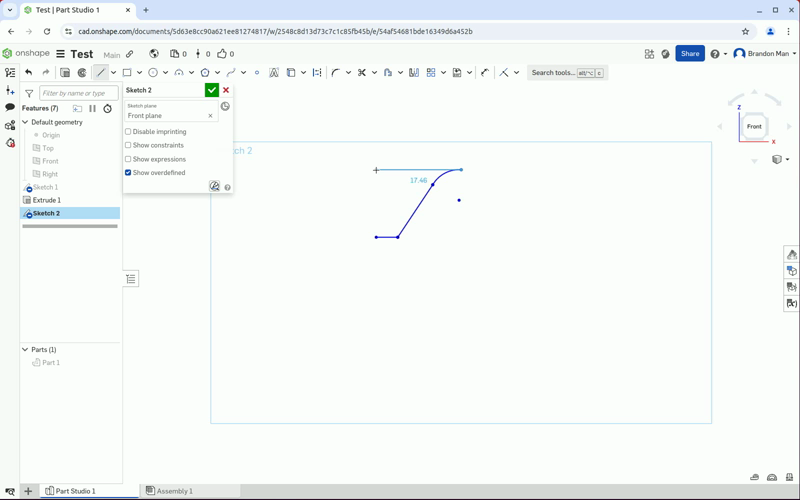
key_down(shift)
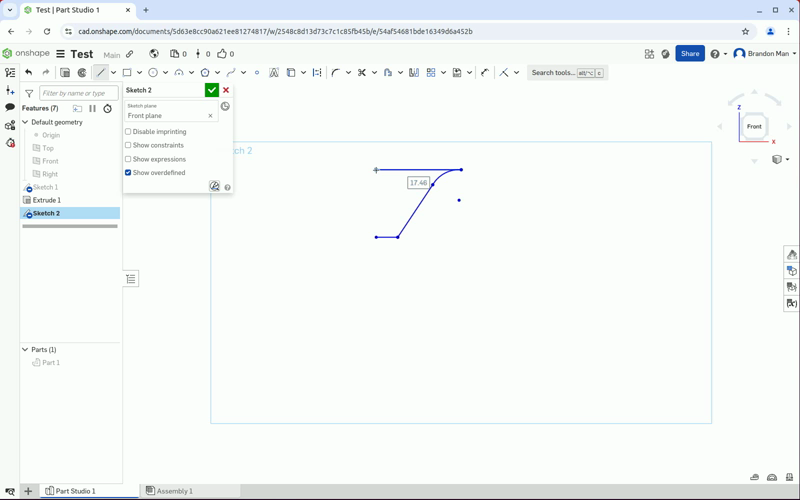
mouse_move(376, 237)
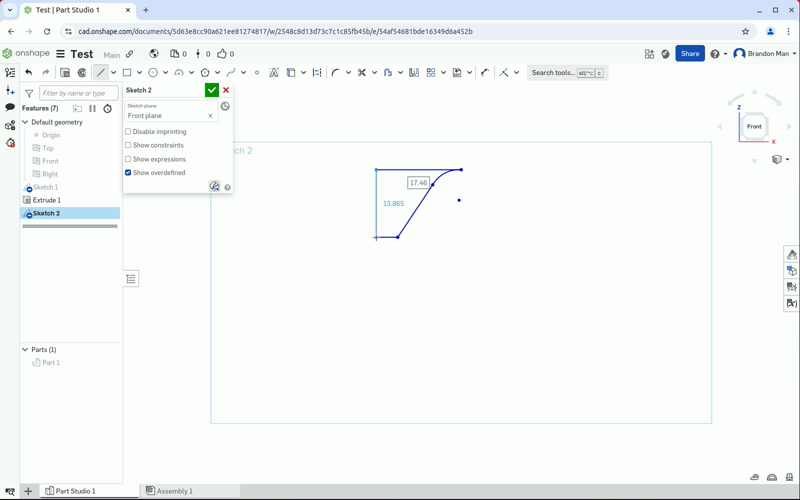
key_up(shift)
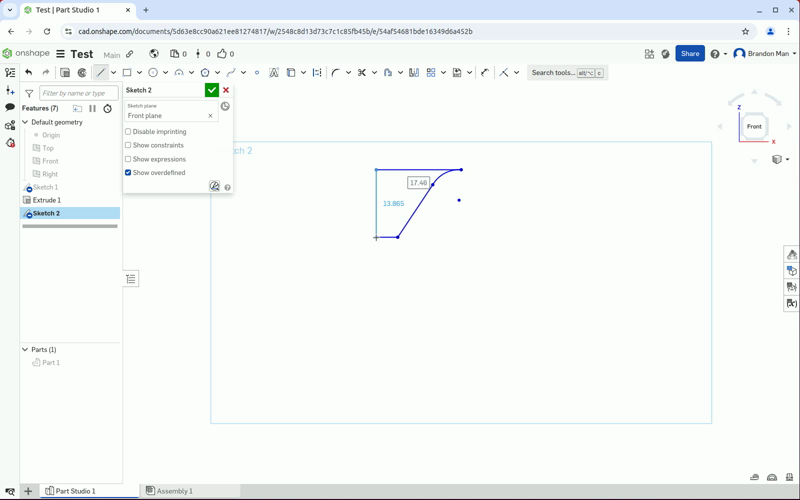
click(376, 237)
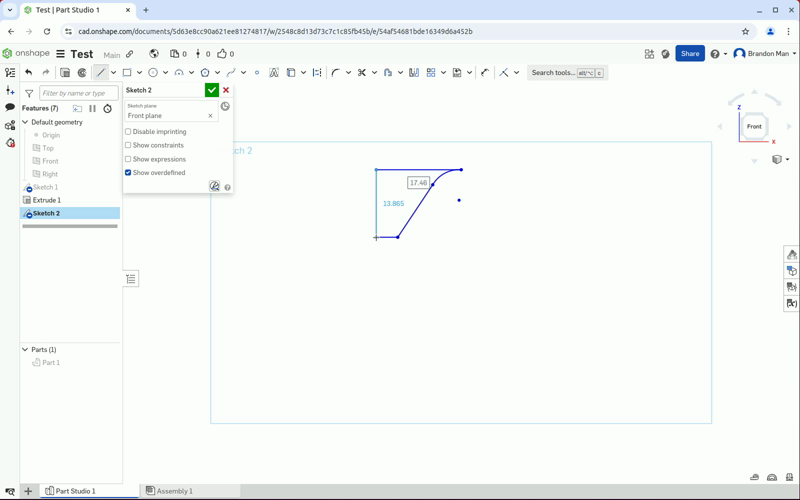
key(esc)
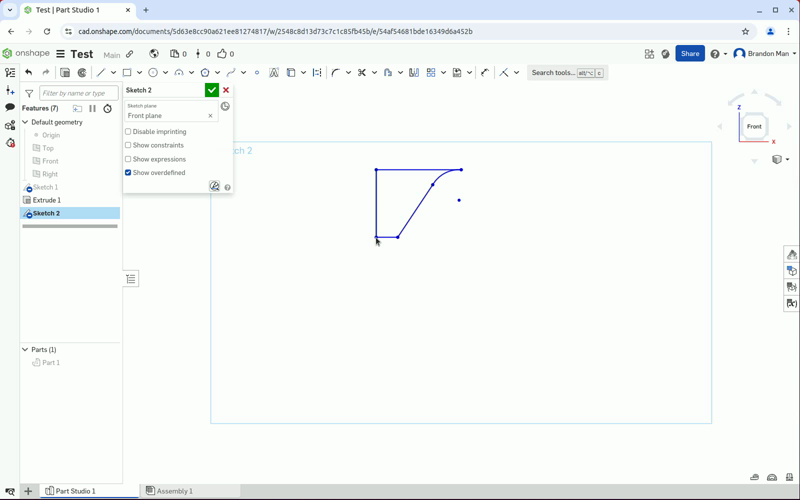
mouse_move(430, 178)
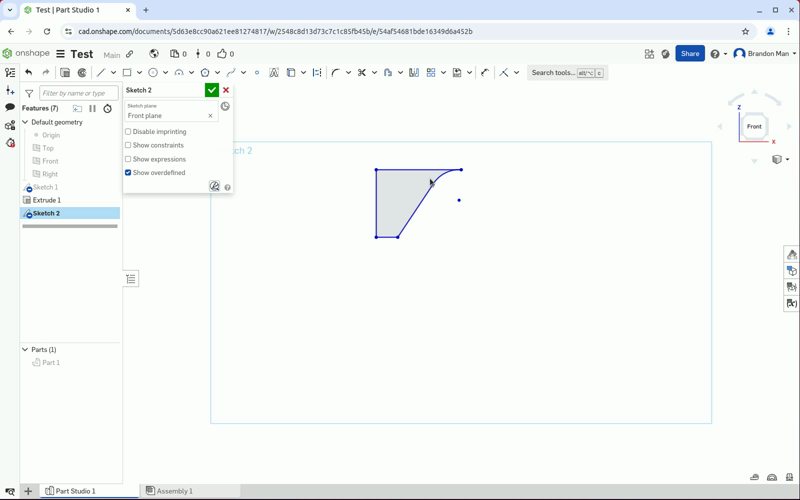
click(430, 178)
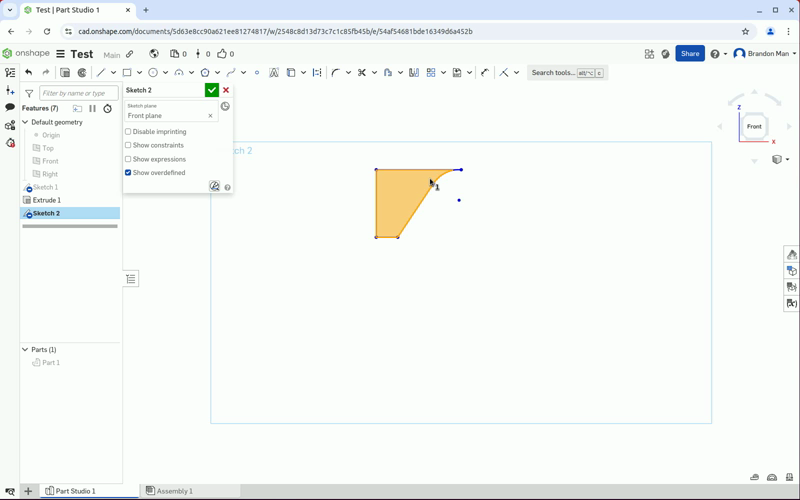
mouse_move(73, 352)
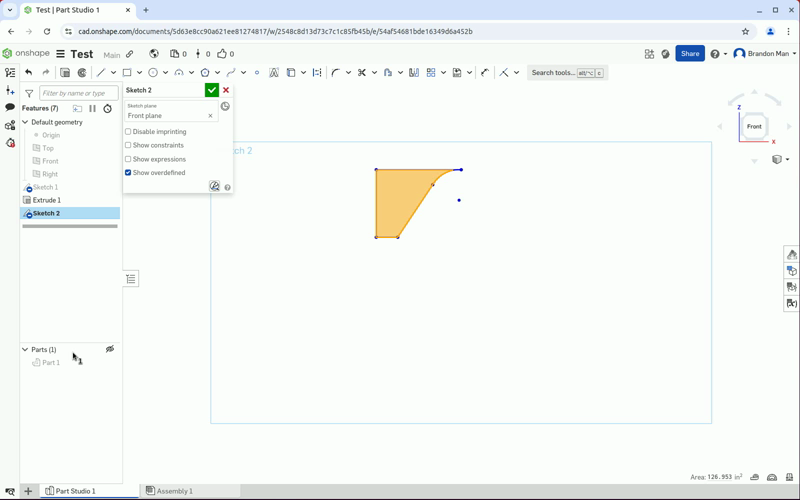
key(shift+y)
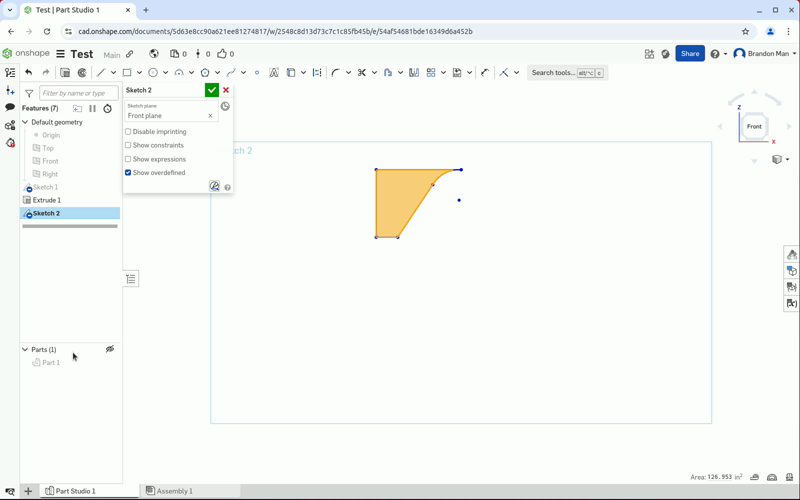
key(shift+e)
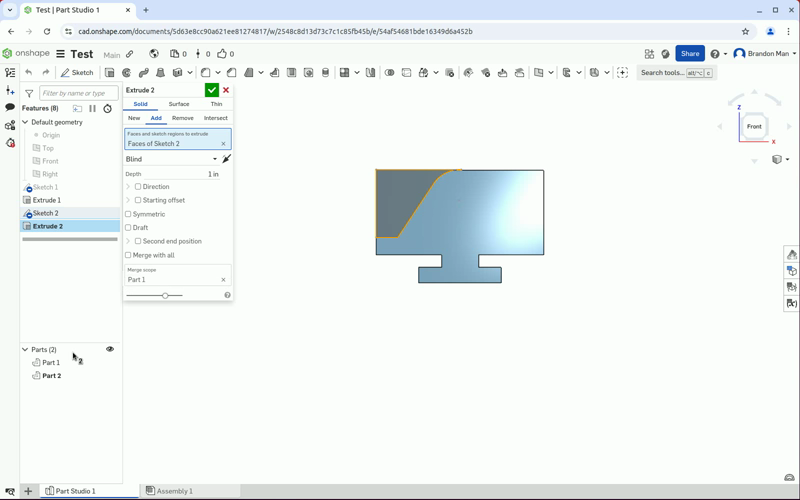
mouse_move(143, 106)
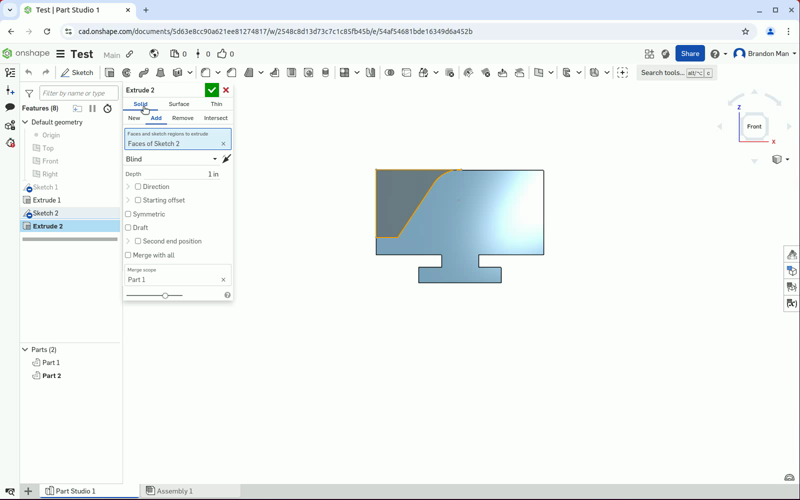
click(143, 106)
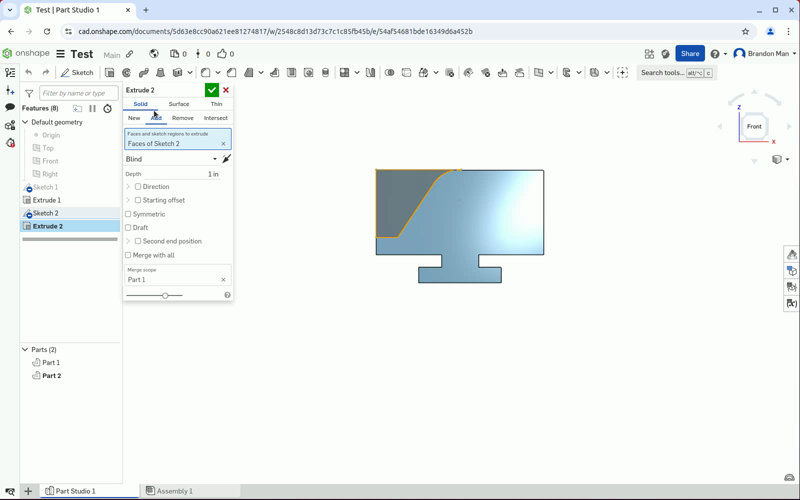
mouse_move(186, 120)
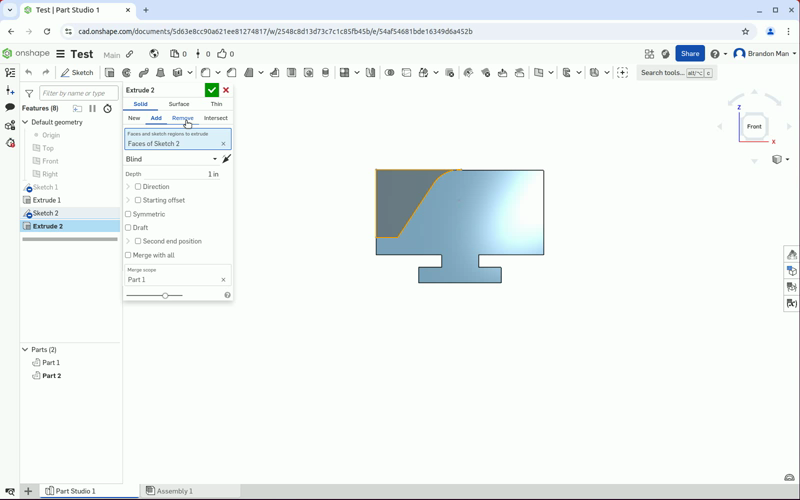
click(186, 120)
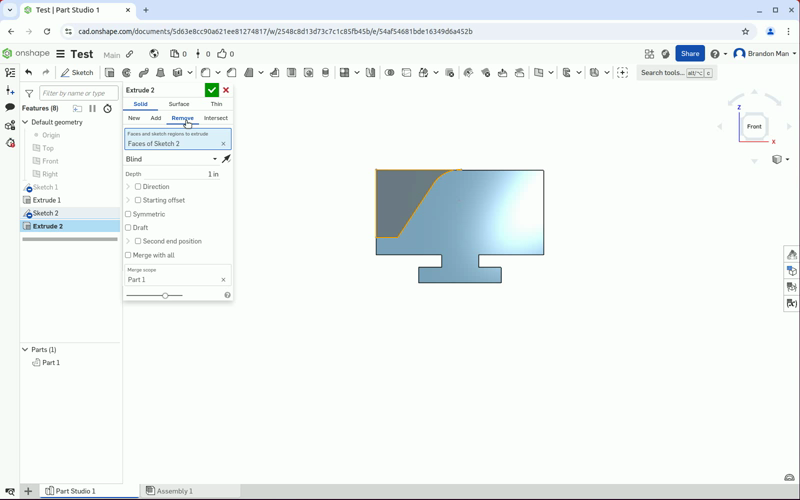
key(tab, 4)
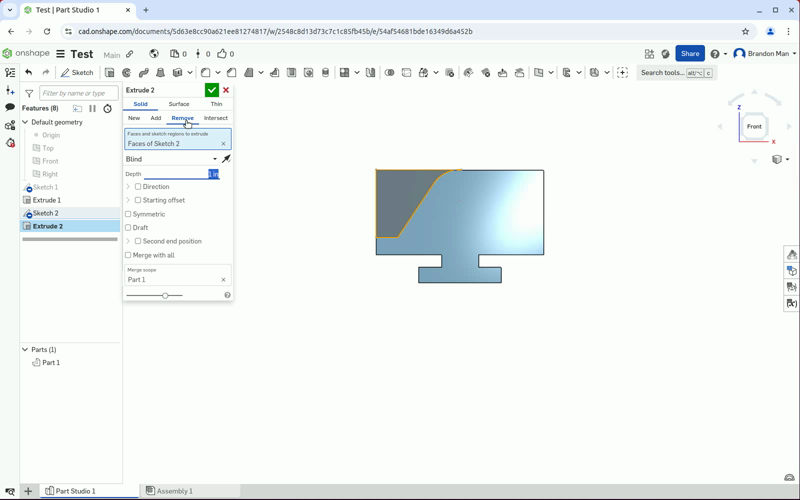
text(12.036)
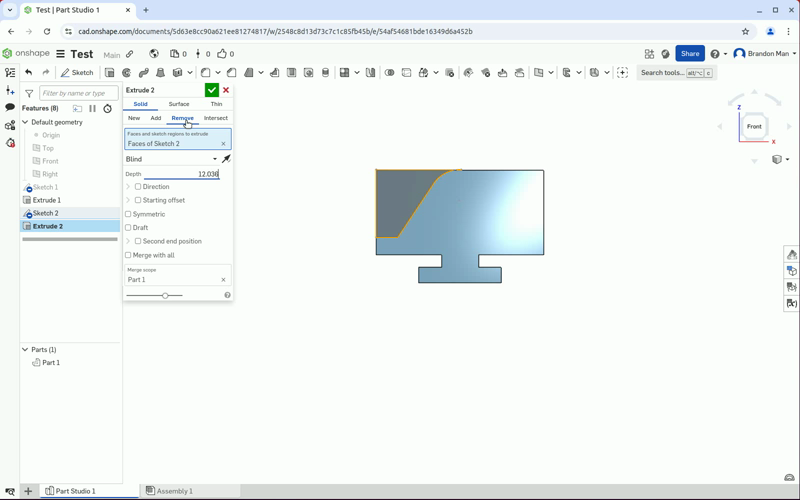
key(tab, 6)
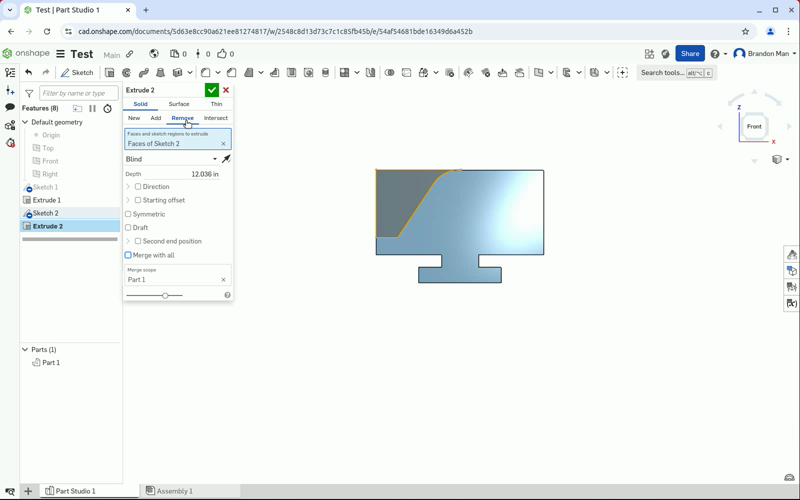
key(space)
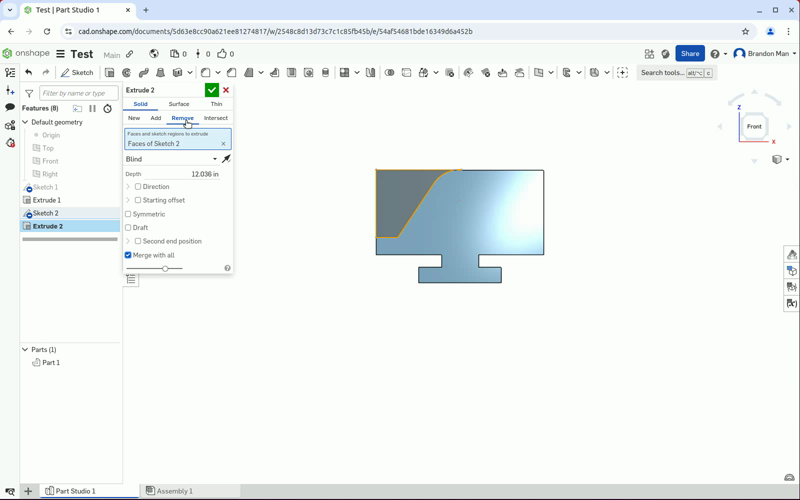
key(enter)
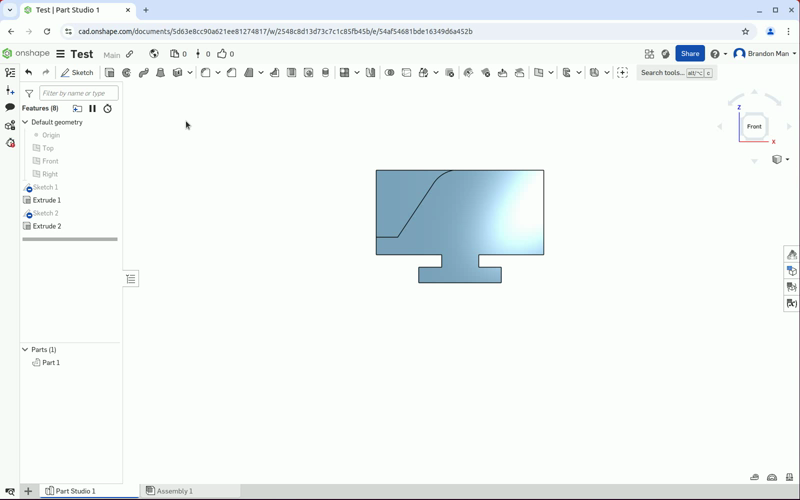
key(shift+h)
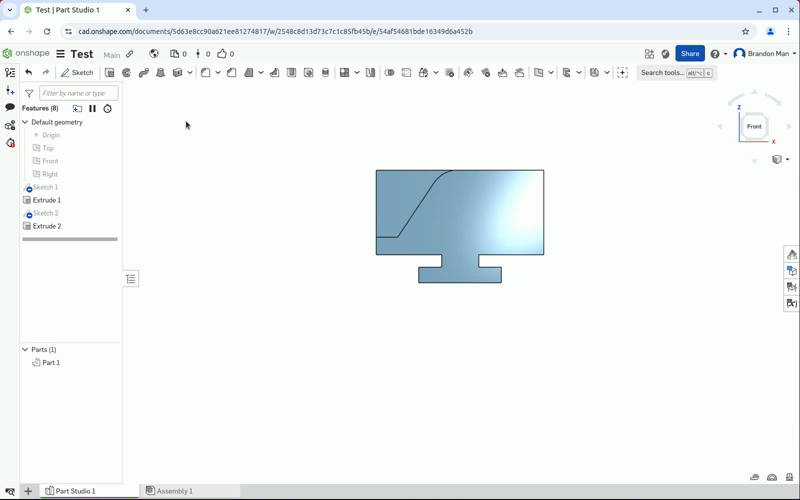
key(shift+h)
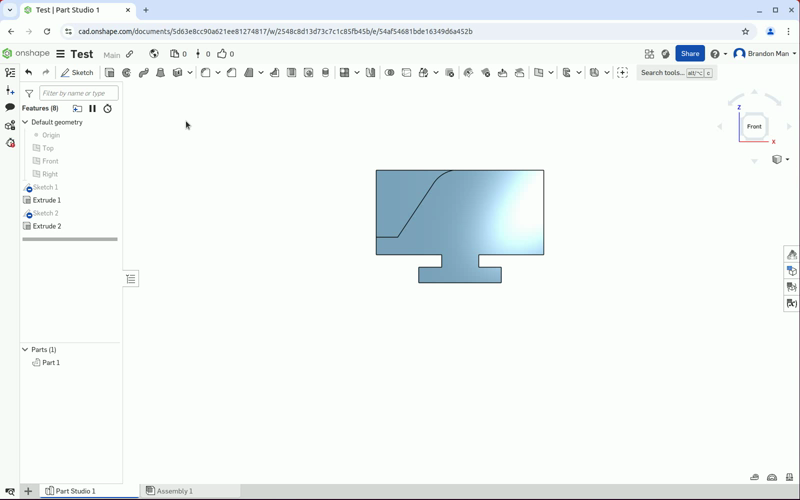
mouse_move(73, 189)
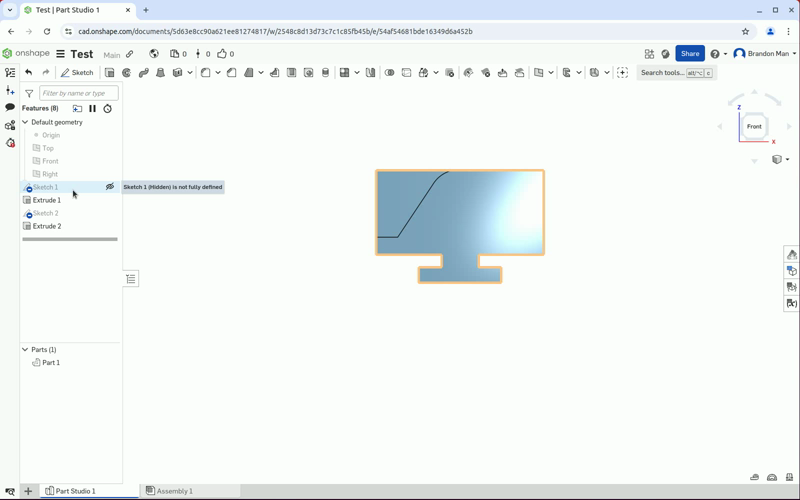
click(73, 189)
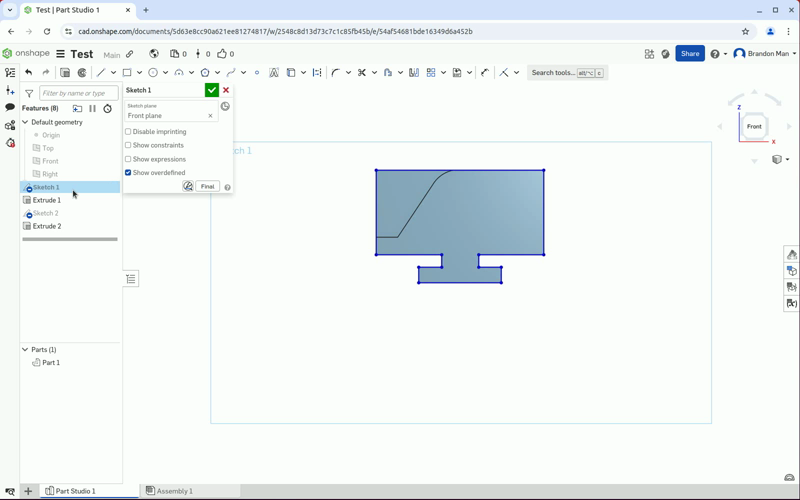
mouse_move(229, 92)
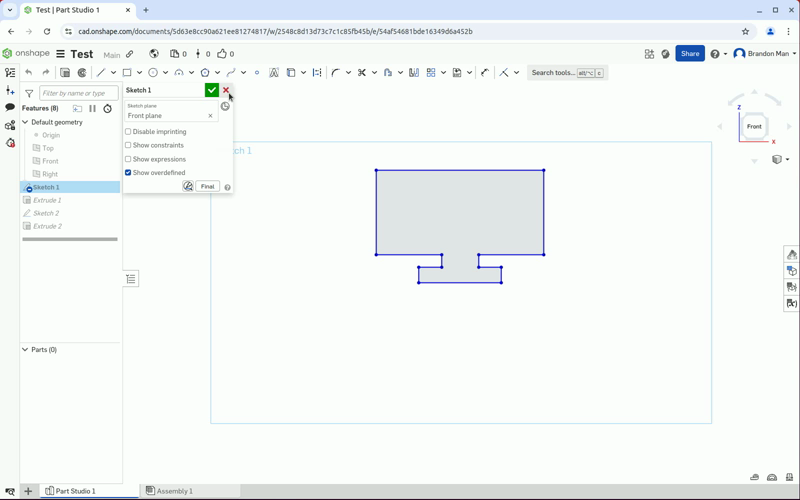
click(229, 92)
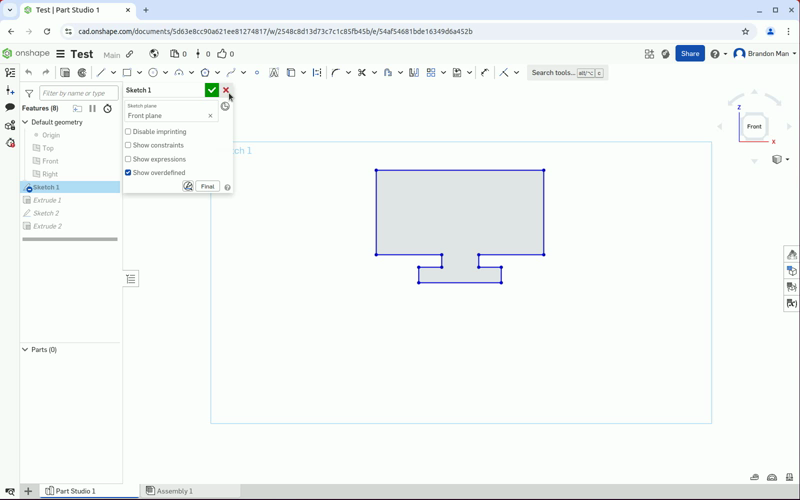
key(shift+s)
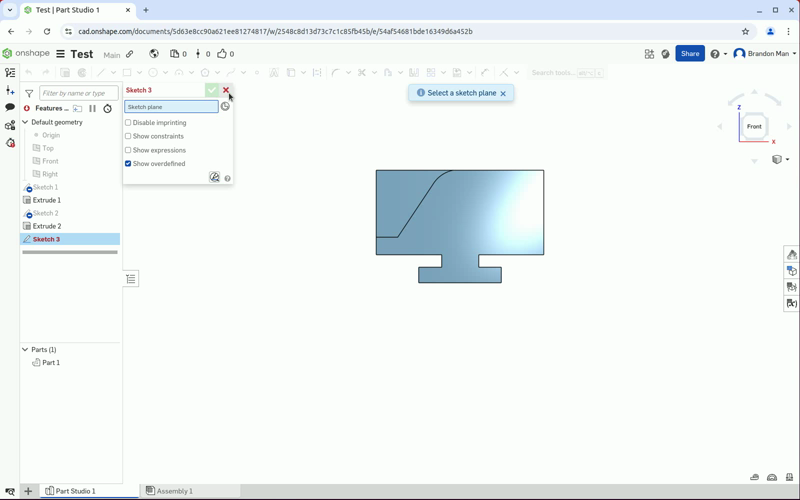
mouse_move(73, 163)
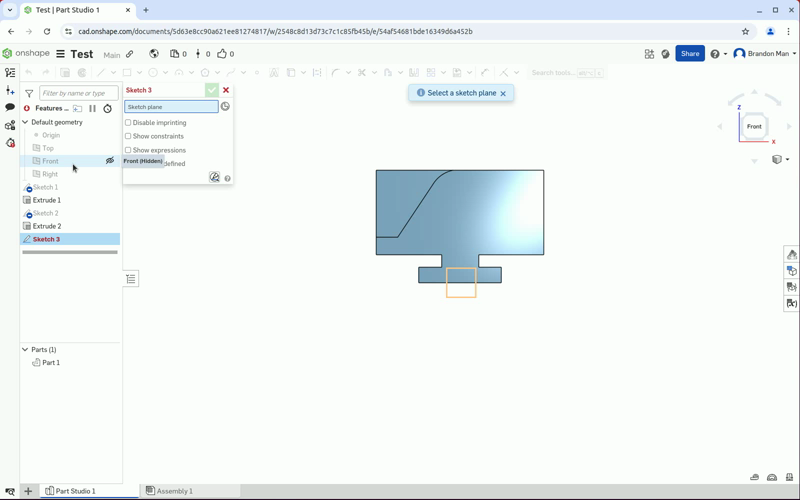
click(73, 163)
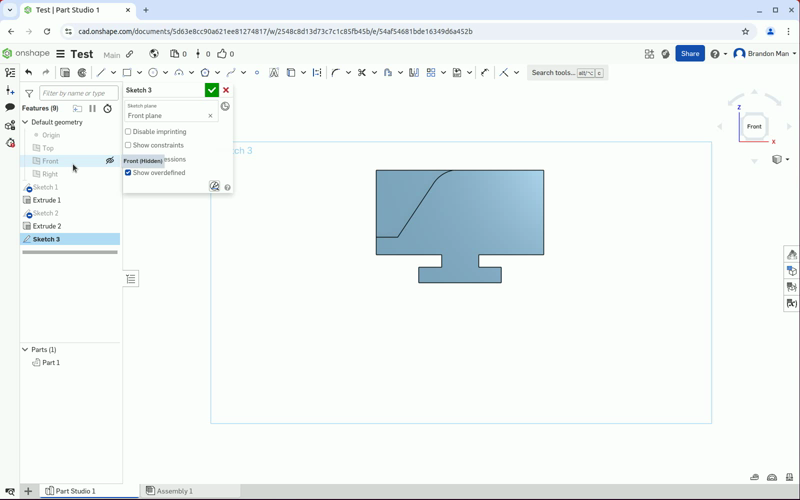
mouse_move(73, 352)
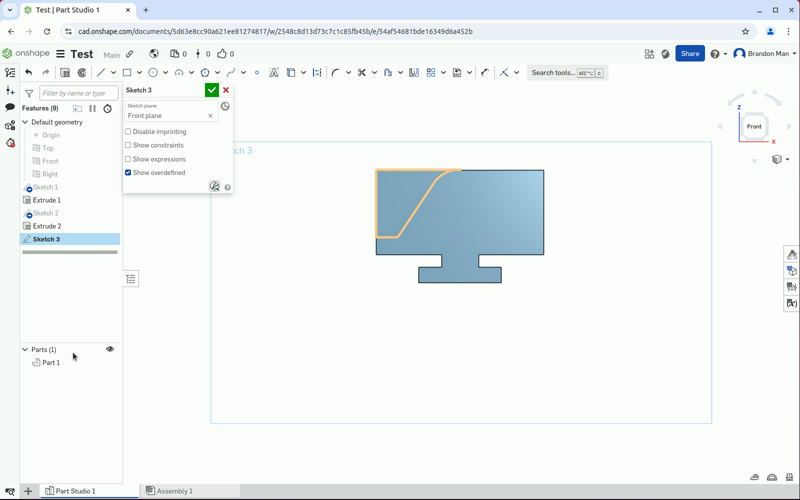
key(y)
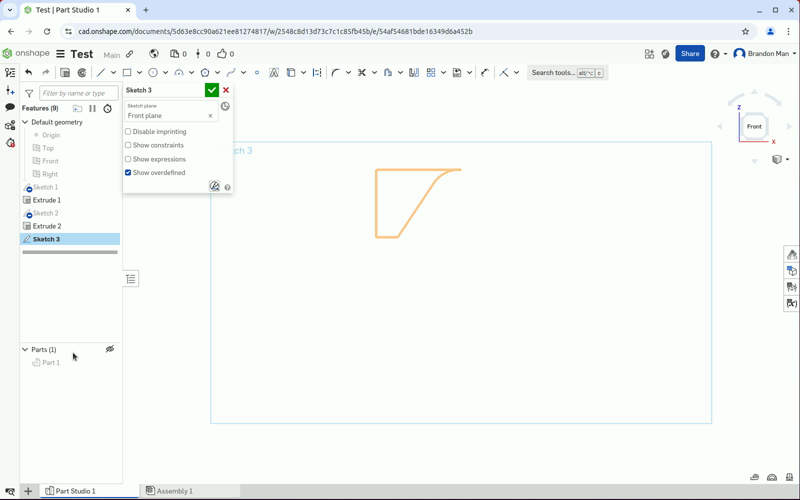
key(c)
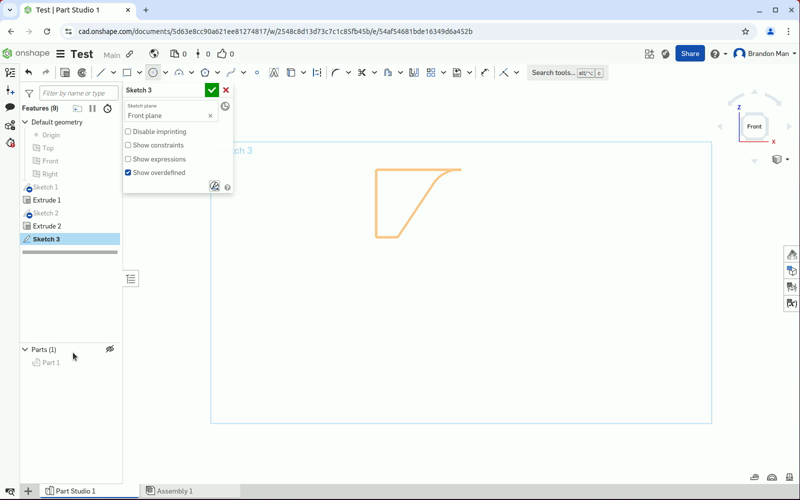
key_down(shift)
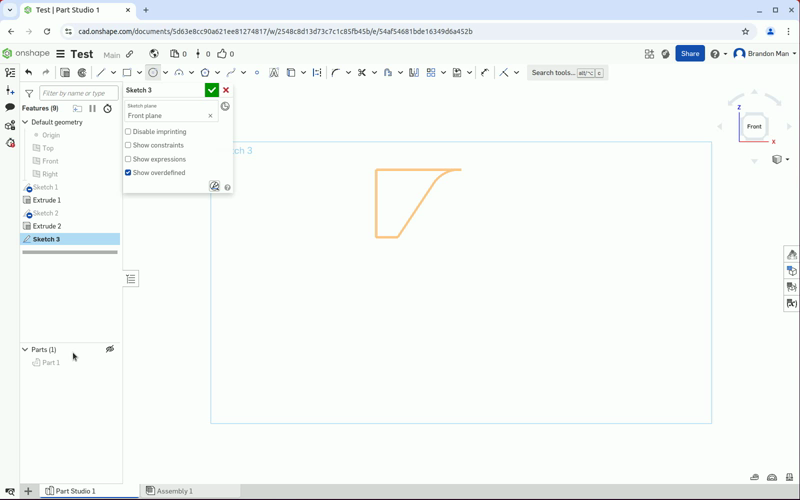
mouse_move(461, 204)
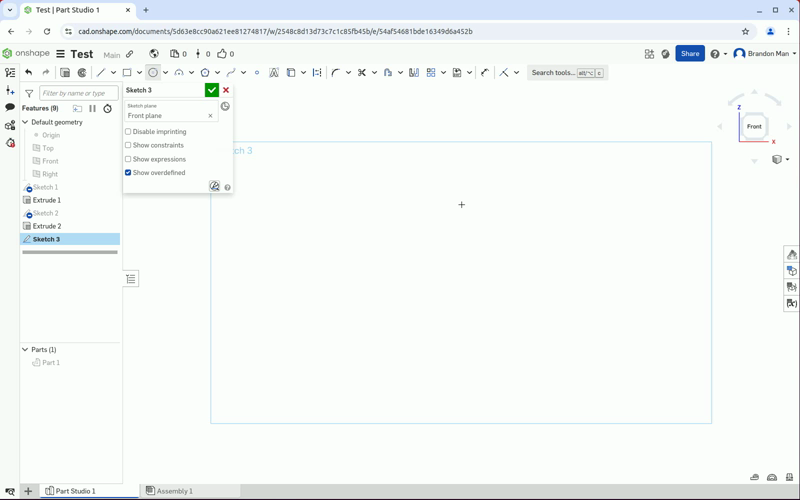
click(461, 204)
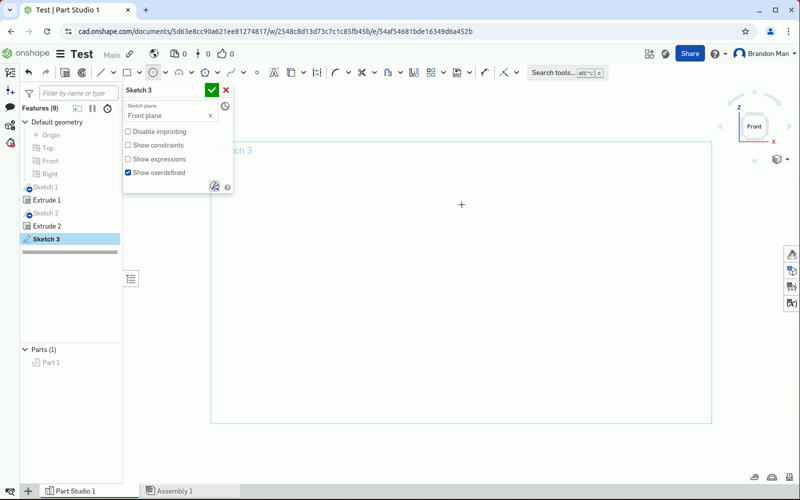
key_up(shift)
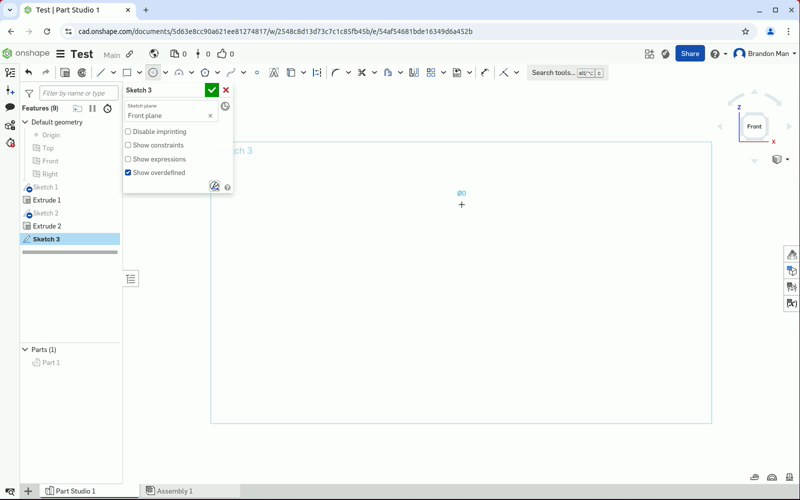
mouse_move(479, 204)
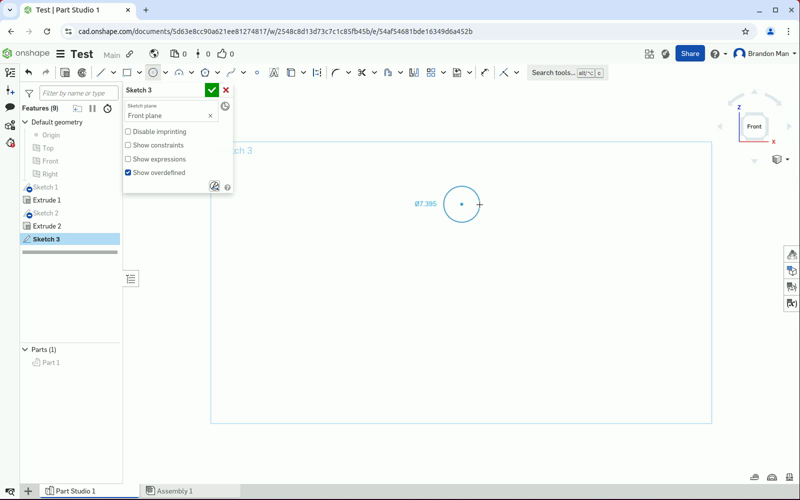
click(479, 204)
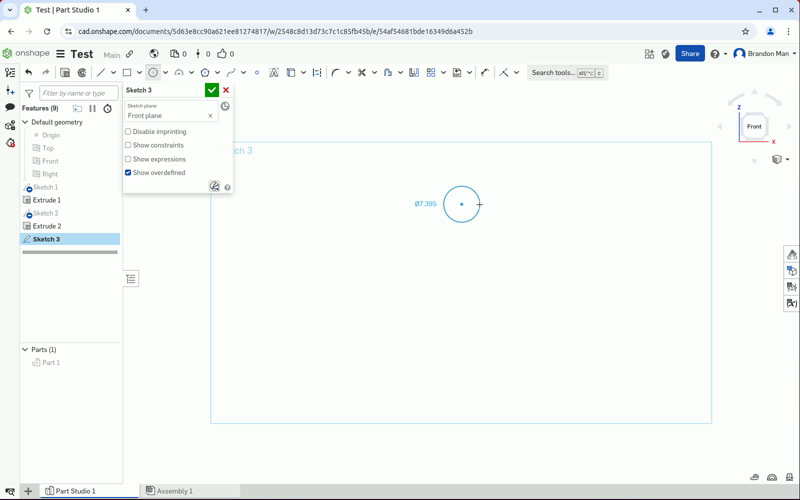
key(esc)
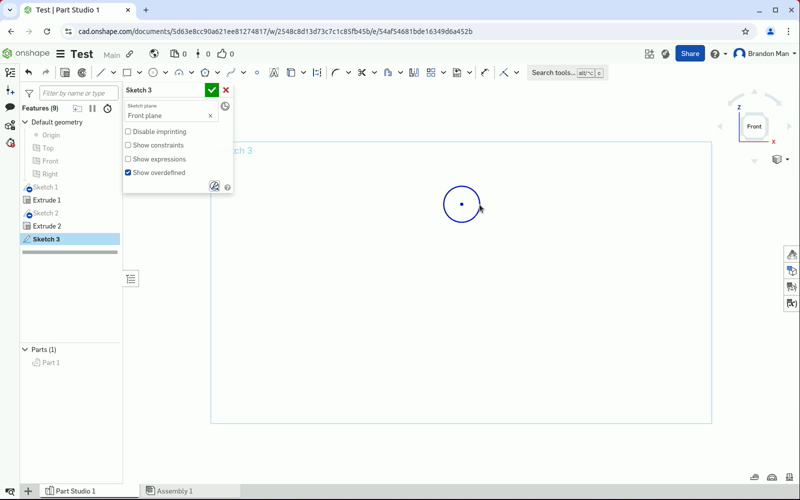
mouse_move(460, 210)
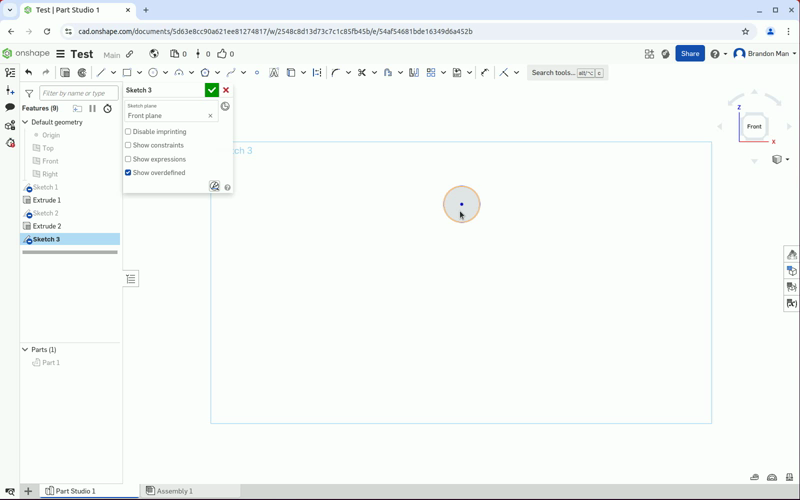
scroll(6)
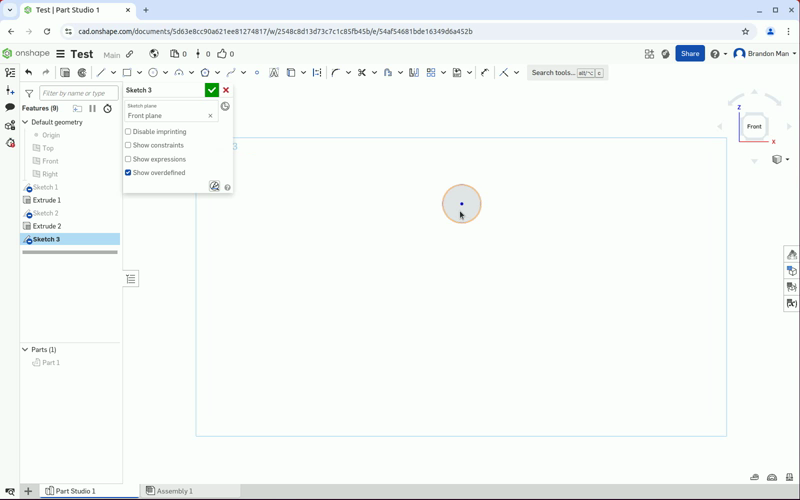
scroll(6)
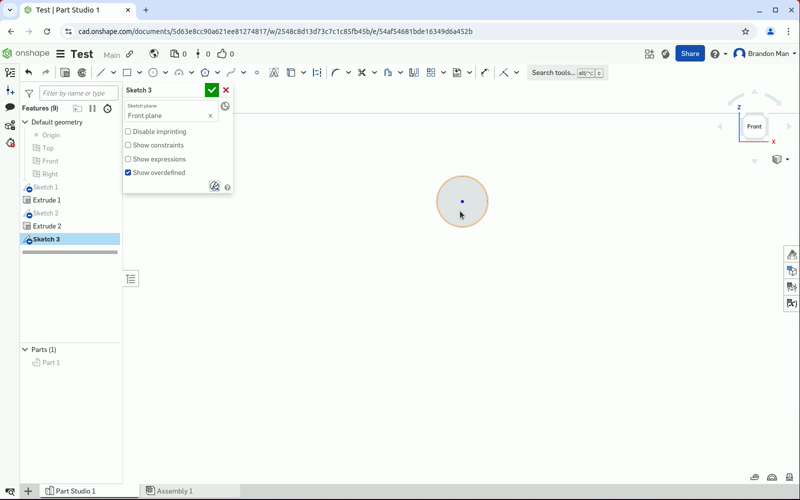
scroll(6)
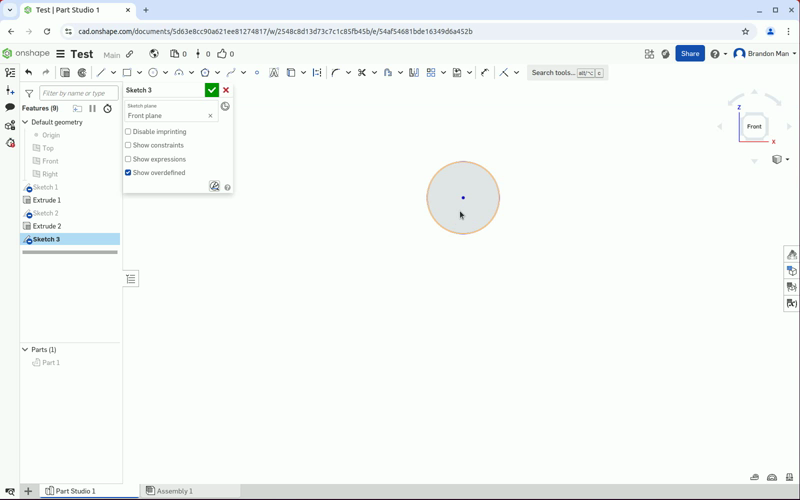
scroll(6)
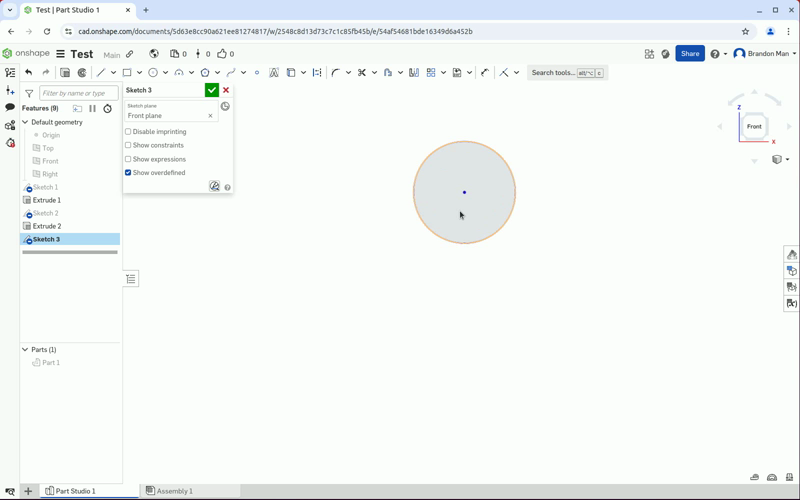
scroll(6)
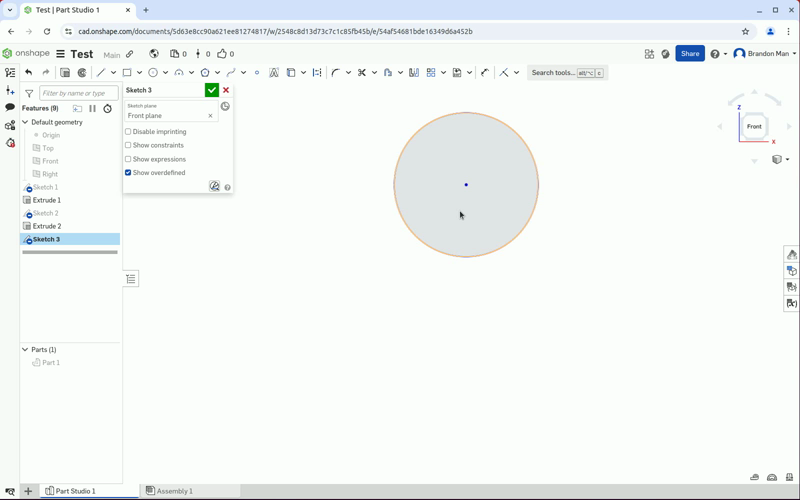
scroll(6)
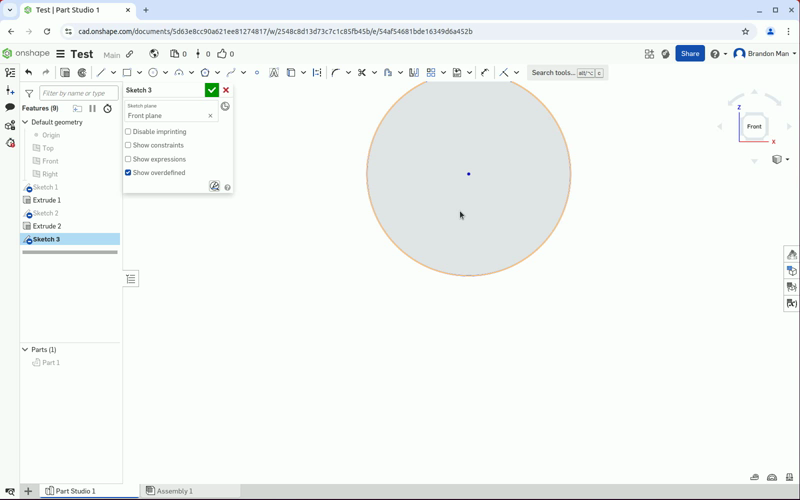
scroll(6)
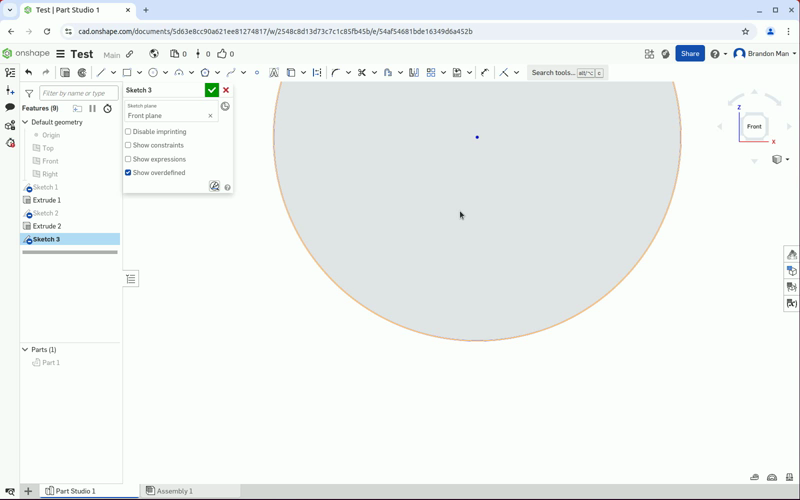
click(460, 210)
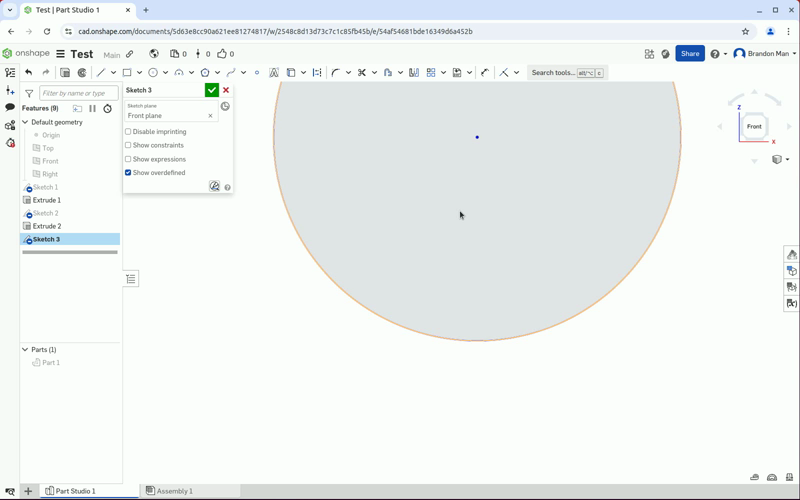
scroll(-6)
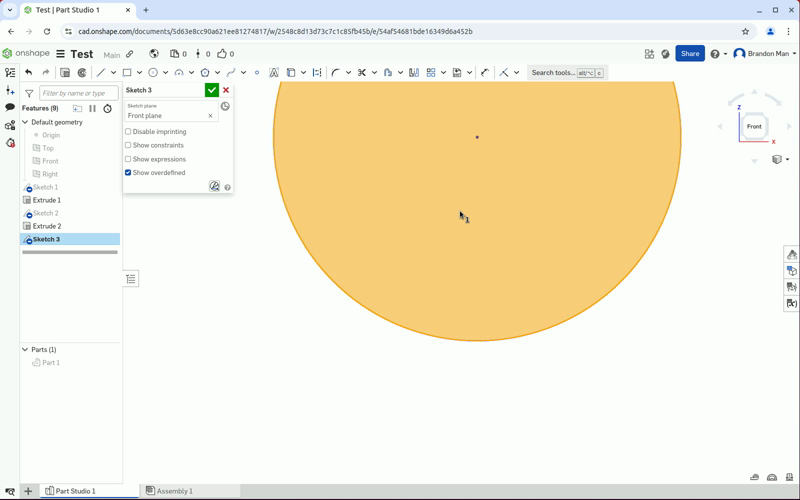
scroll(-6)
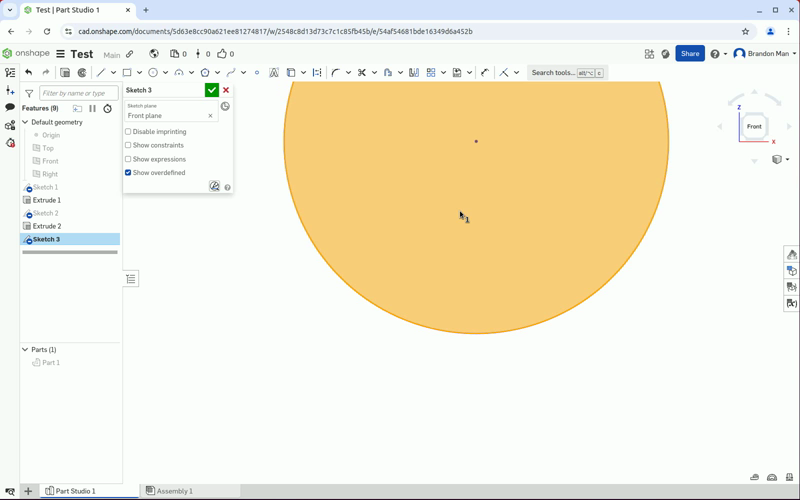
scroll(-6)
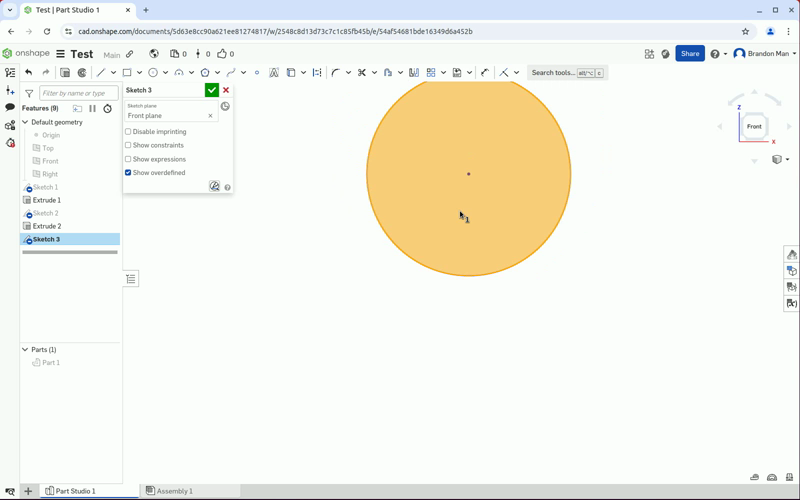
scroll(-6)
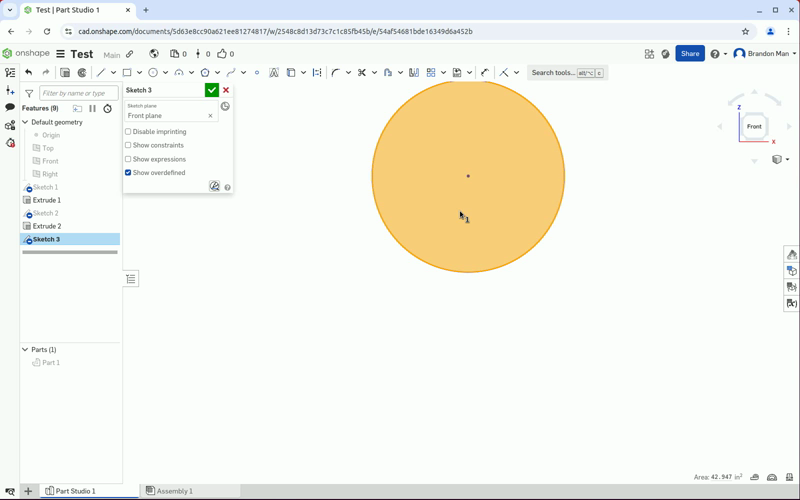
scroll(-6)
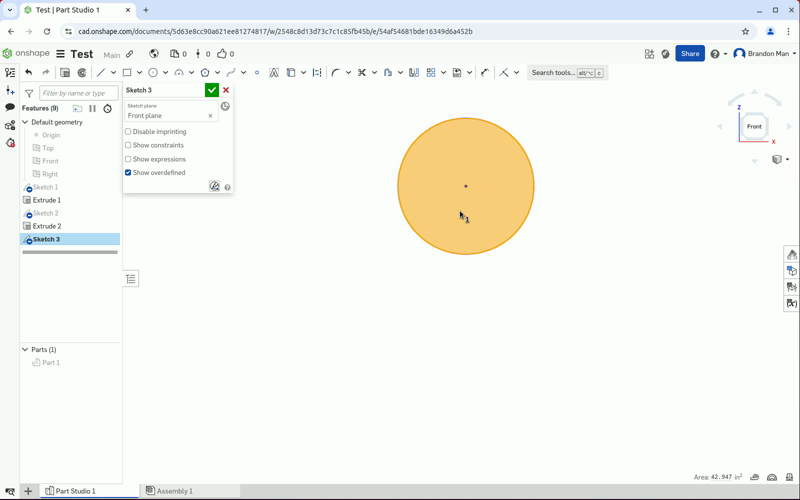
scroll(-6)
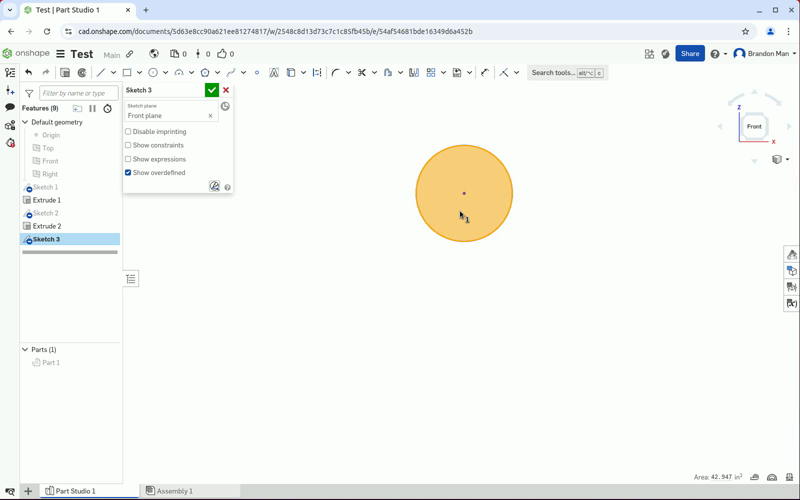
scroll(-6)
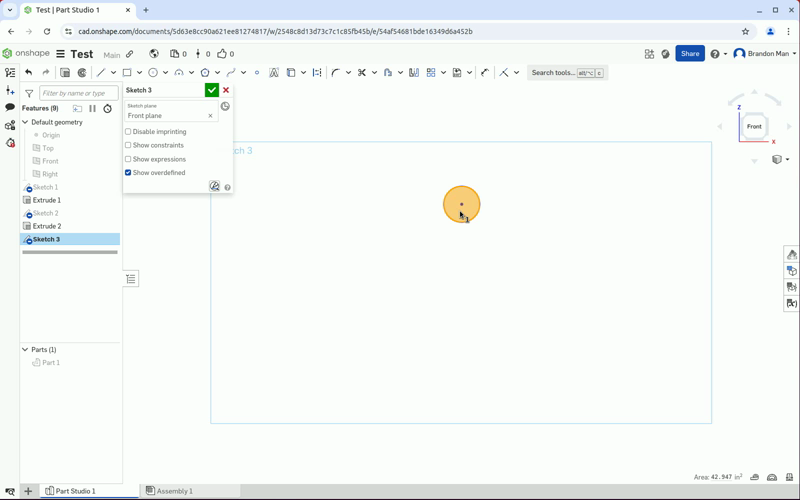
mouse_move(73, 352)
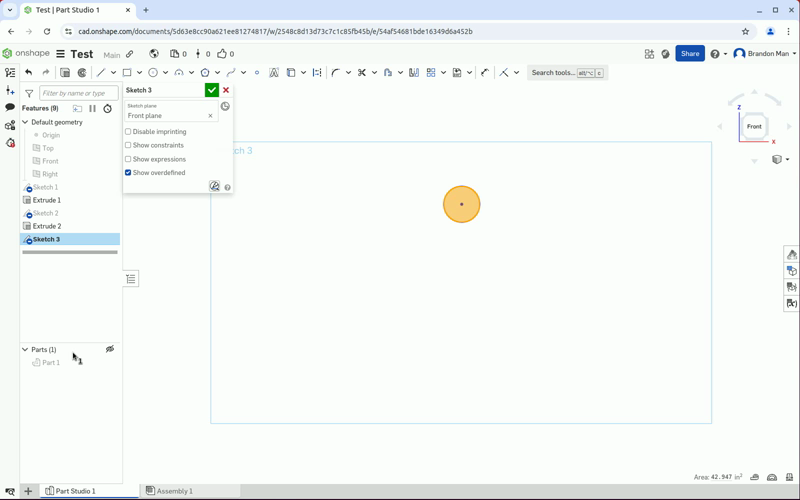
key(shift+y)
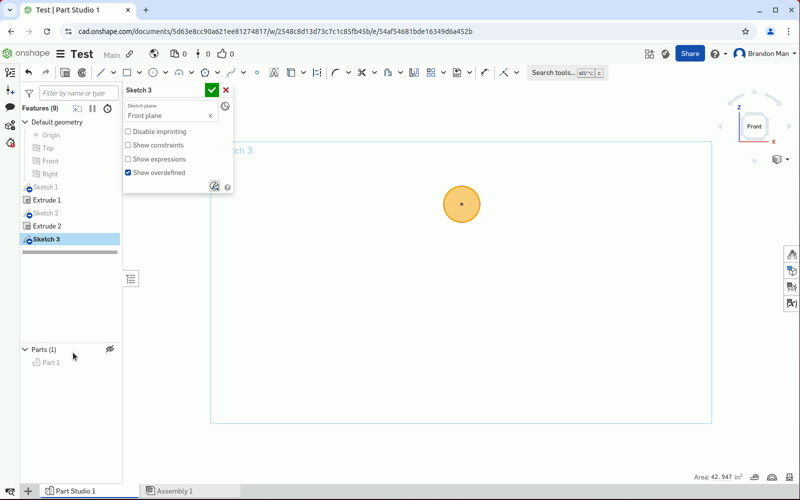
key(shift+e)
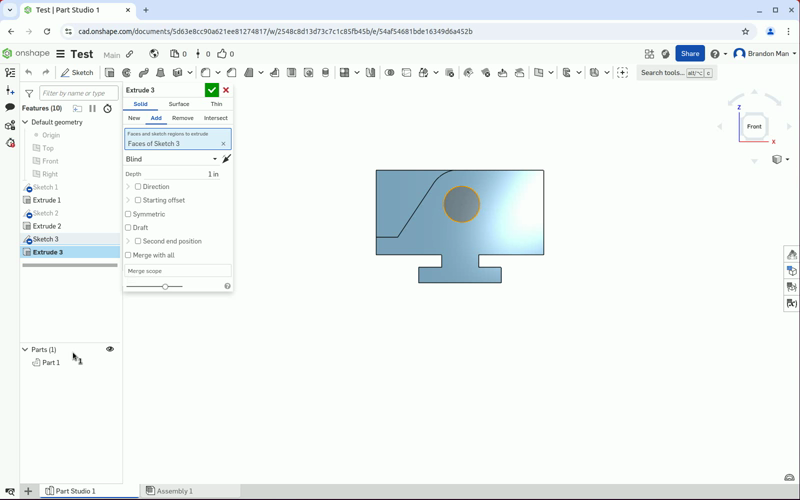
mouse_move(143, 106)
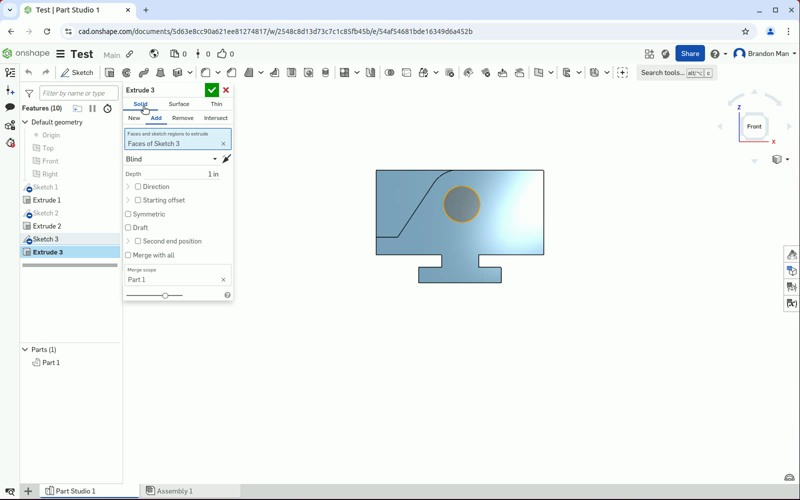
click(143, 106)
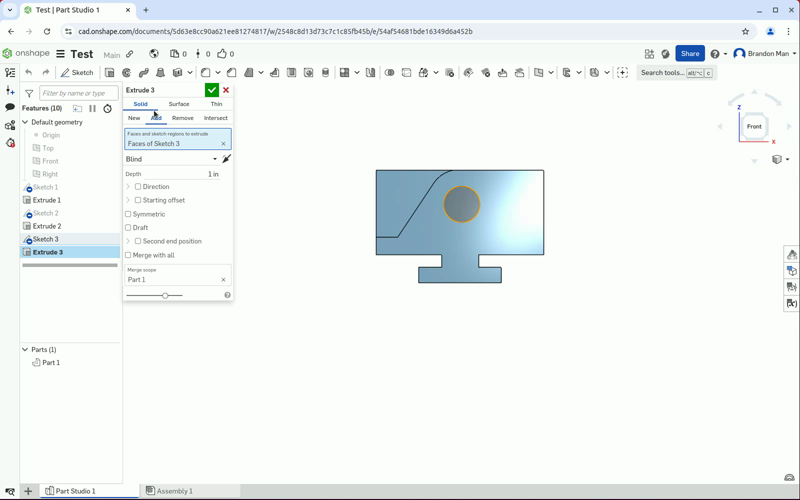
mouse_move(186, 120)
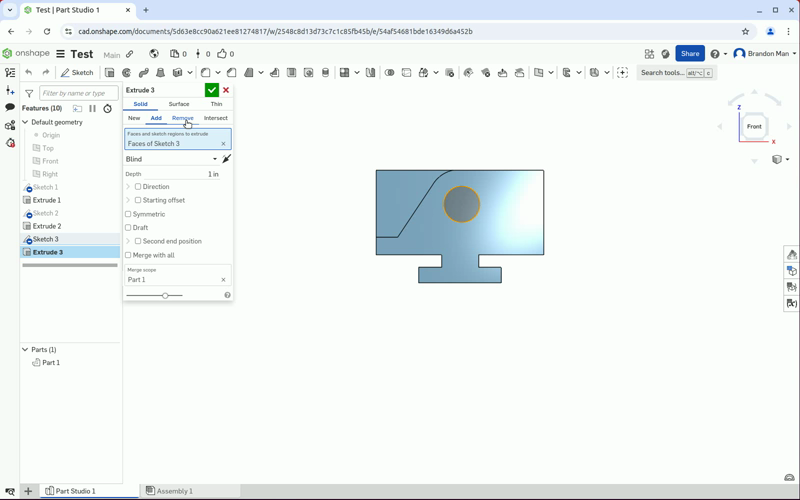
click(186, 120)
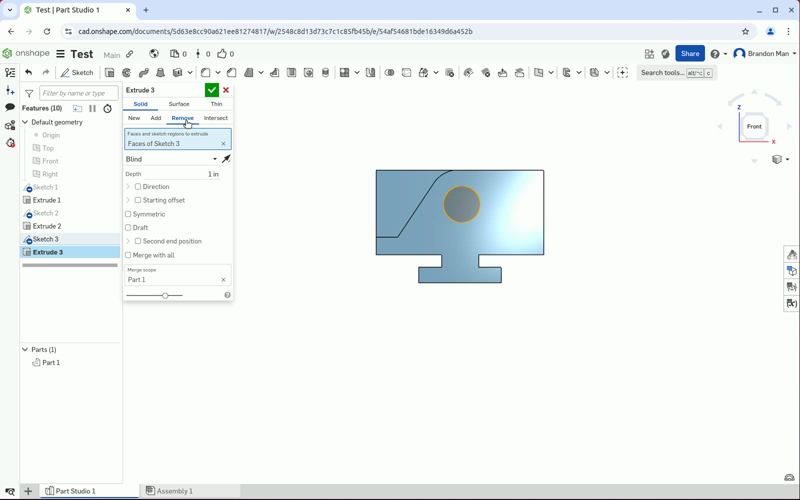
key(tab, 4)
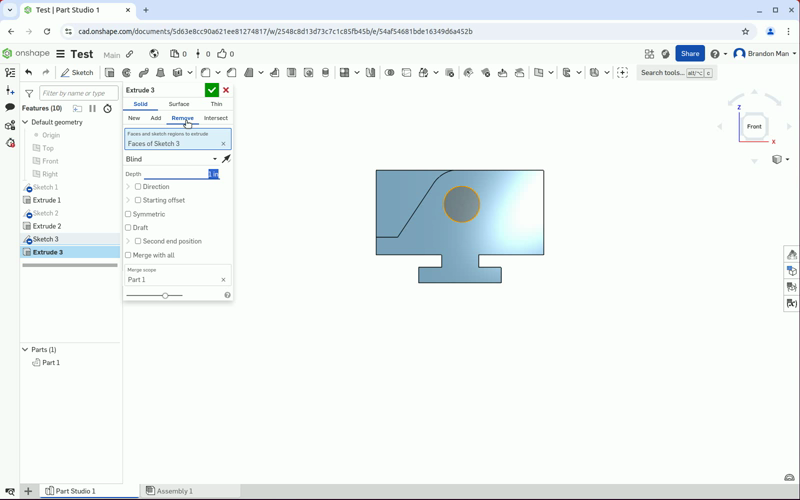
text(12.036)
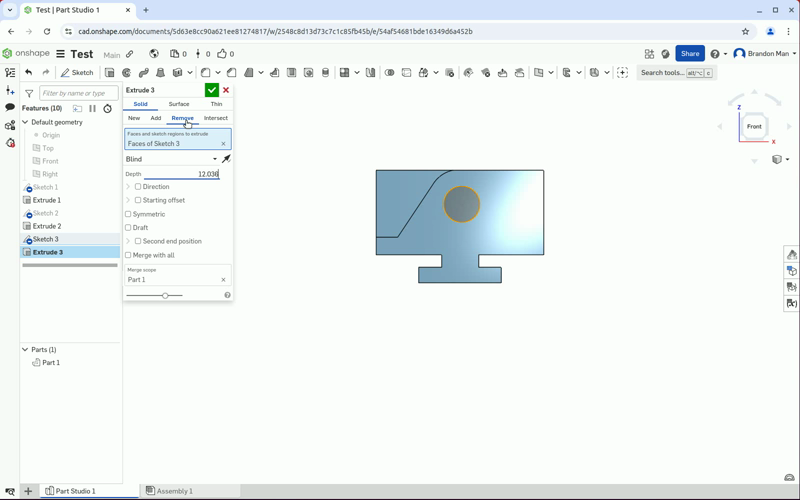
key(tab, 6)
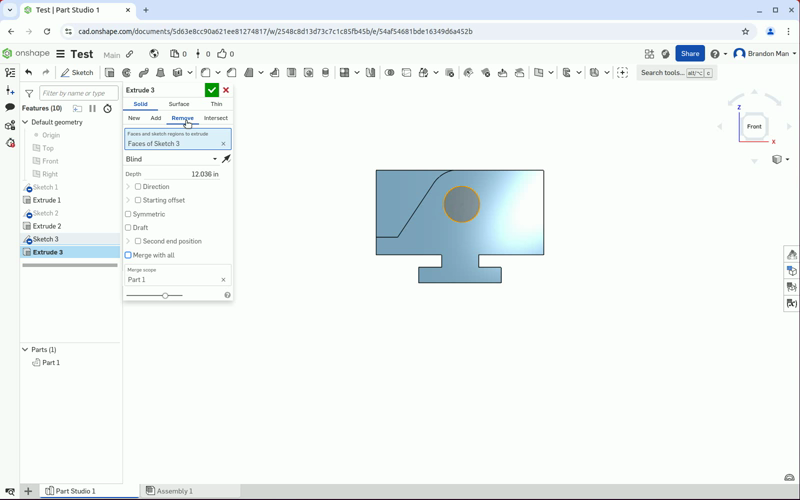
key(space)
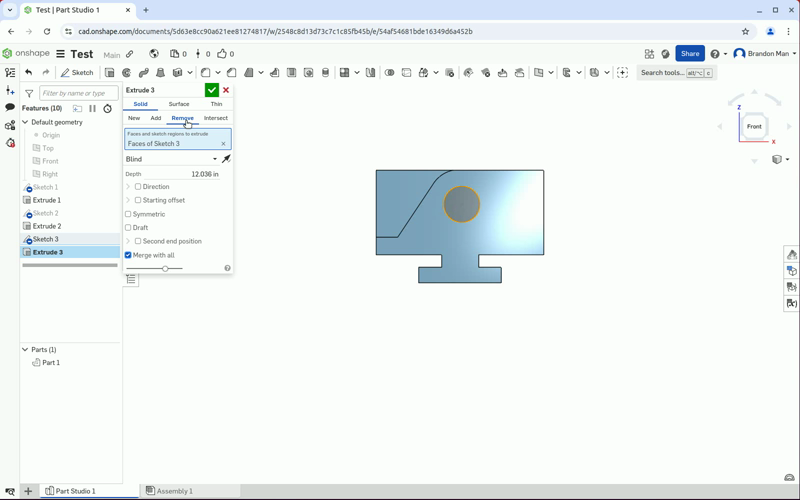
key(enter)
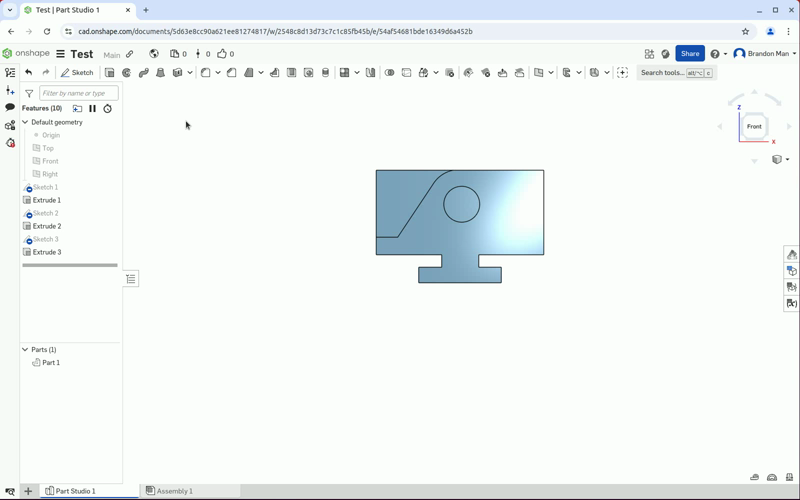
key(shift+h)
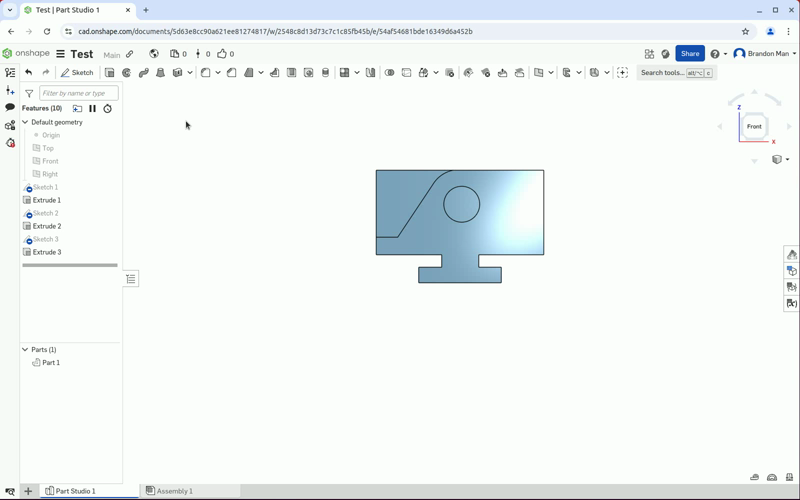
key(shift+h)
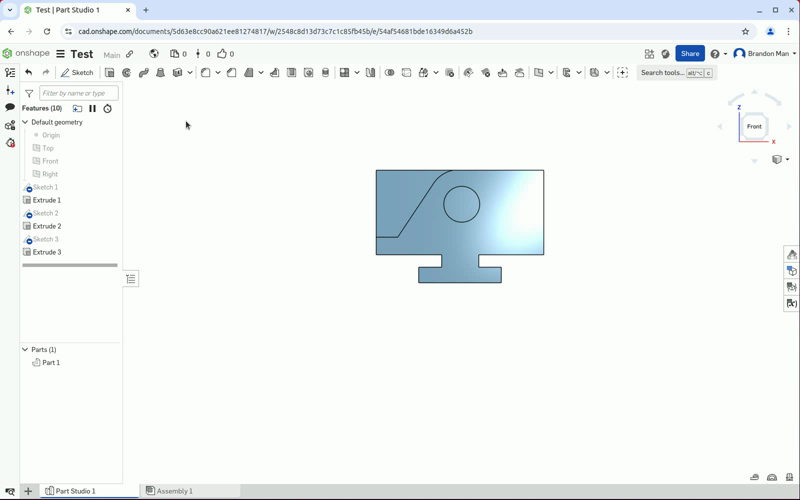
mouse_move(73, 189)
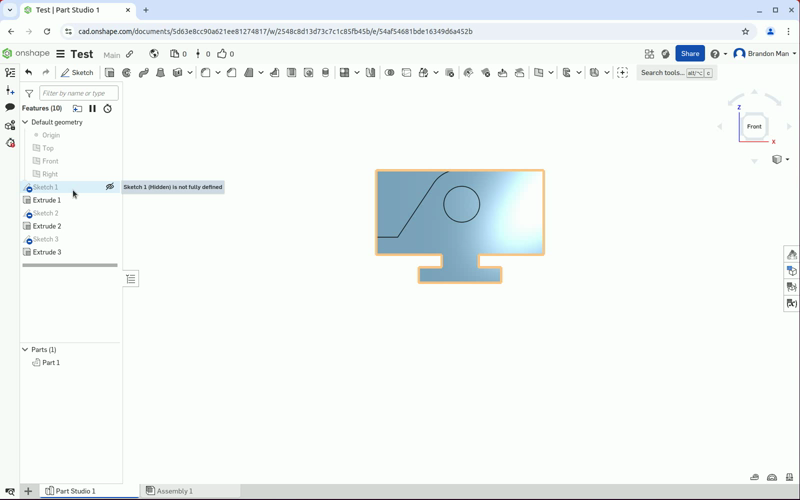
click(73, 189)
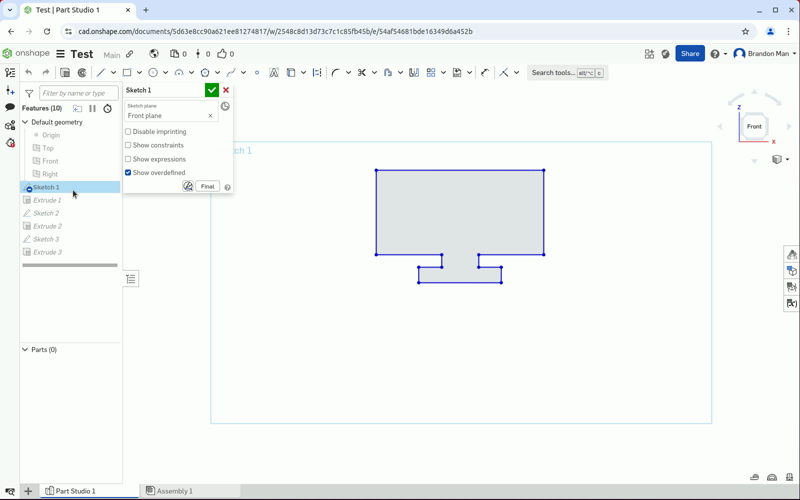
mouse_move(229, 92)
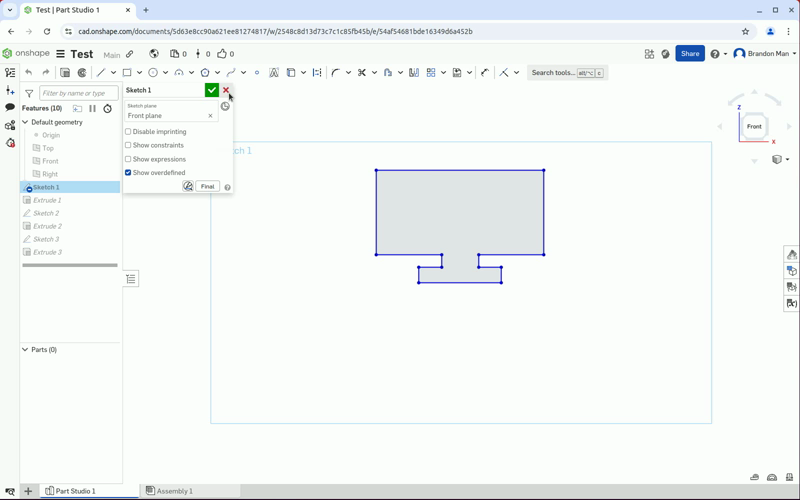
click(229, 92)
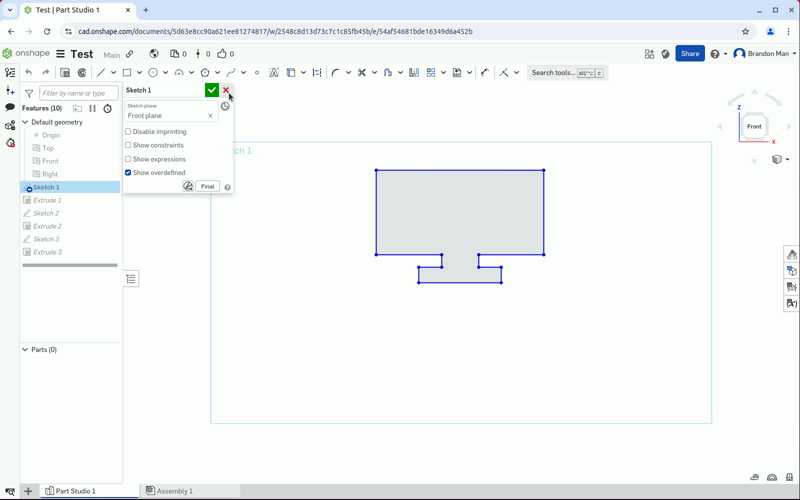
key(shift+s)
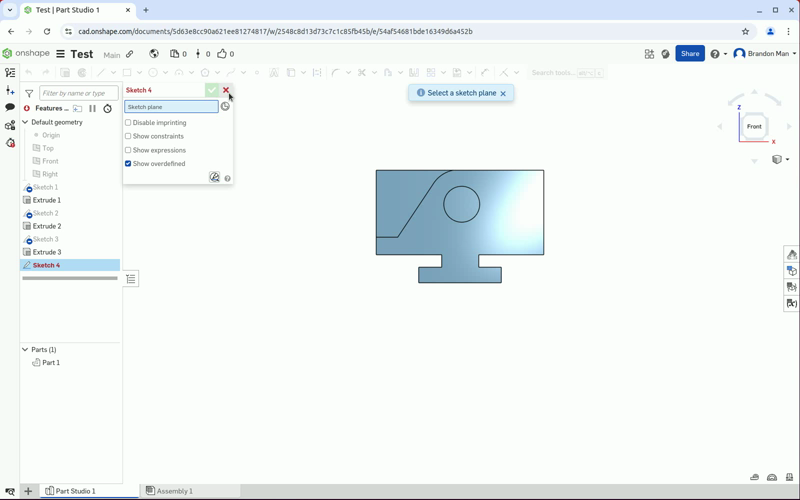
mouse_move(73, 163)
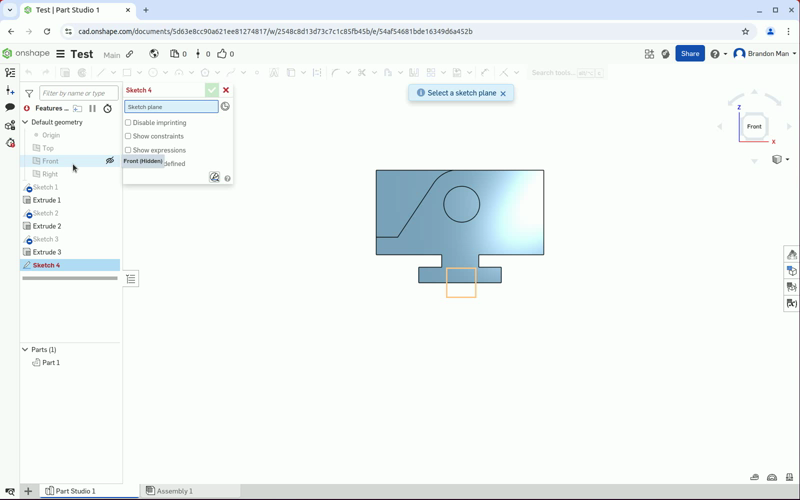
click(73, 163)
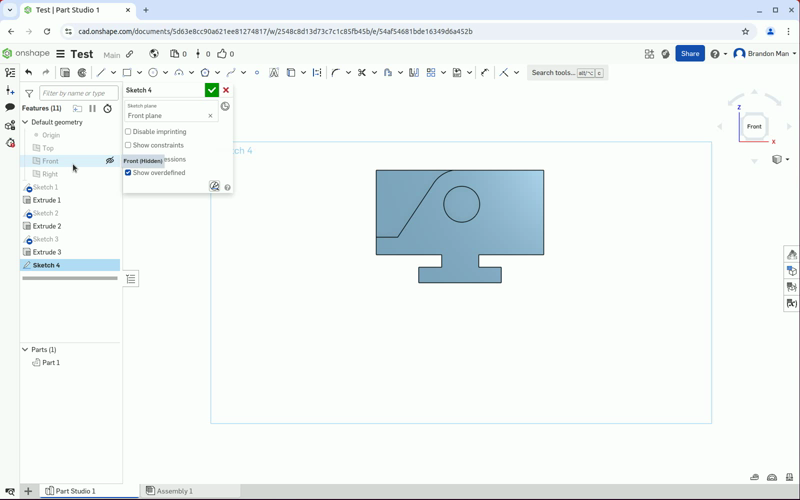
mouse_move(73, 352)
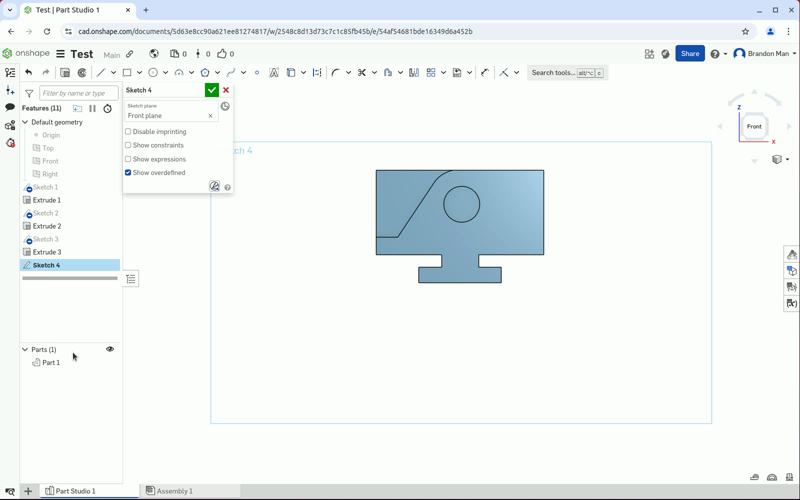
key(y)
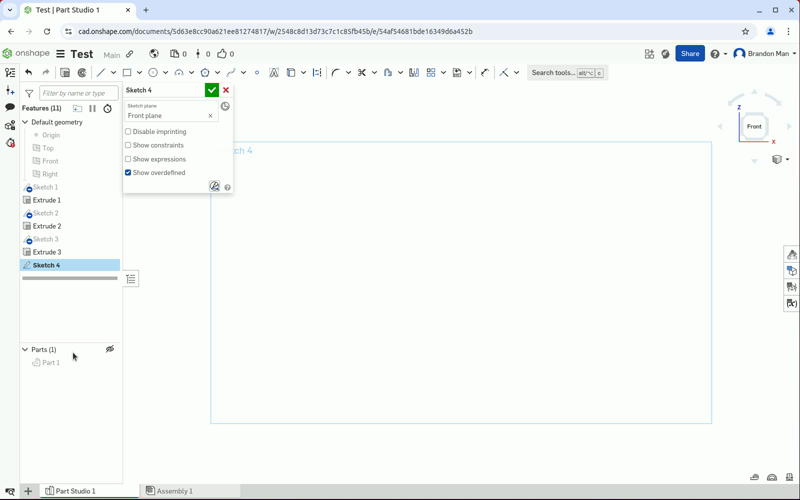
key(a)
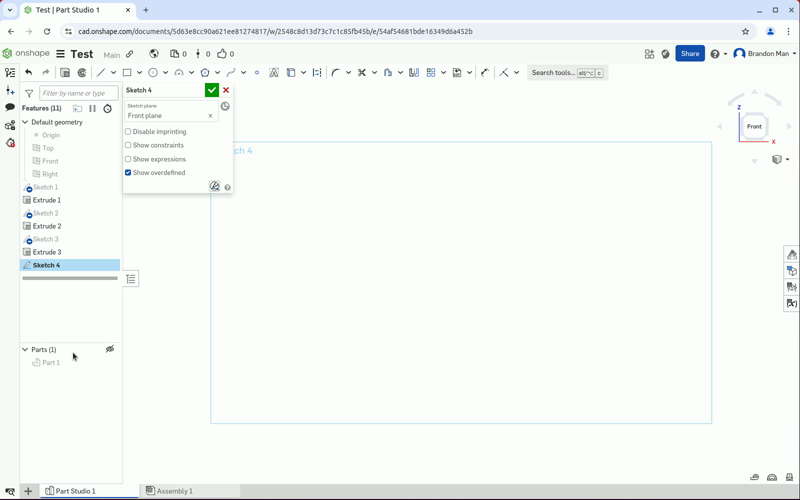
key_down(shift)
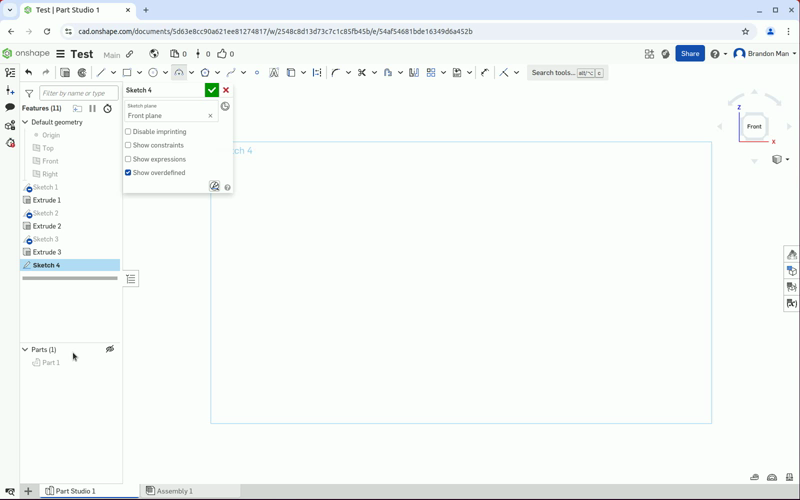
mouse_move(460, 170)
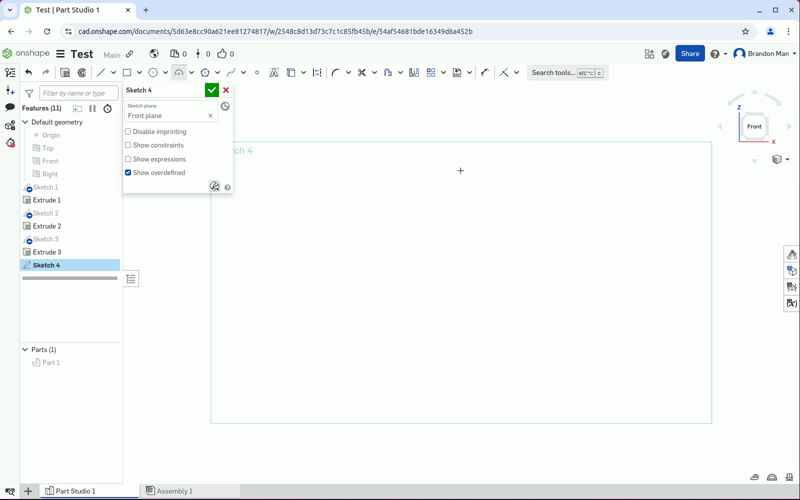
click(460, 170)
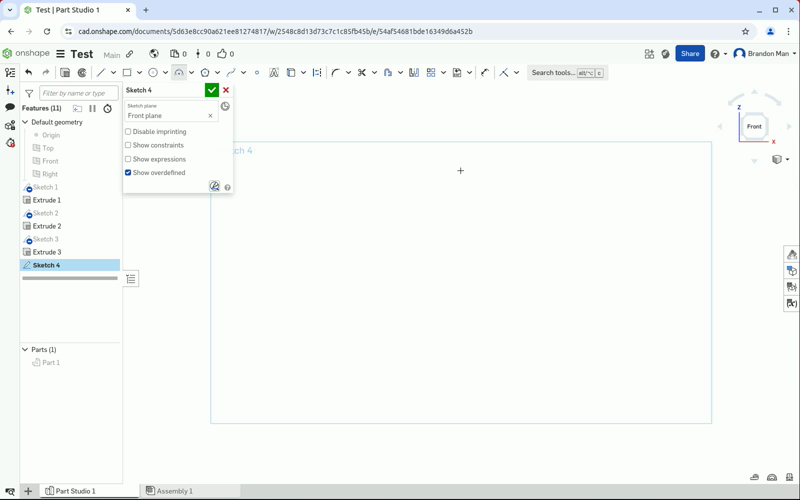
key_up(shift)
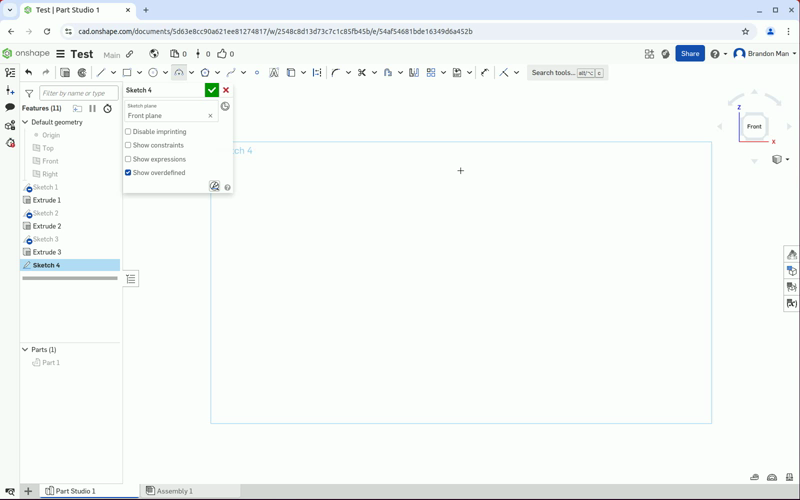
key_down(shift)
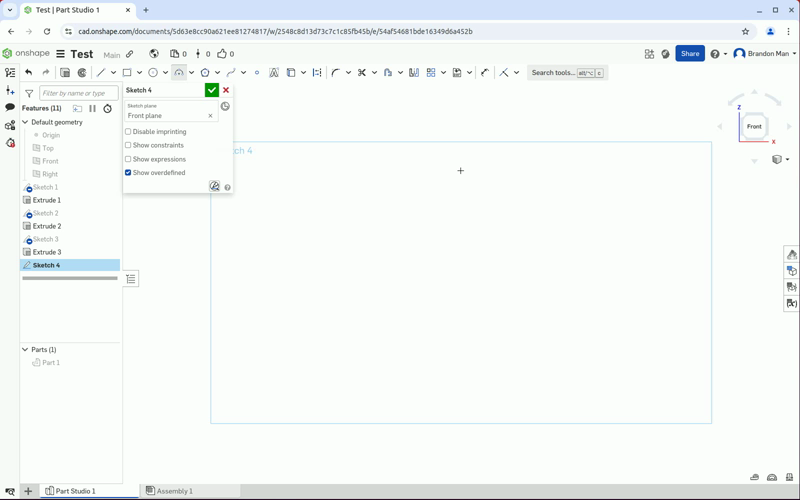
mouse_move(489, 185)
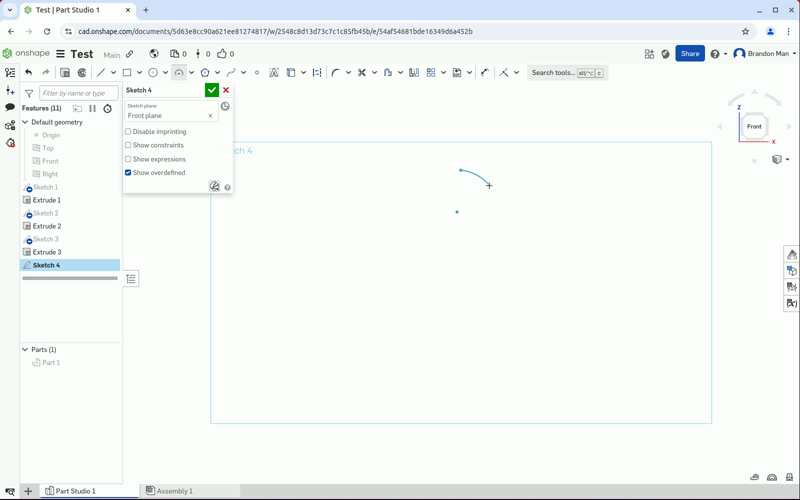
click(489, 185)
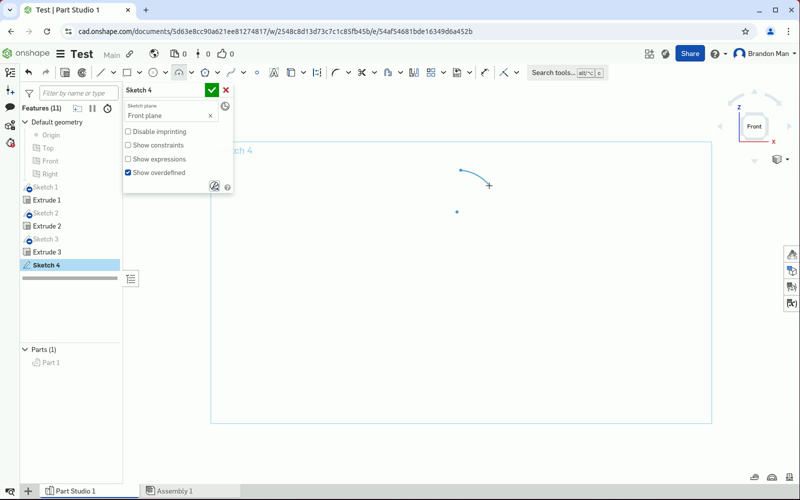
mouse_move(477, 174)
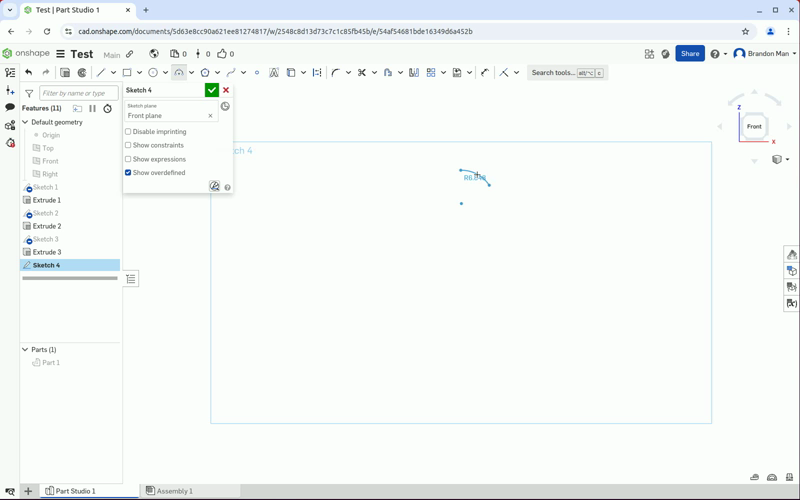
click(477, 174)
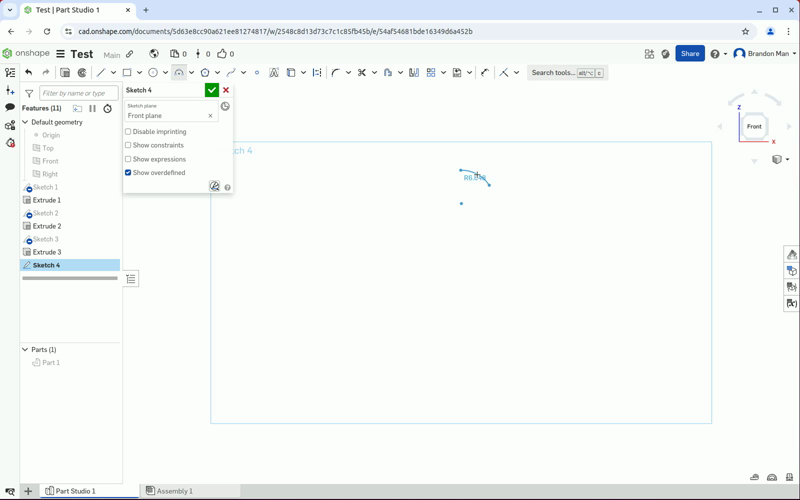
key_up(shift)
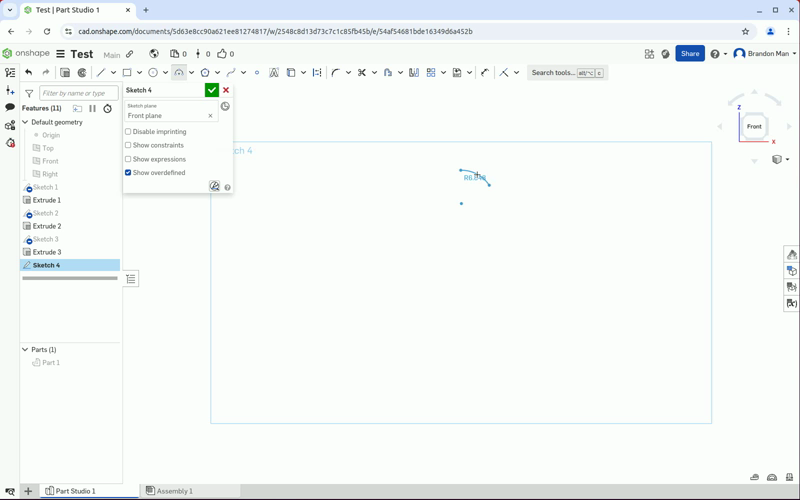
key(esc)
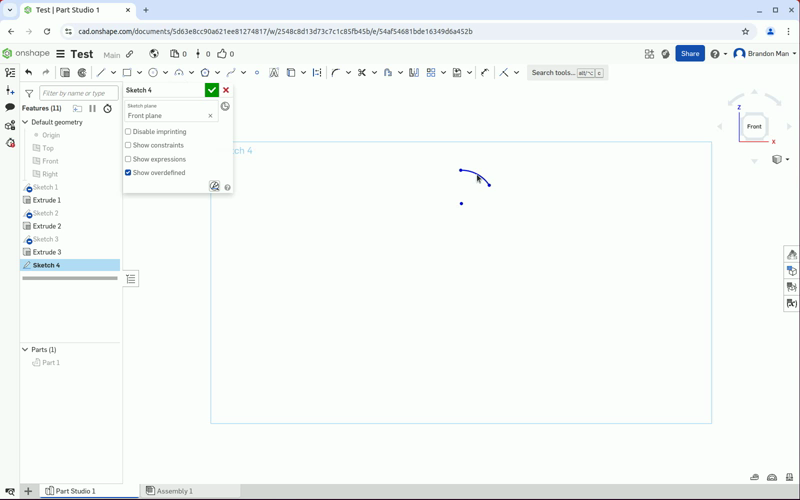
key(l)
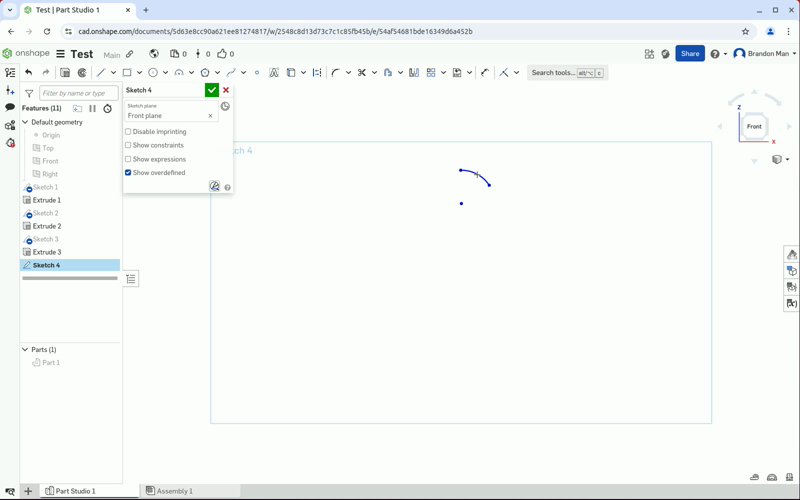
mouse_move(489, 185)
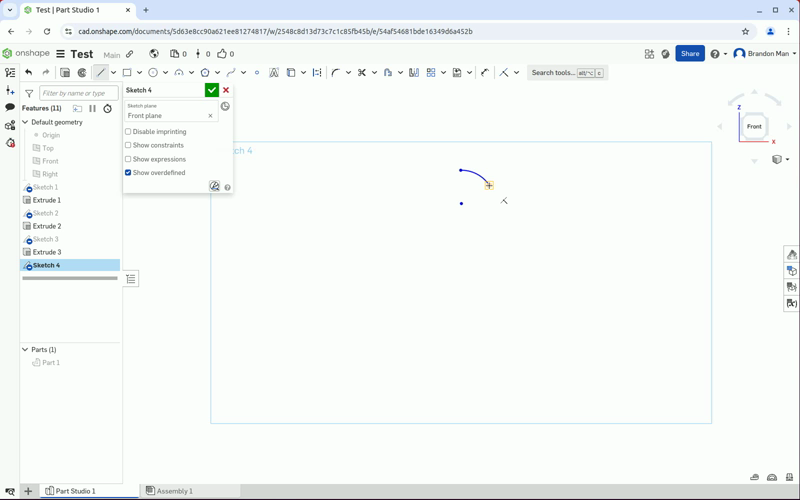
click(489, 185)
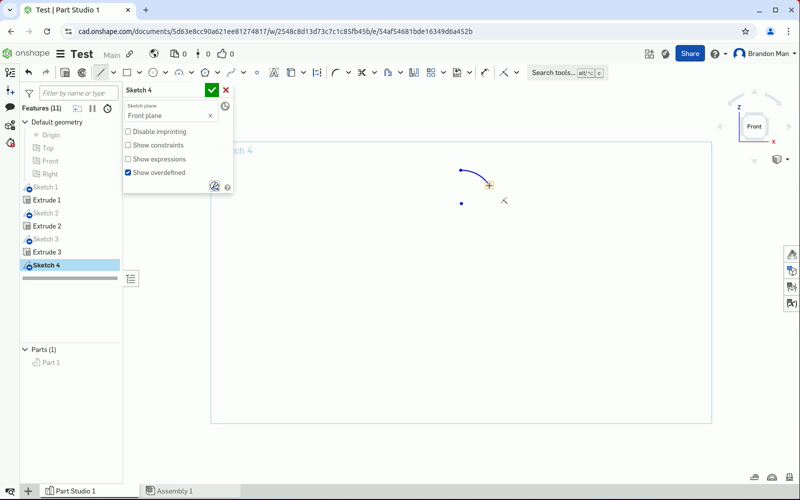
key_down(shift)
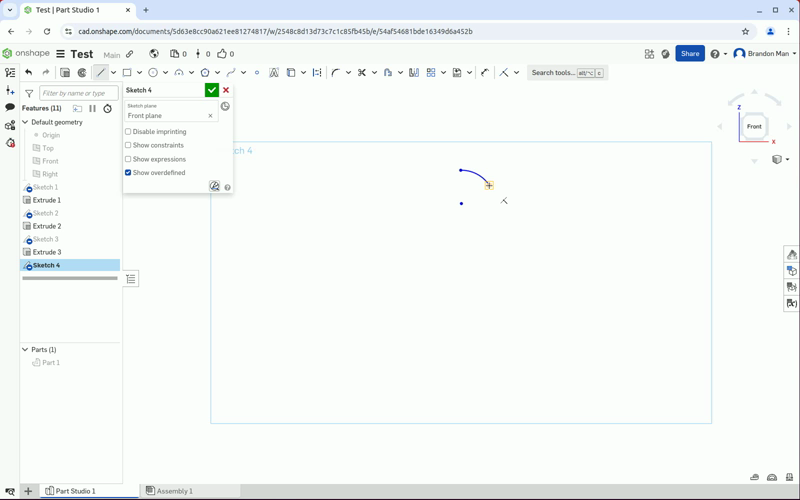
mouse_move(524, 238)
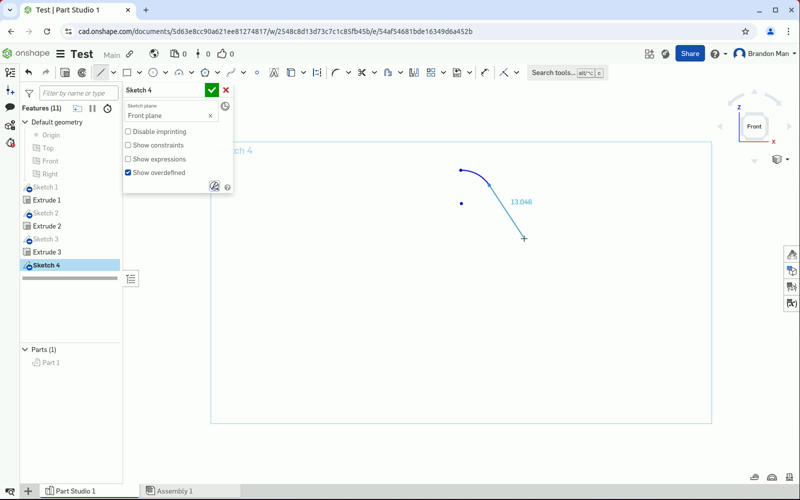
click(524, 238)
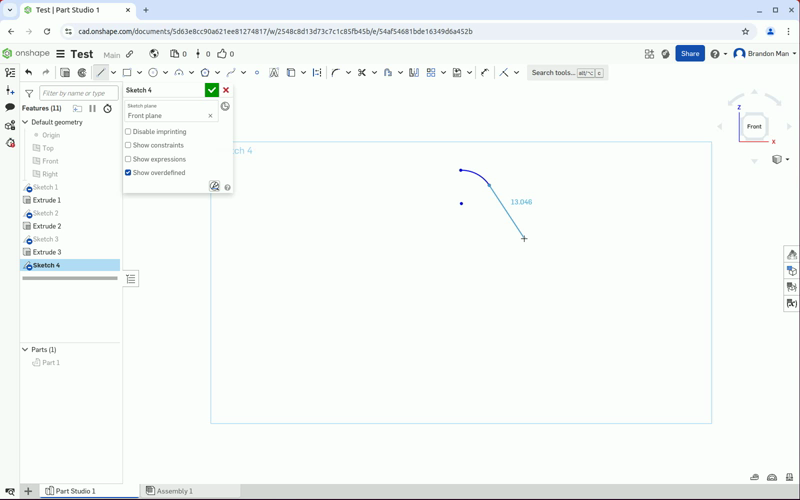
key_up(shift)
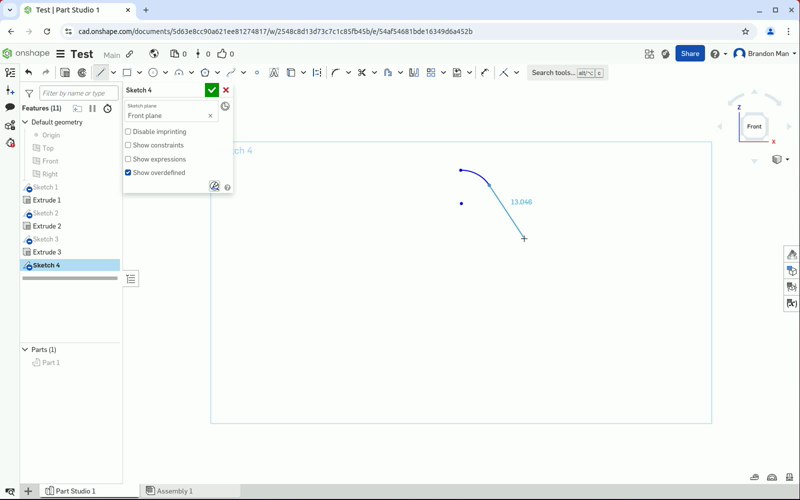
key_down(shift)
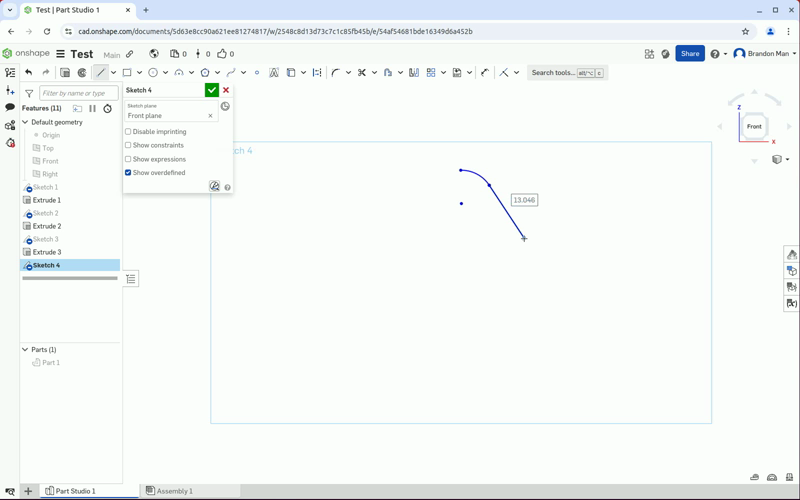
mouse_move(554, 238)
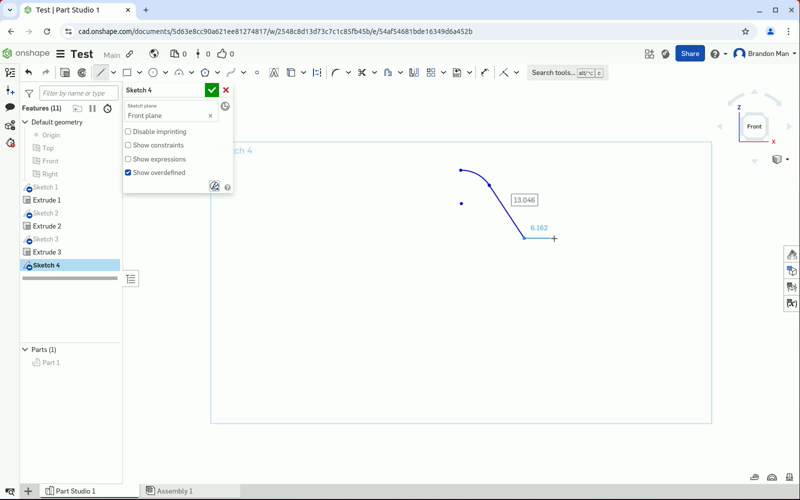
mouse_move(545, 238)
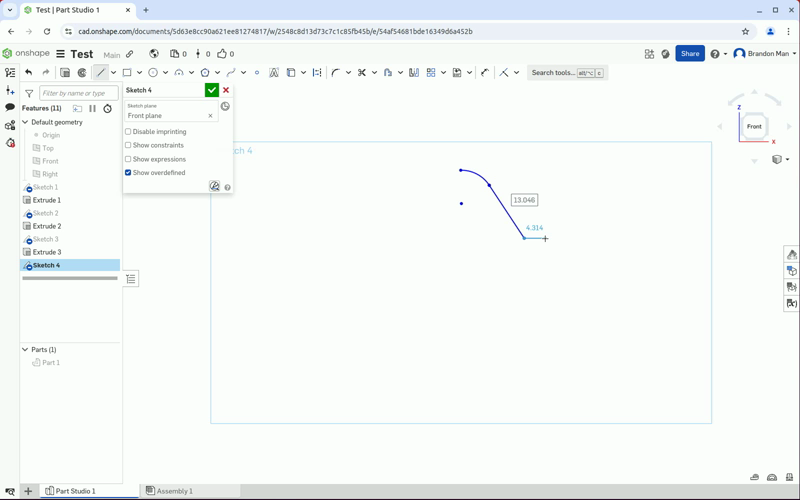
click(545, 238)
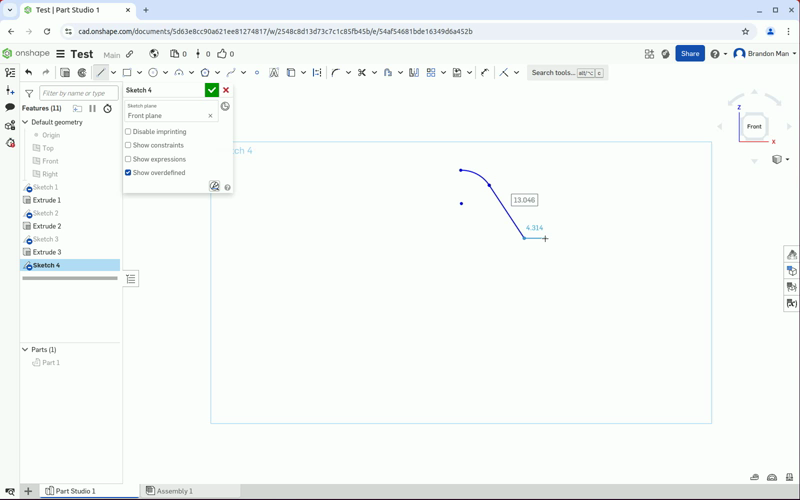
key_up(shift)
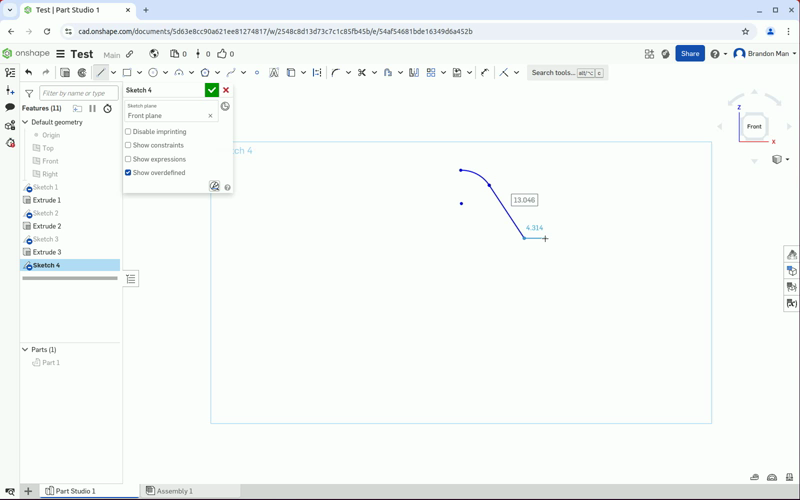
key_down(shift)
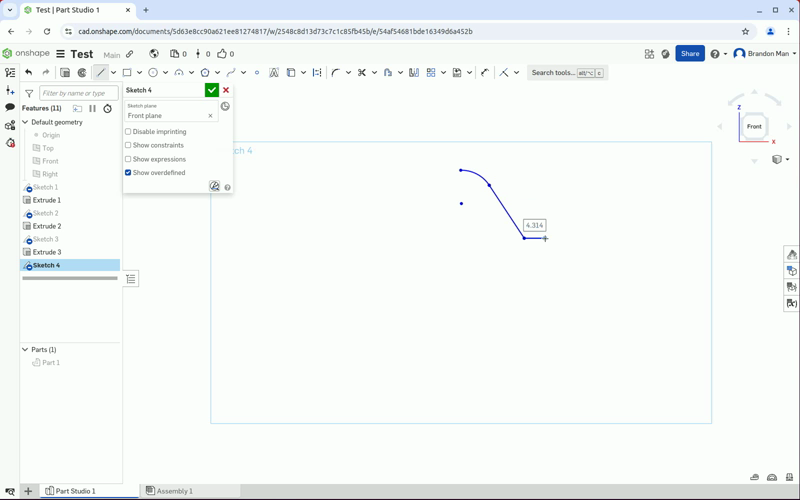
mouse_move(545, 170)
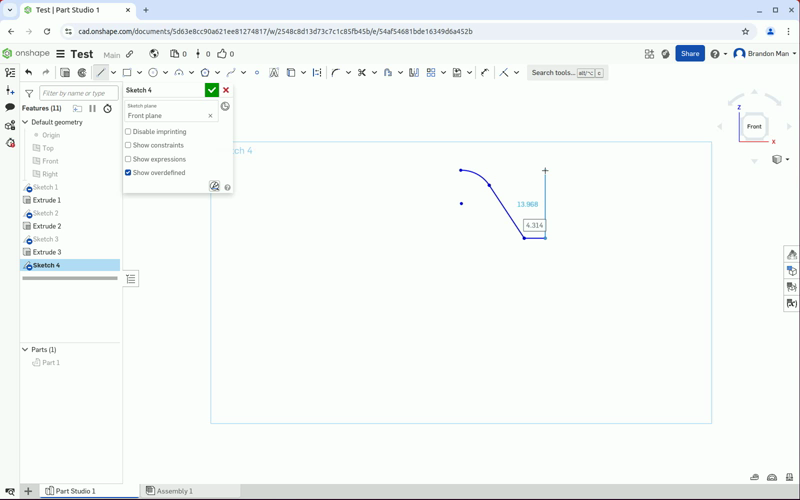
click(545, 170)
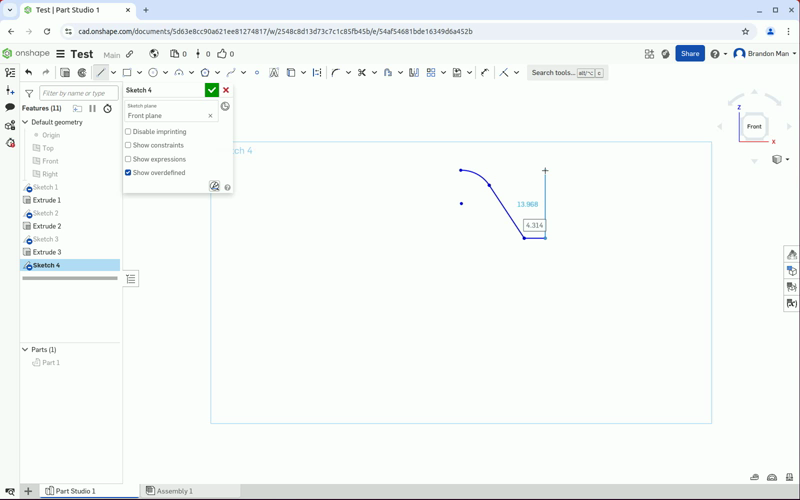
key_up(shift)
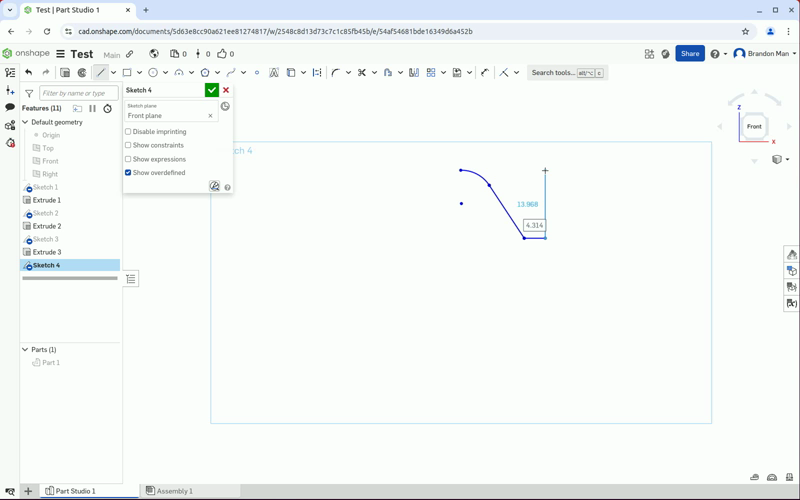
key_down(shift)
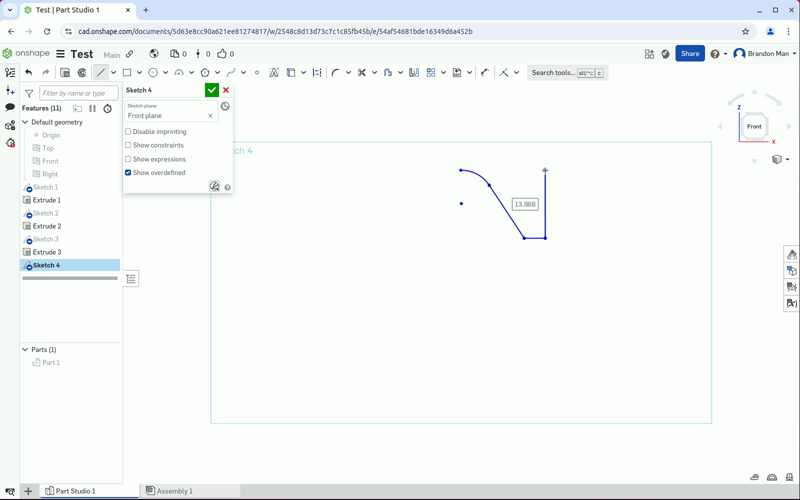
mouse_move(460, 170)
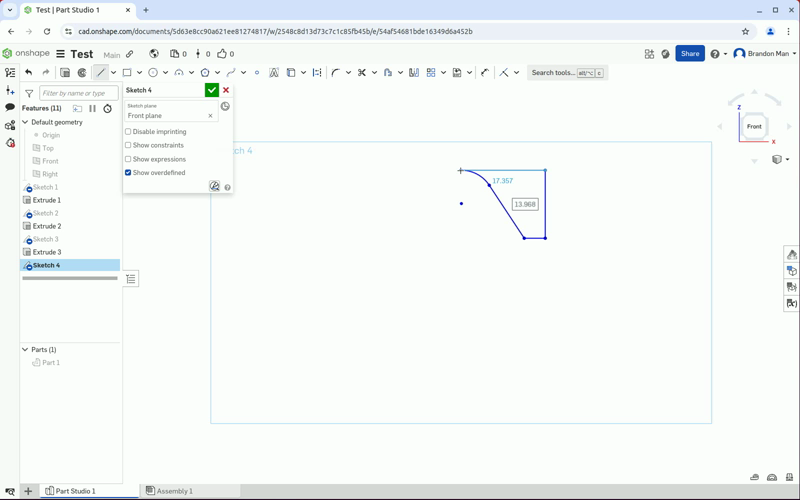
key_up(shift)
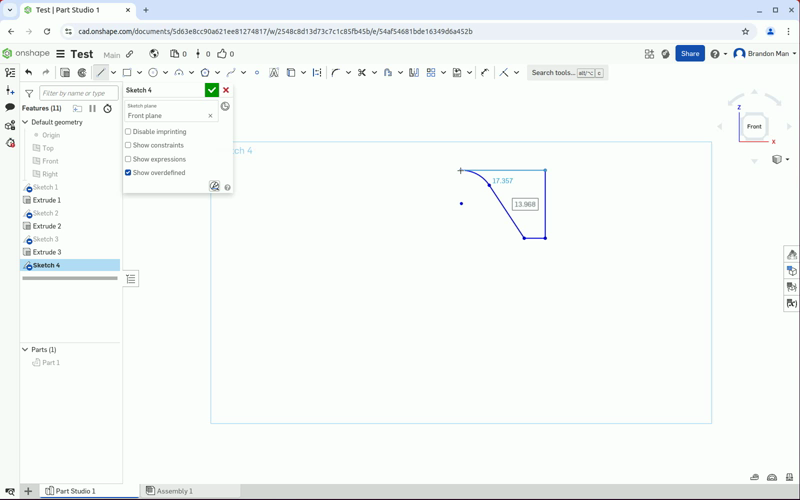
click(460, 170)
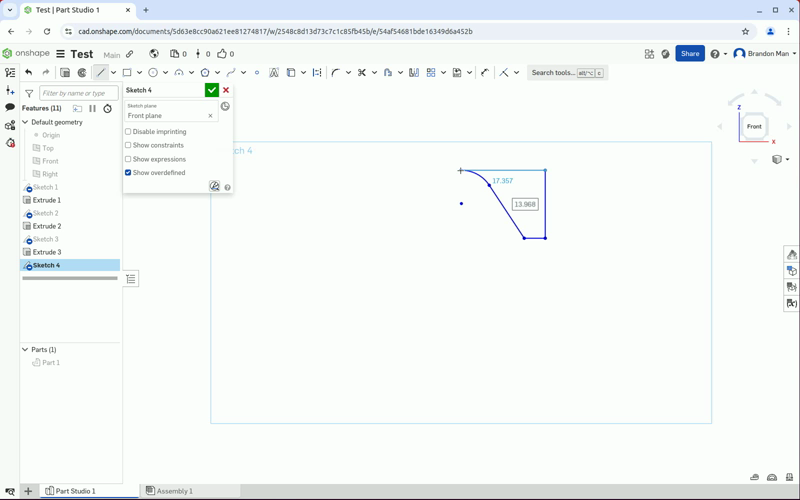
key(esc)
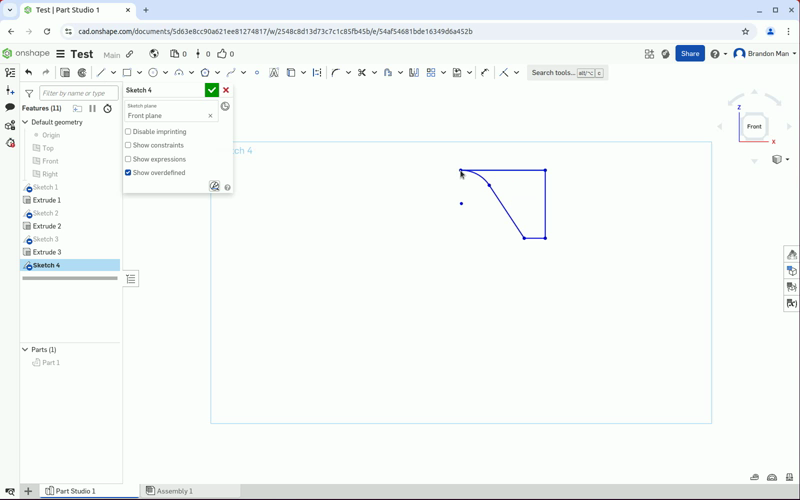
mouse_move(529, 181)
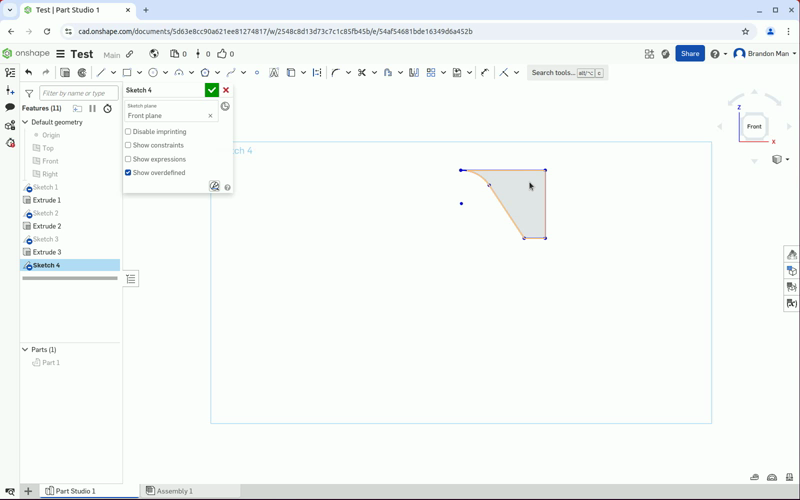
click(529, 181)
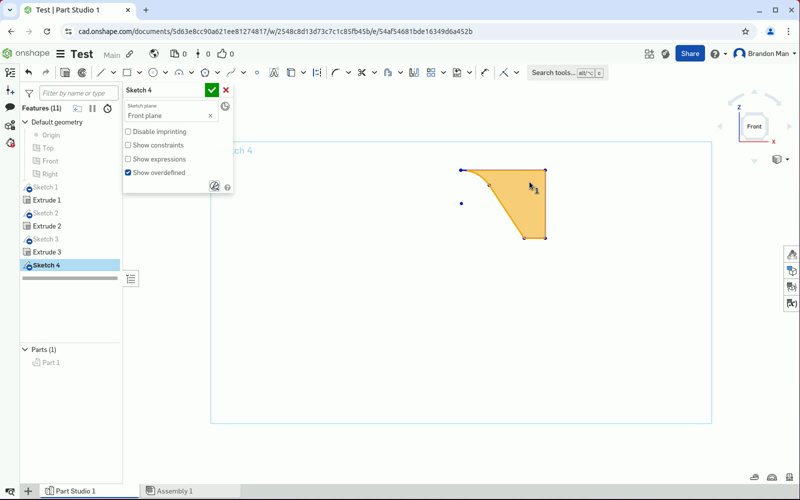
mouse_move(73, 352)
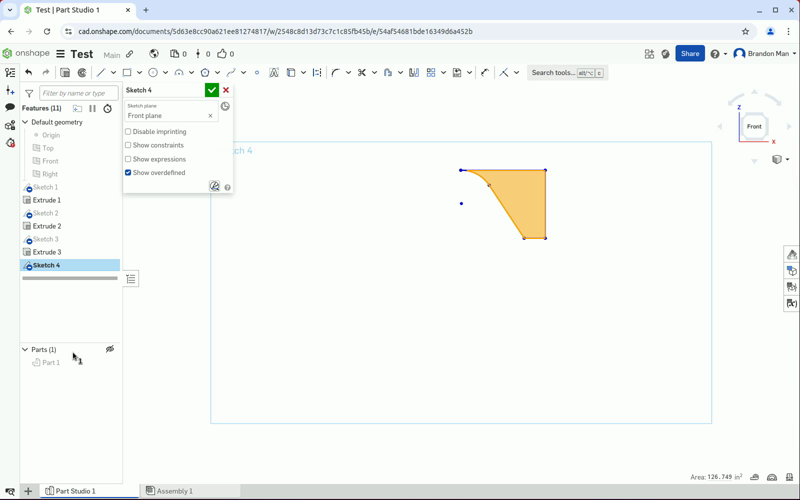
key(shift+y)
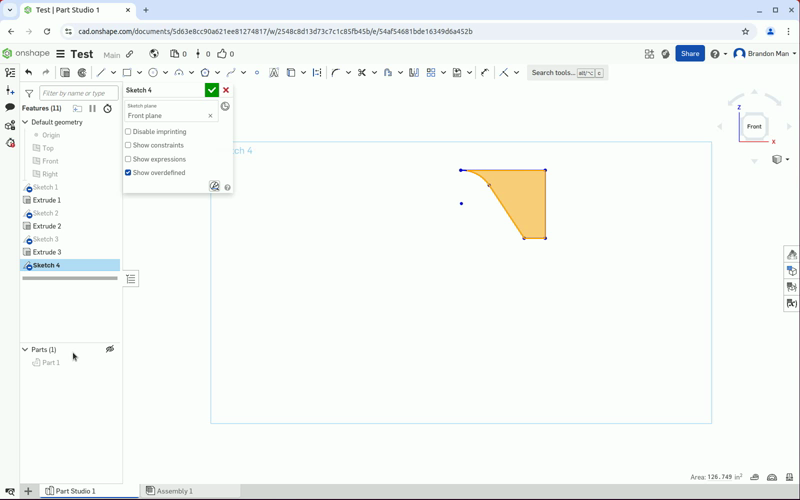
key(shift+e)
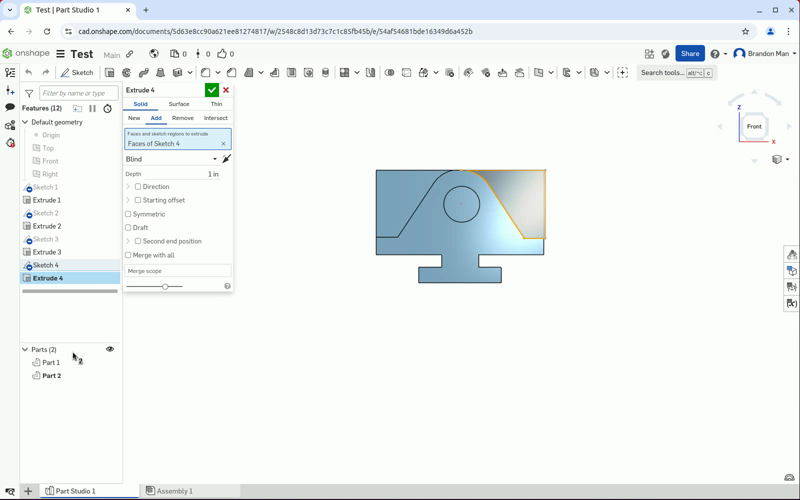
mouse_move(143, 106)
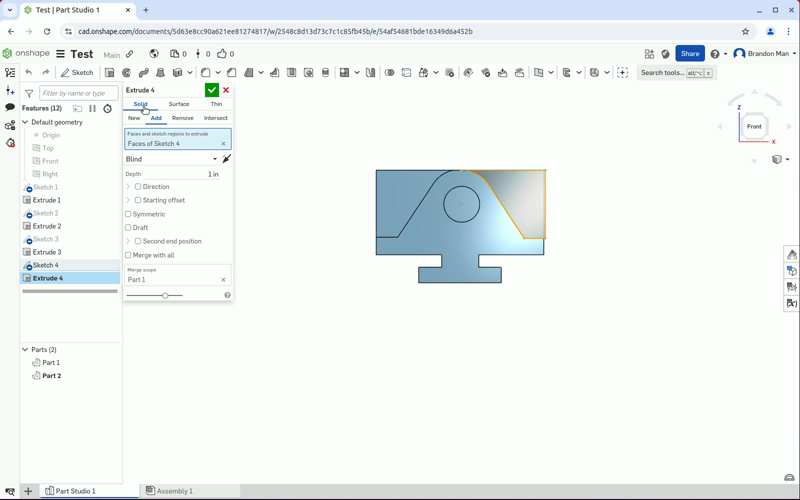
click(143, 106)
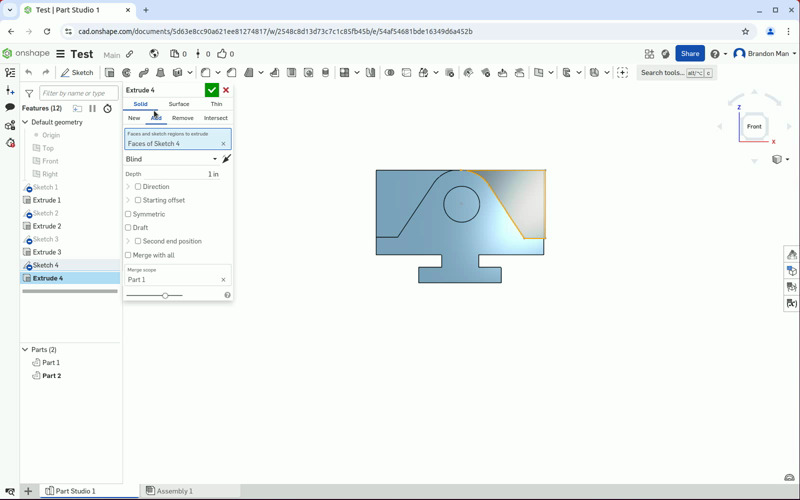
mouse_move(186, 120)
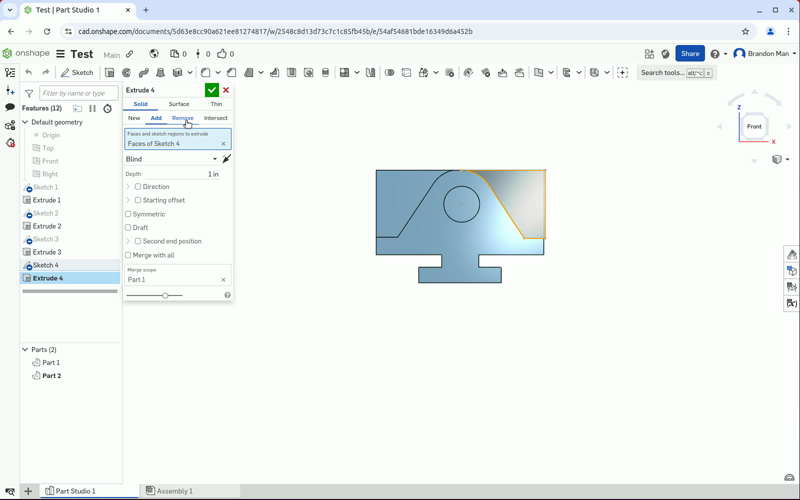
click(186, 120)
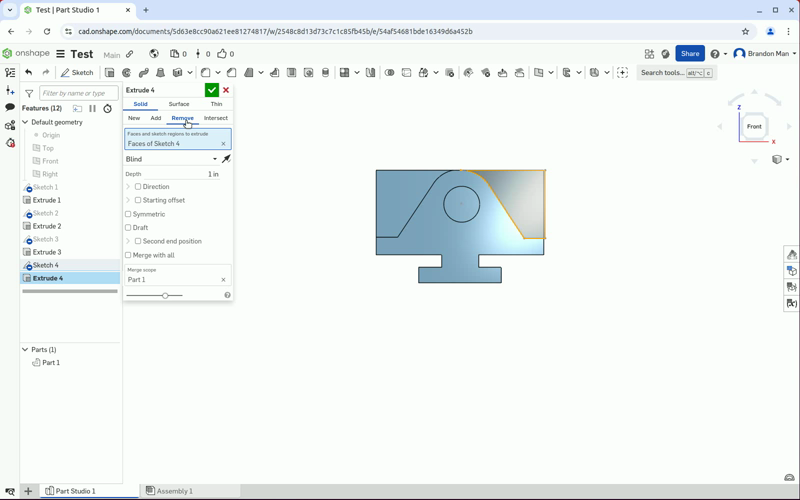
key(tab, 4)
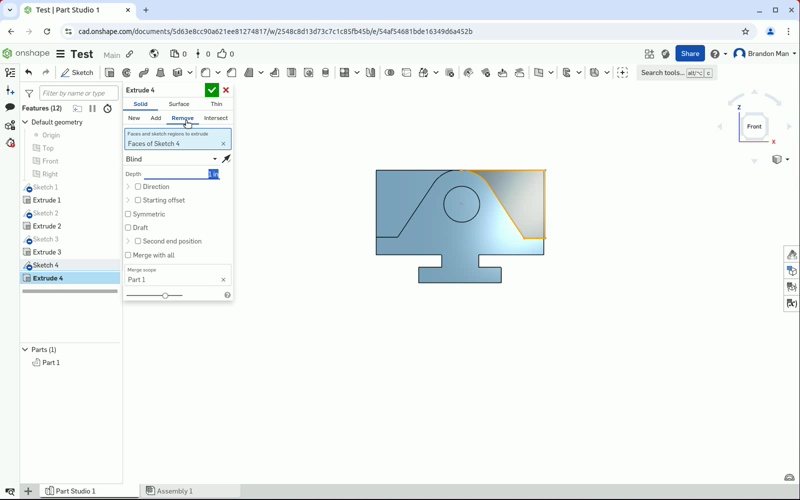
text(12.036)
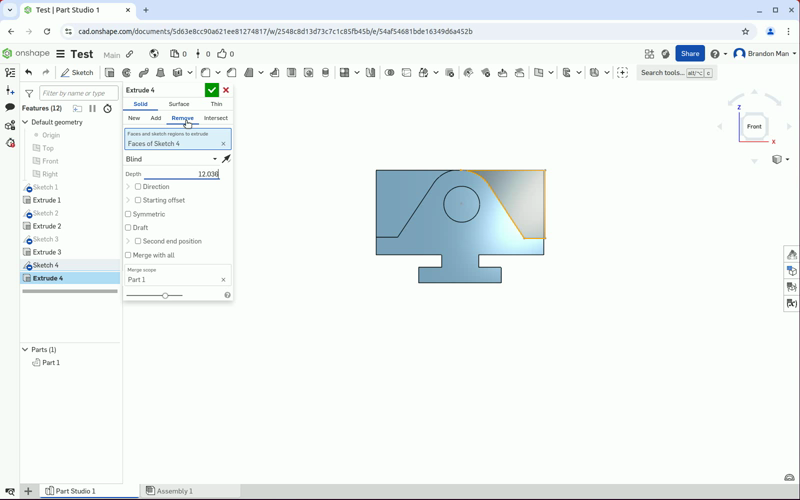
key(tab, 6)
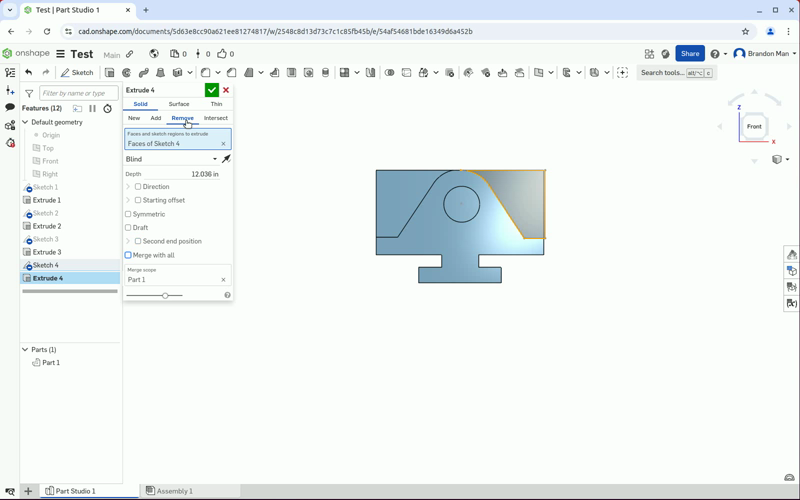
key(space)
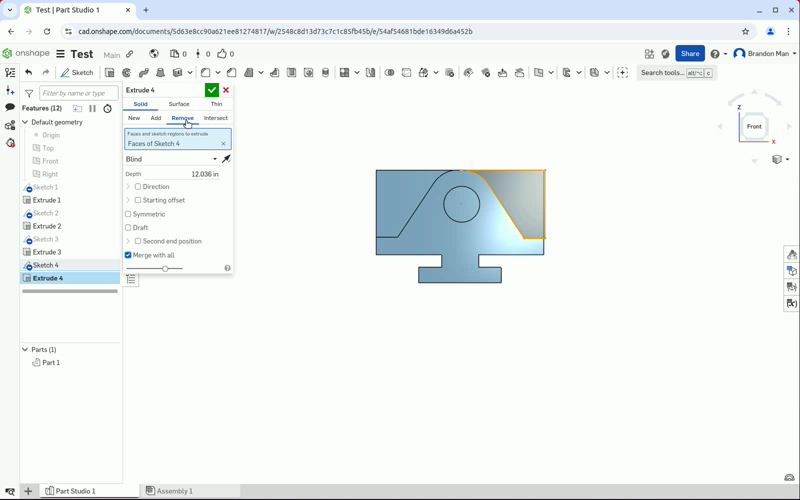
key(enter)
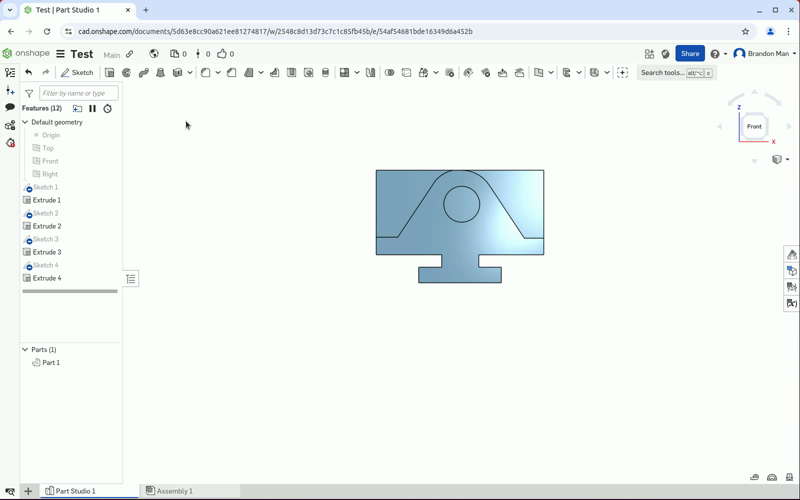
key(shift+h)
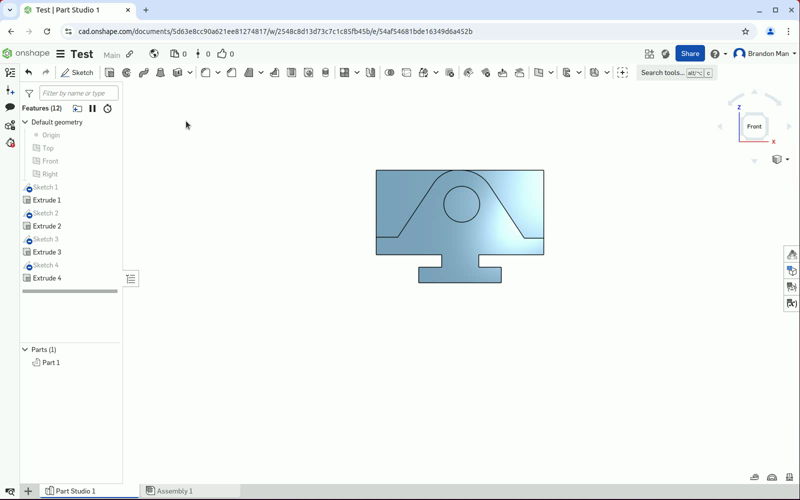
key(shift+h)
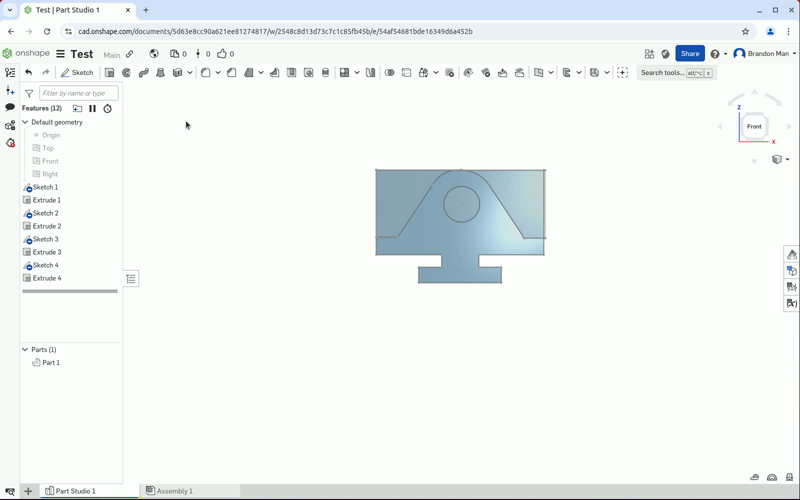
key(shift+7)
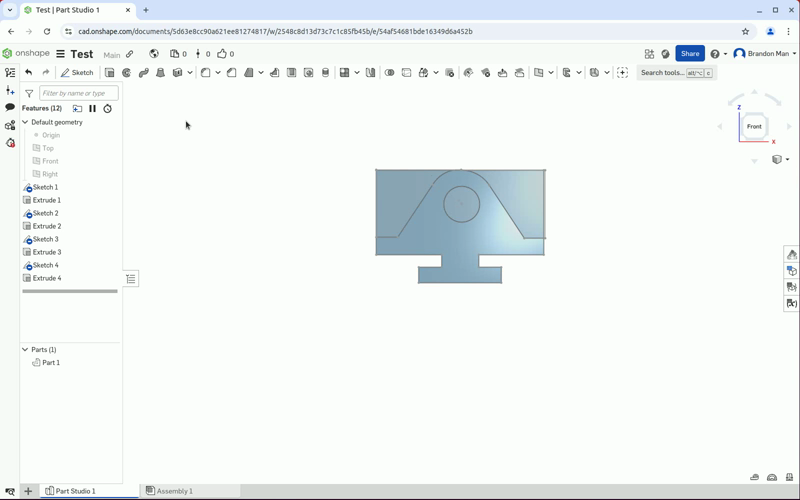
key(left, 2)
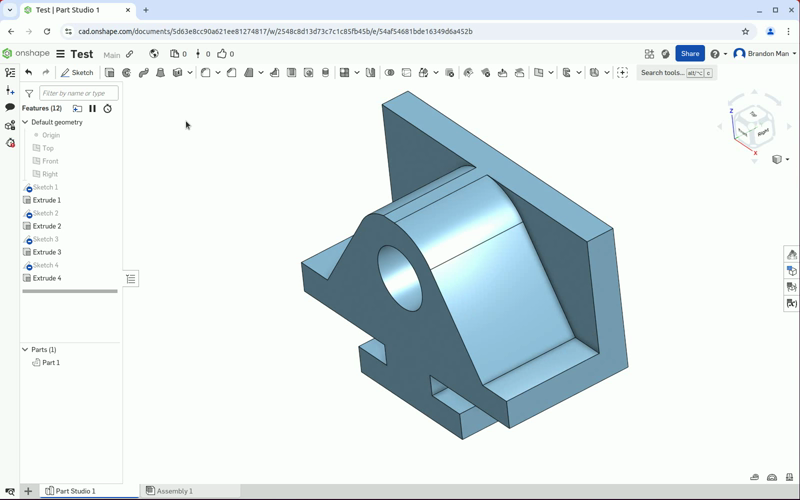
key(down, 2)
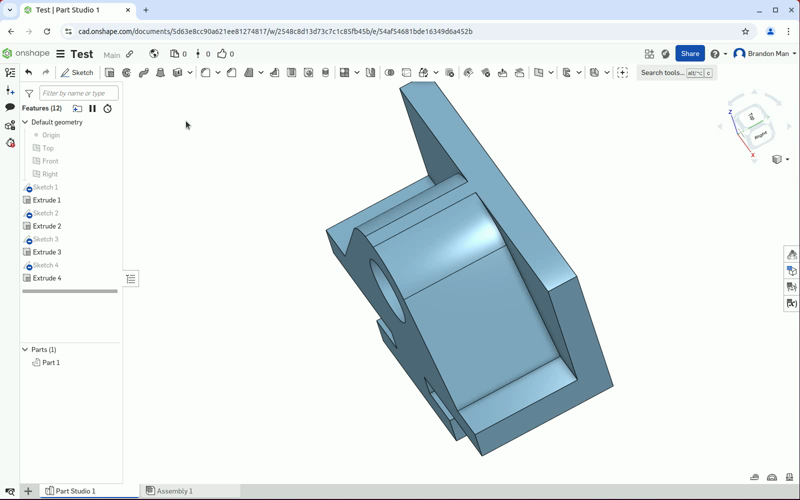
key(up, 2)
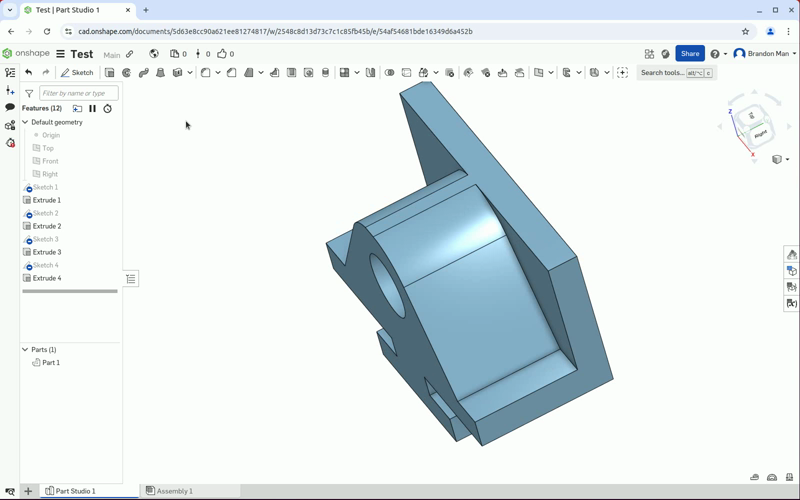
key(right, 2)
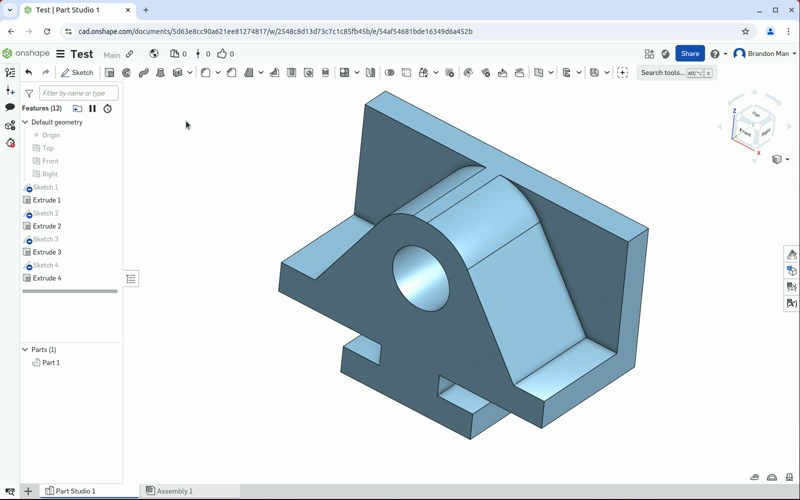
mouse_move(73, 189)
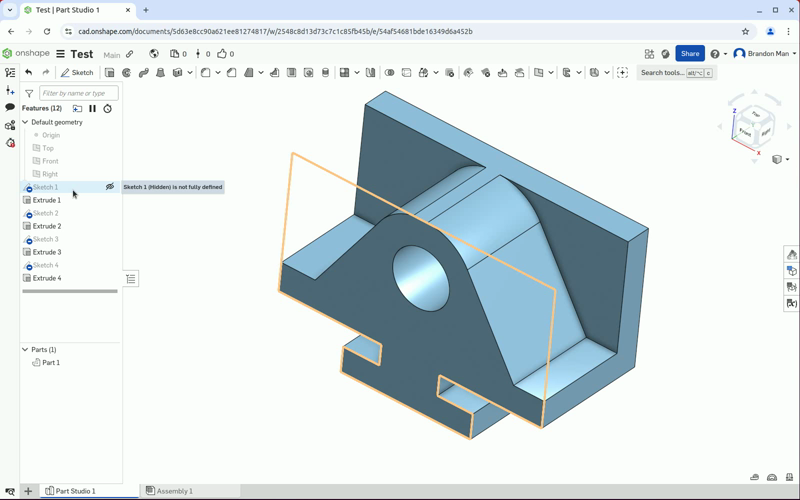
click(73, 189)